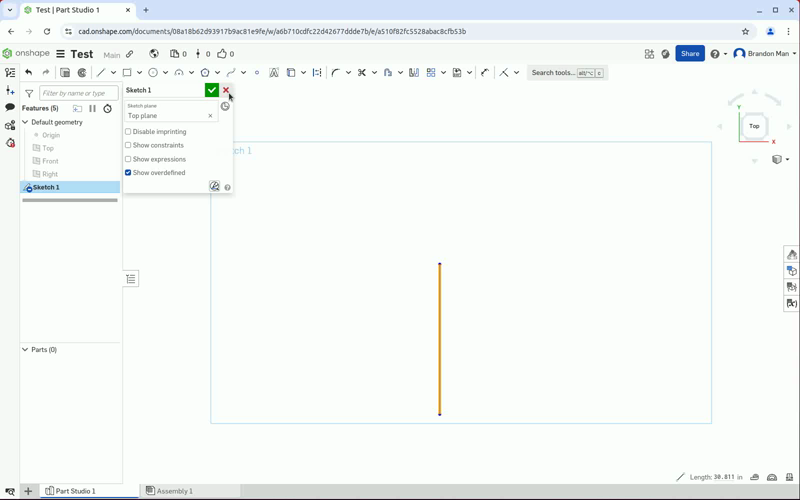
key(shift+h)
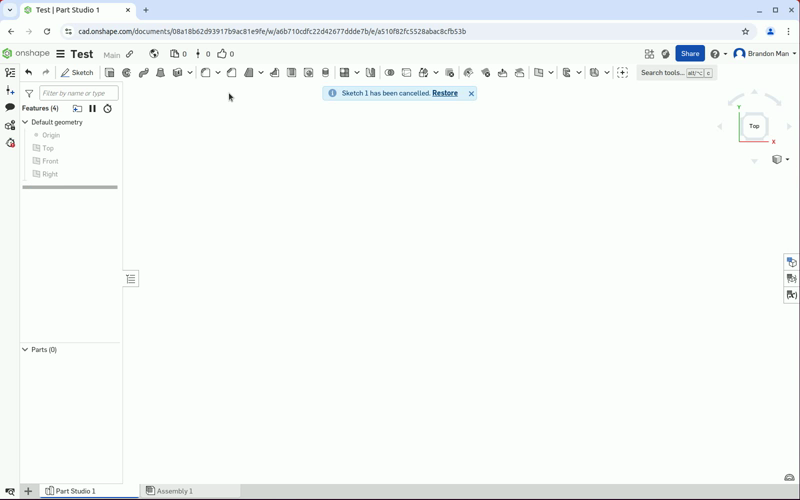
mouse_move(73, 352)
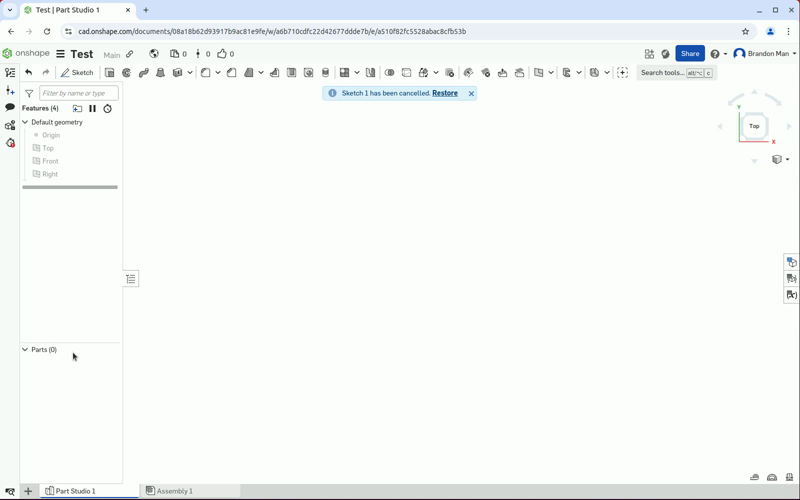
key(y)
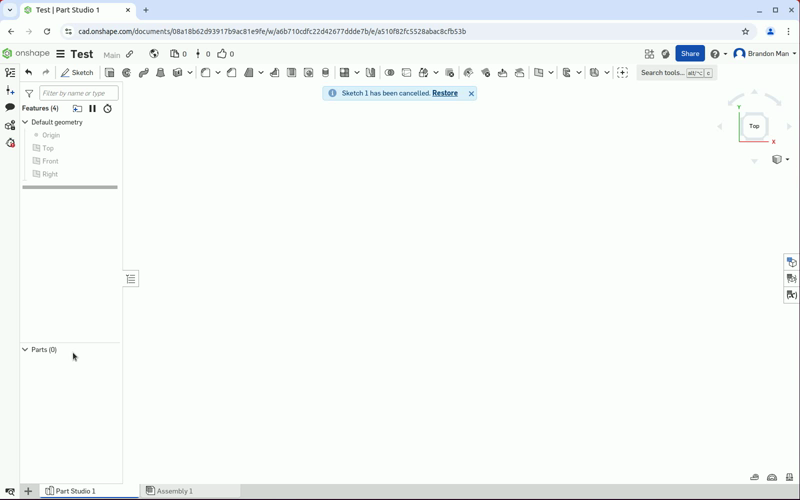
key(shift+p)
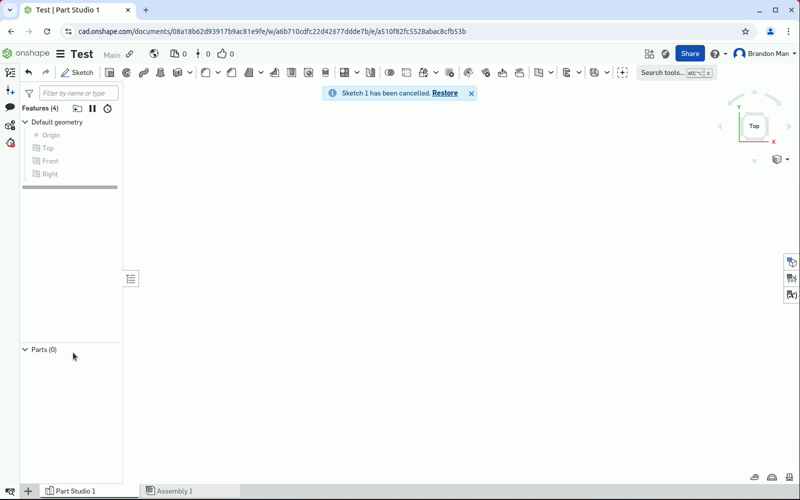
key(space)
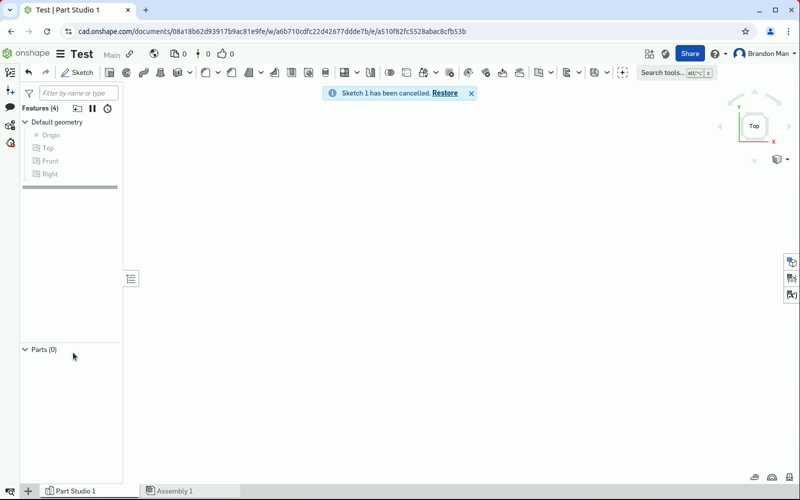
key_down(shift)
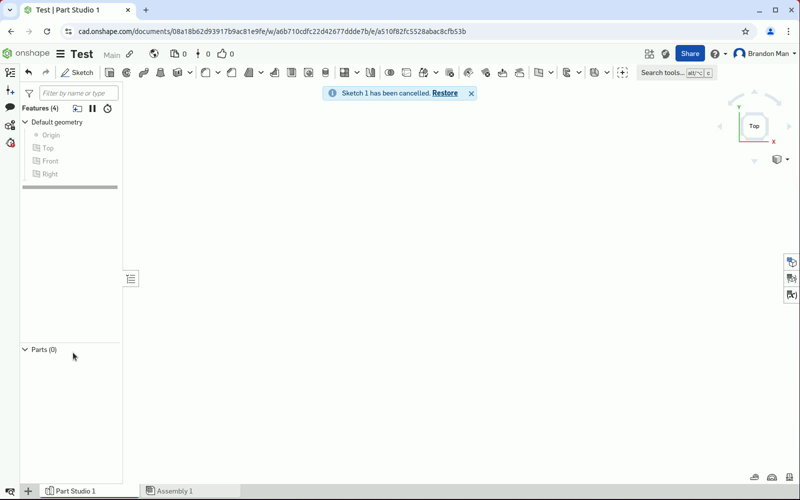
key(up)
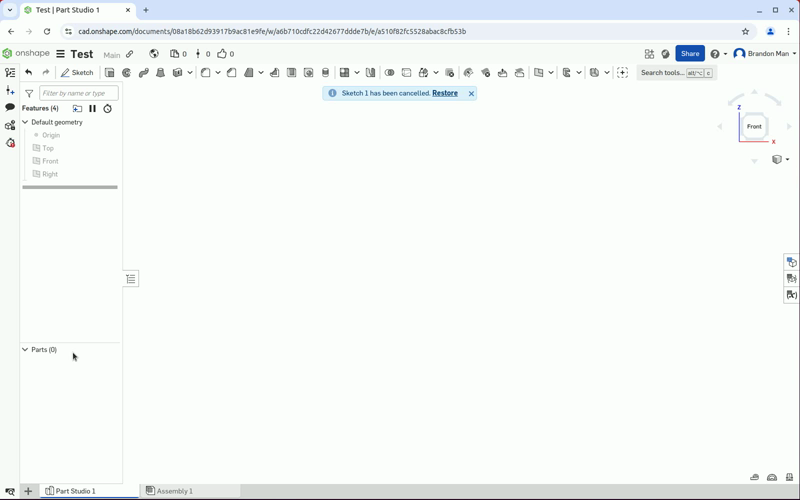
key_up(shift)
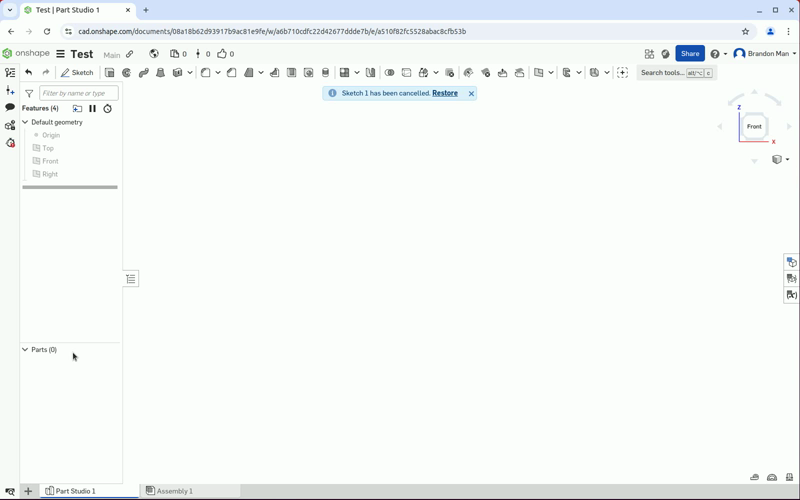
mouse_move(73, 352)
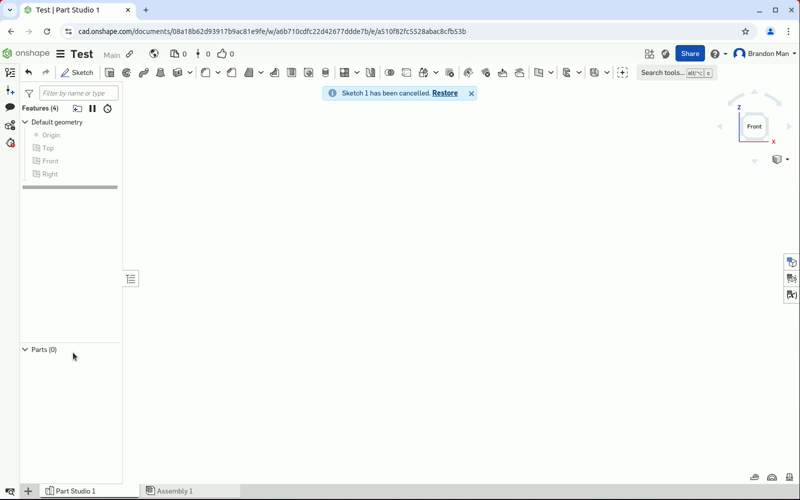
key(shift+y)
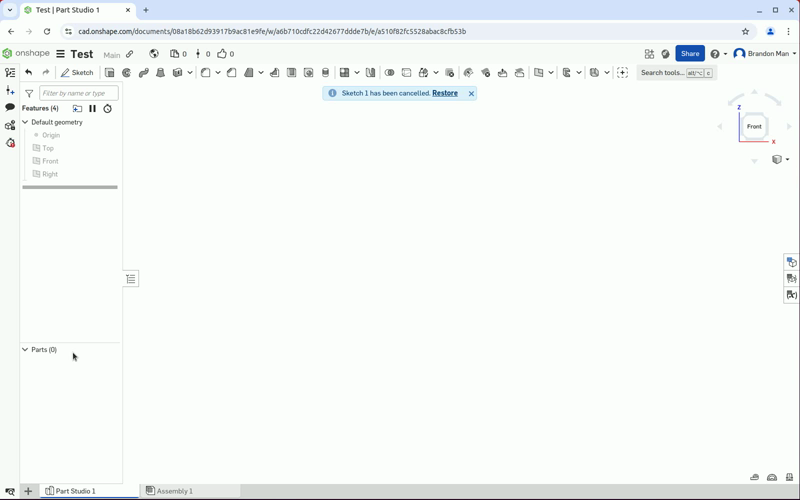
key(shift+s)
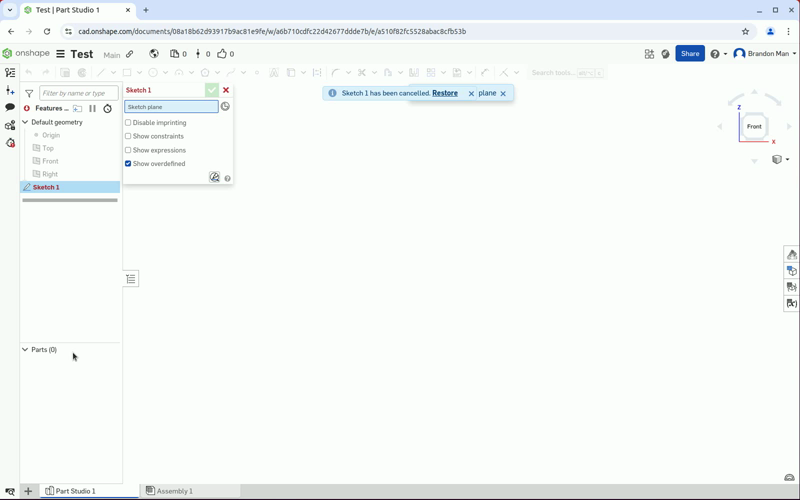
mouse_move(73, 163)
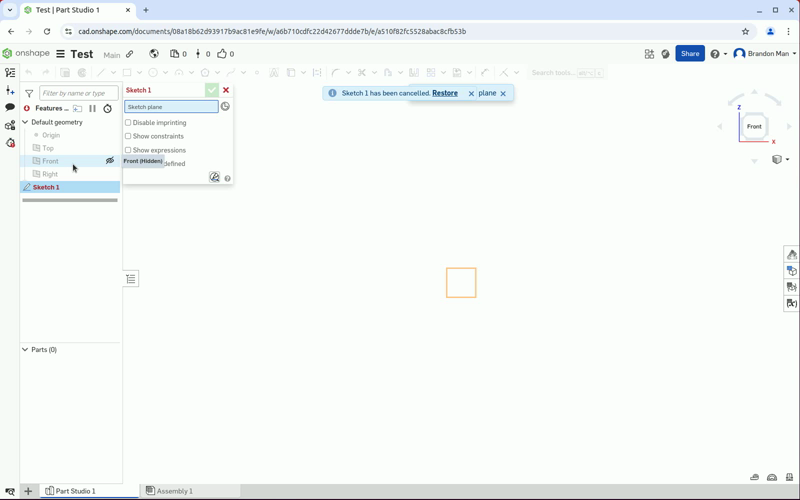
click(73, 163)
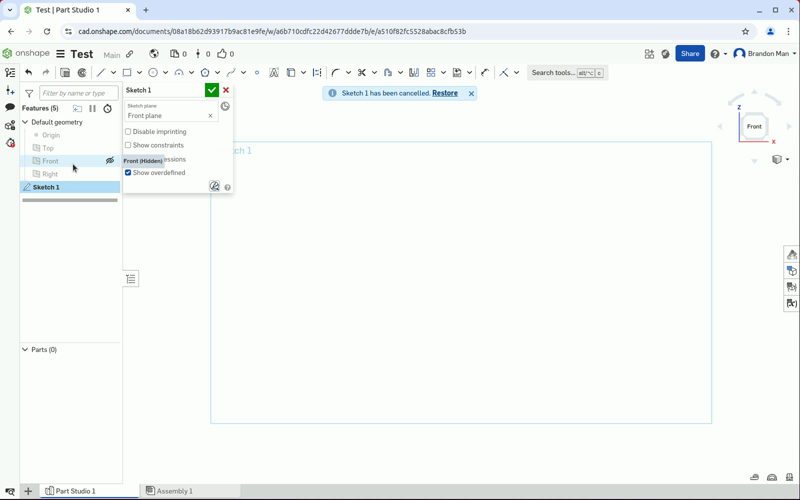
mouse_move(73, 352)
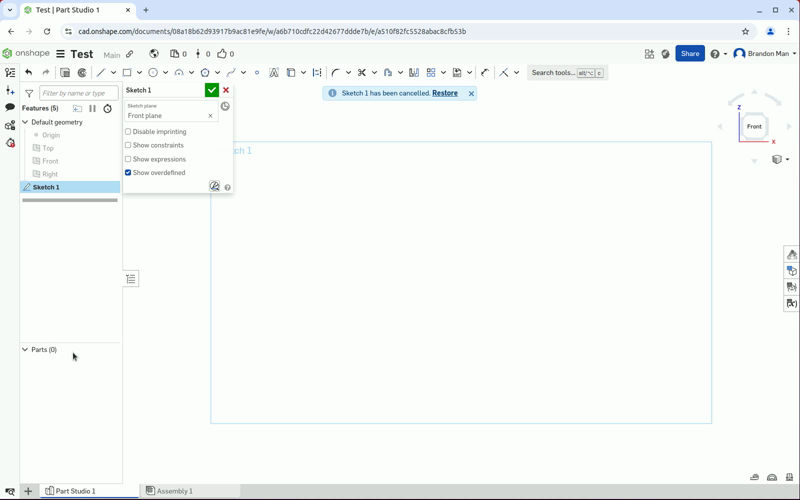
key(y)
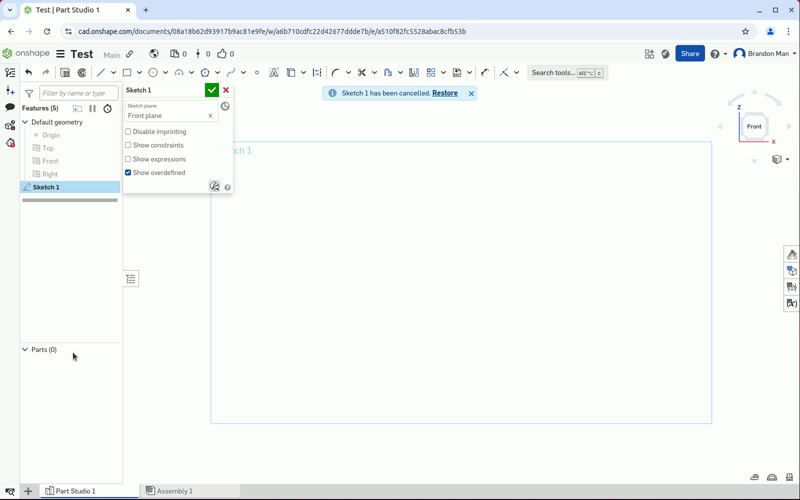
key(l)
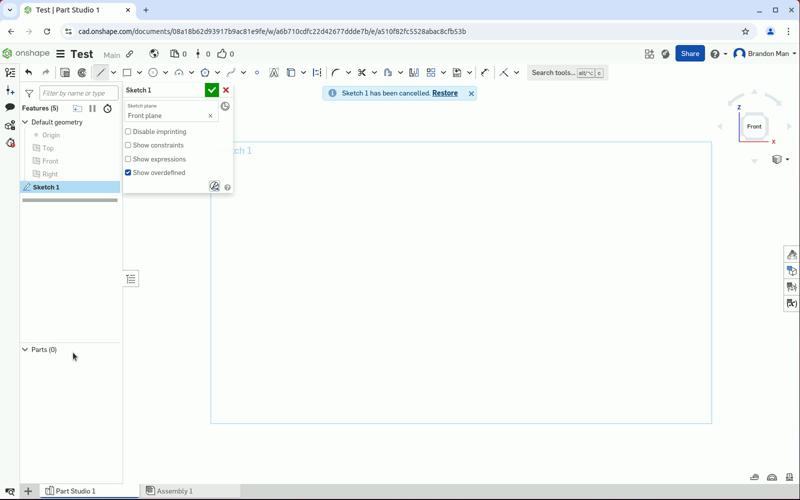
key_down(shift)
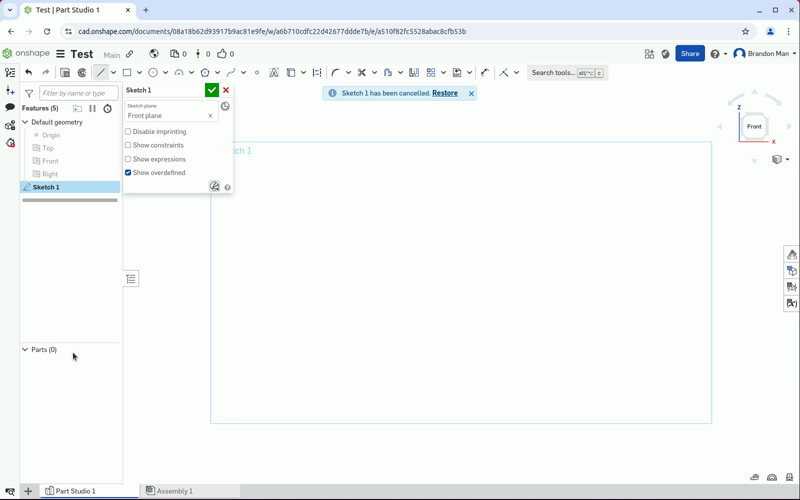
mouse_move(401, 343)
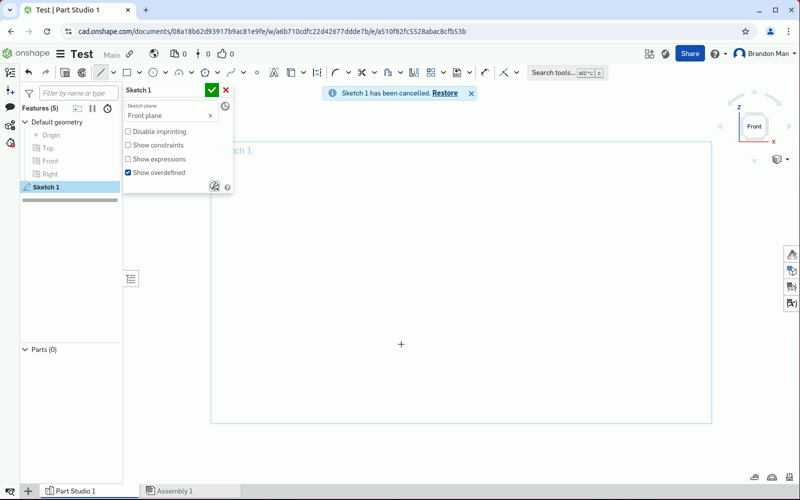
click(401, 343)
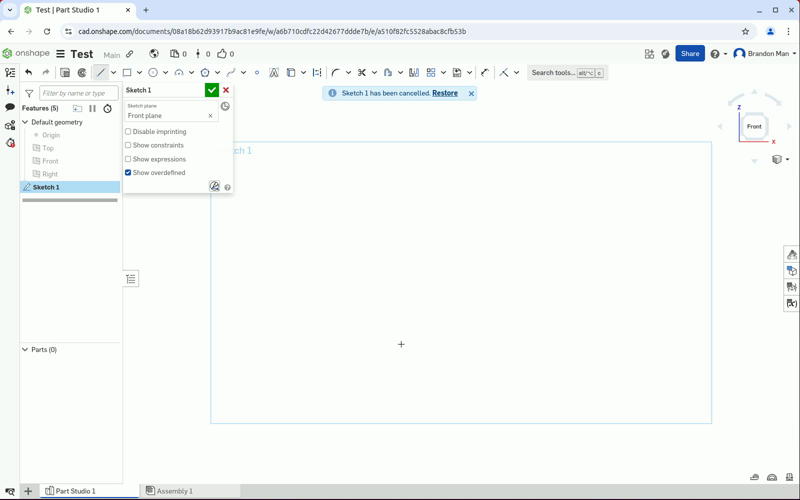
key_up(shift)
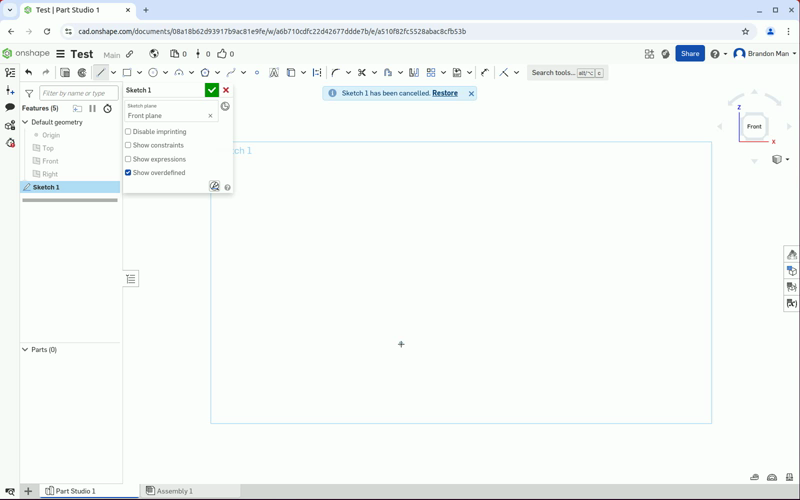
key_down(shift)
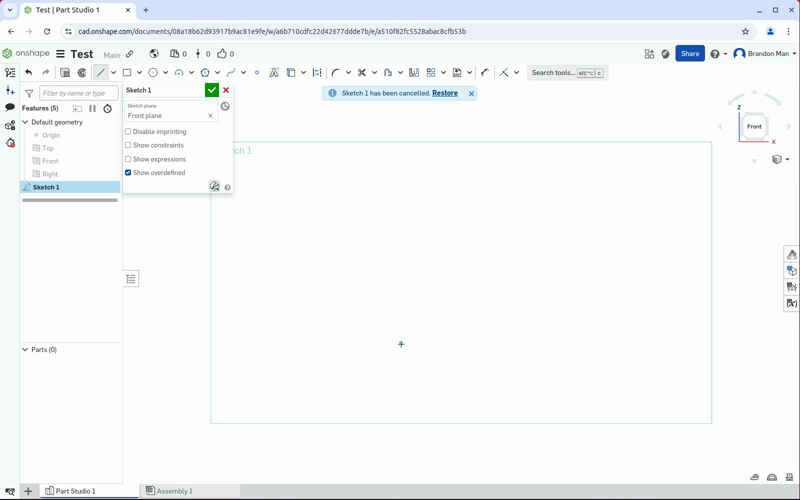
mouse_move(512, 343)
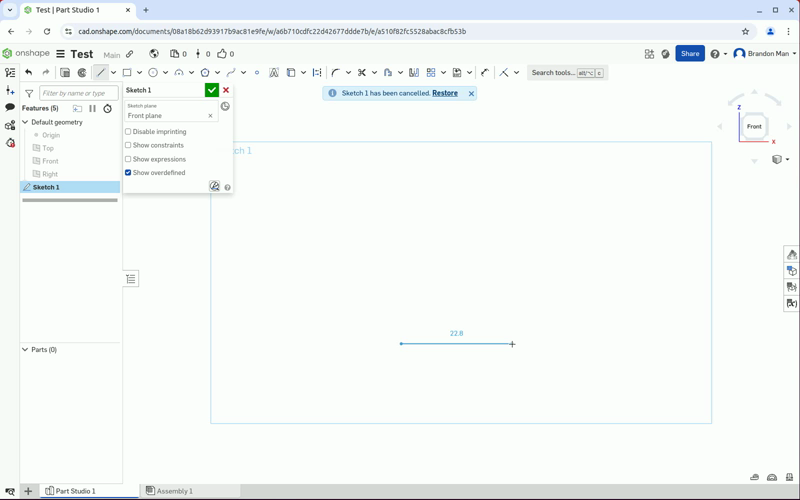
click(512, 343)
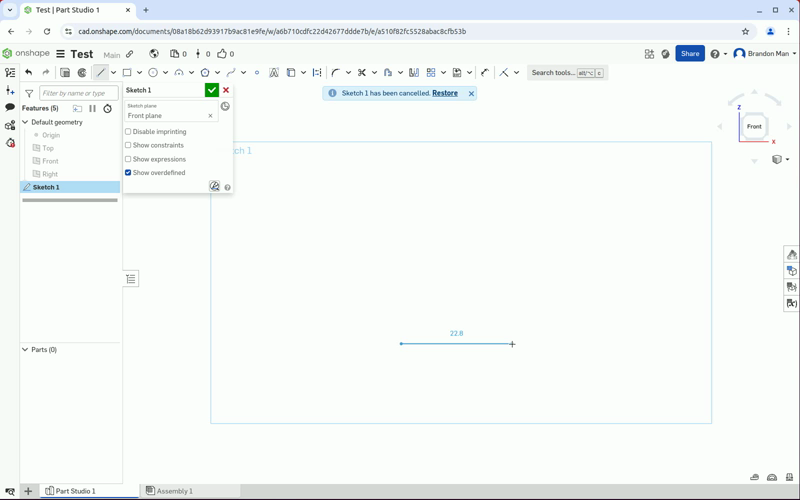
key_up(shift)
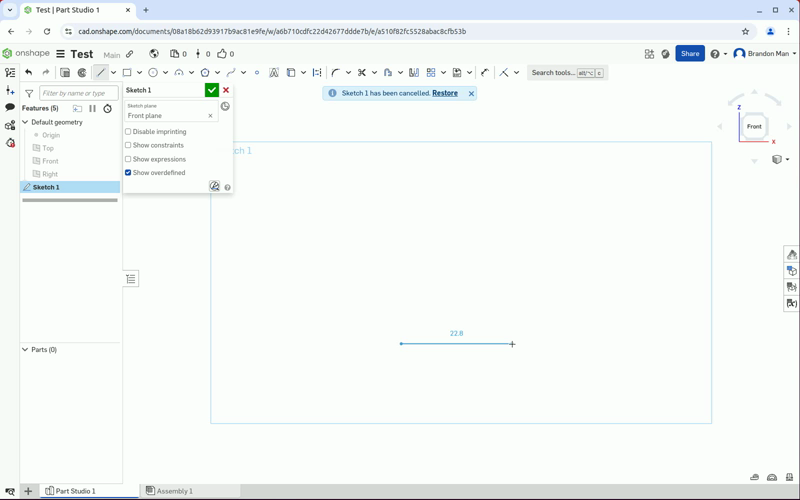
key_down(shift)
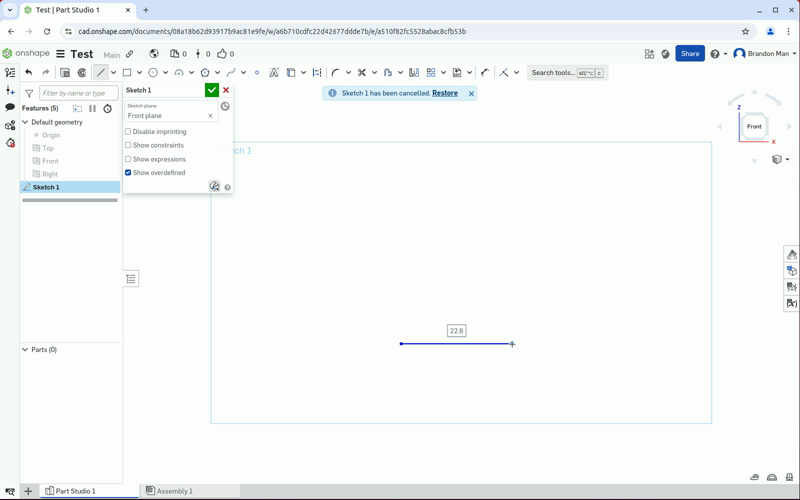
mouse_move(512, 170)
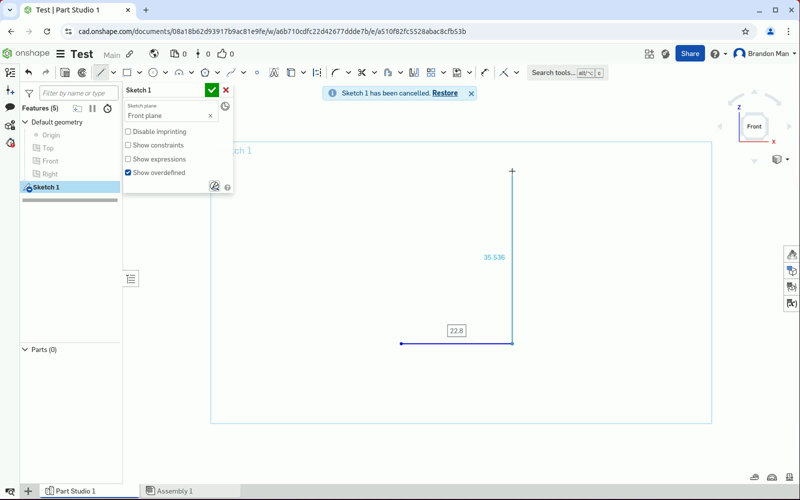
click(512, 170)
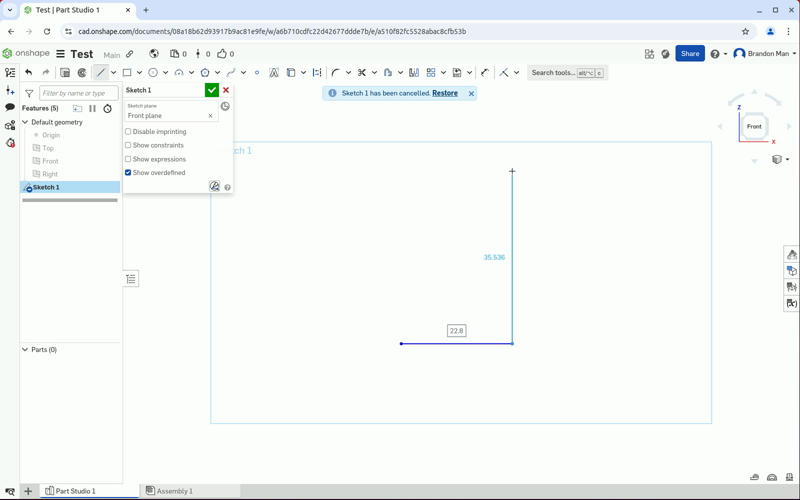
key_up(shift)
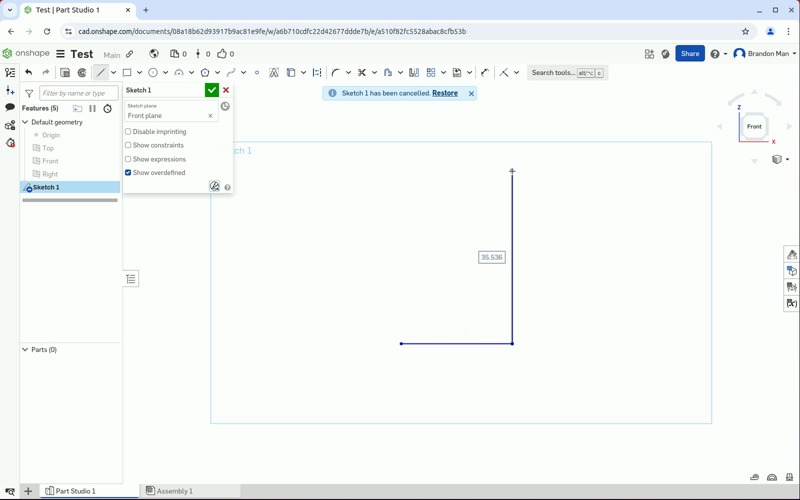
key_down(shift)
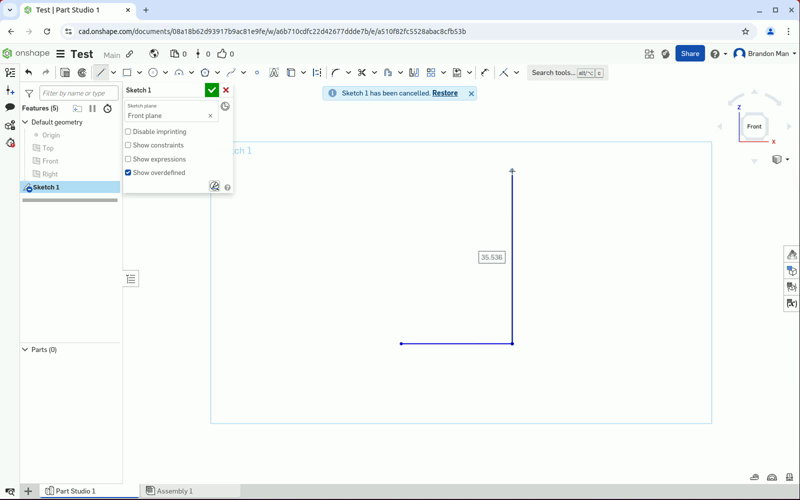
mouse_move(401, 170)
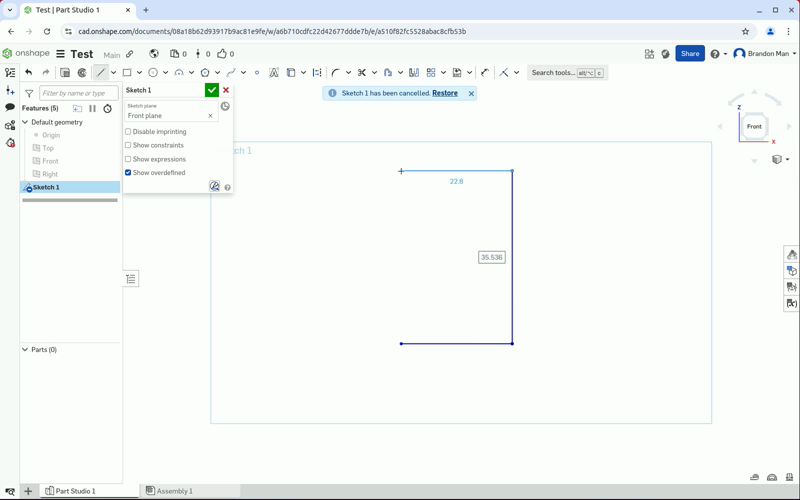
click(401, 170)
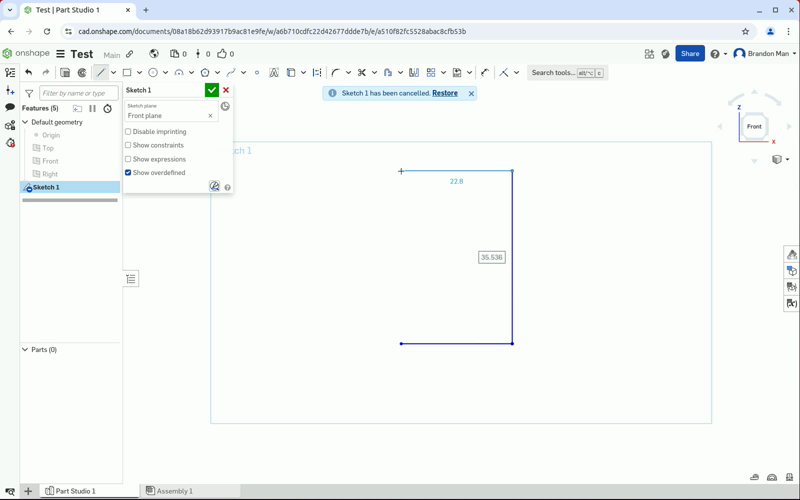
key_up(shift)
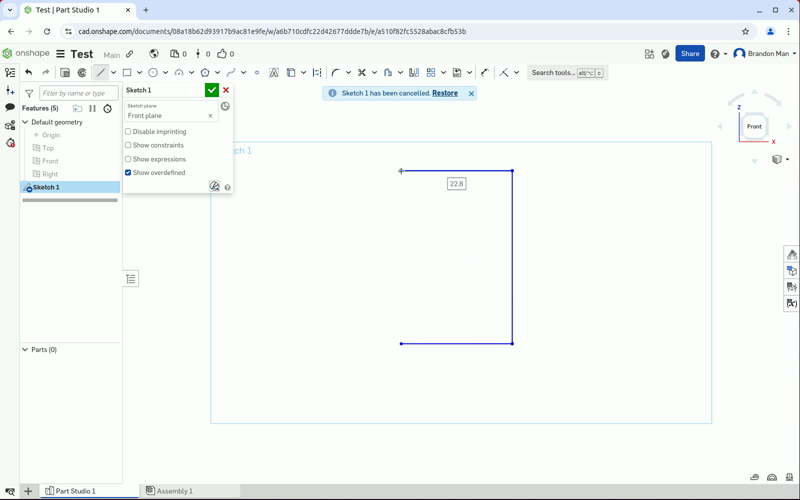
key_down(shift)
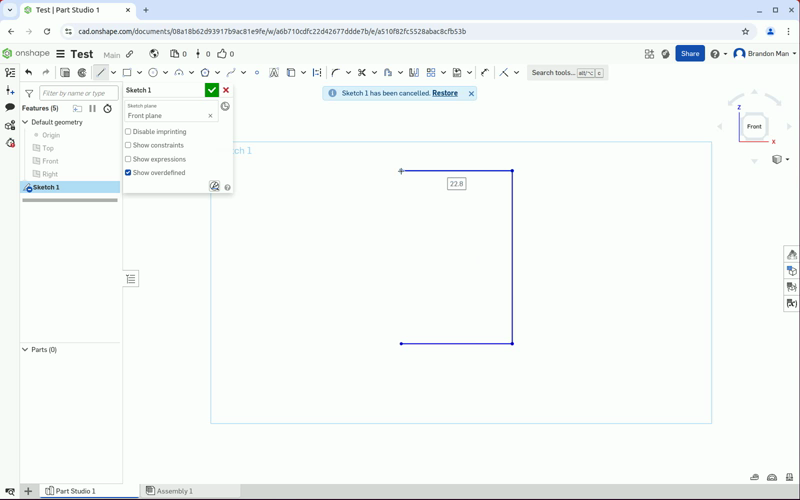
mouse_move(401, 343)
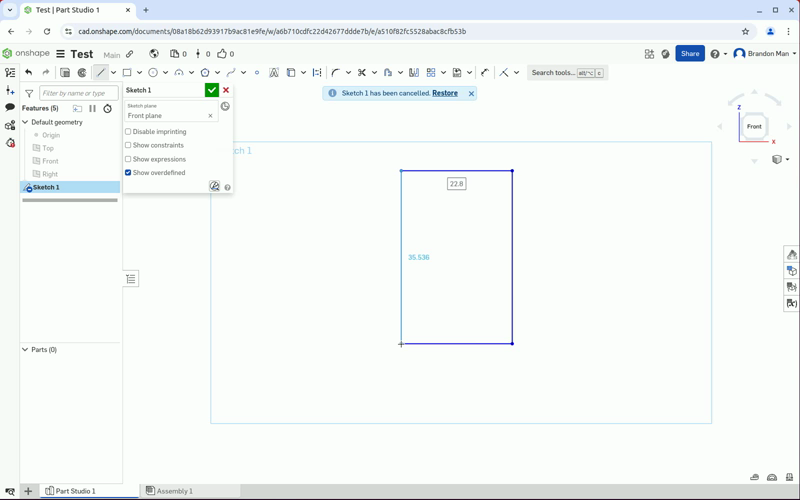
key_up(shift)
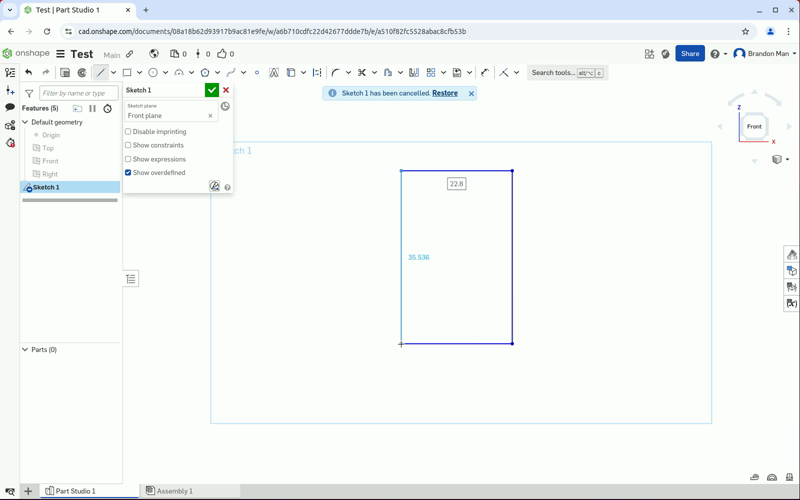
click(401, 343)
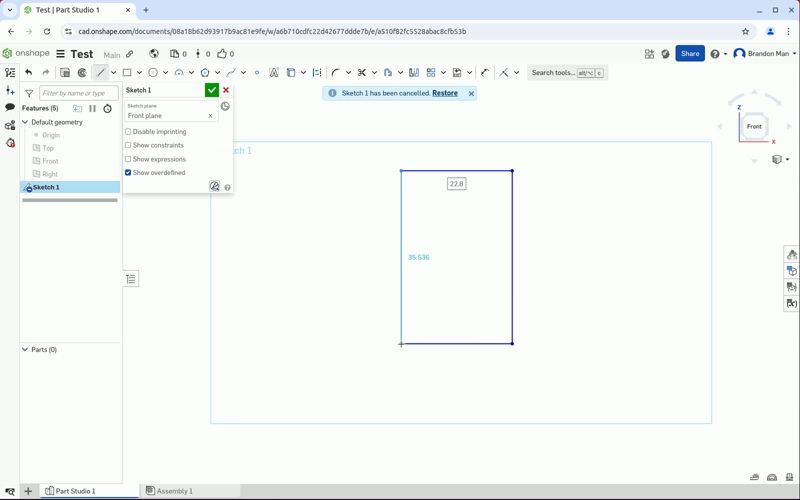
key(esc)
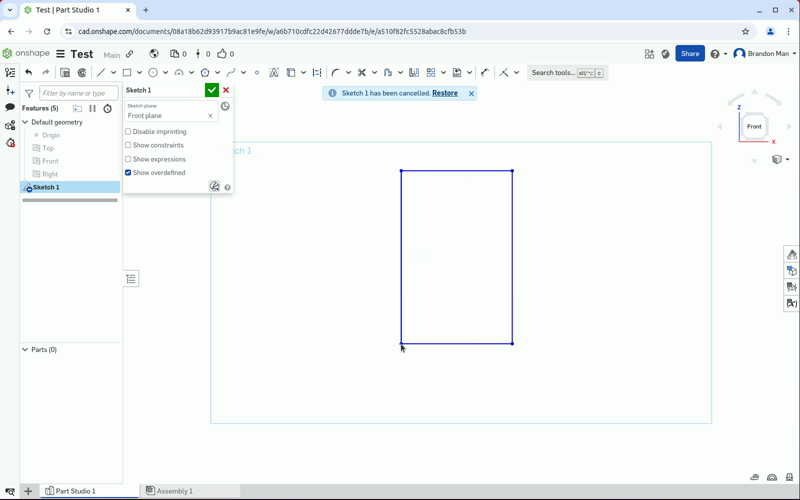
mouse_move(493, 330)
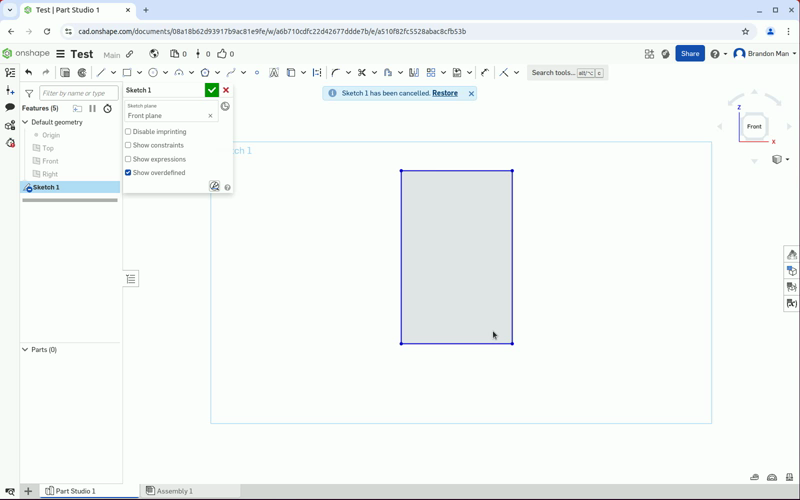
click(493, 330)
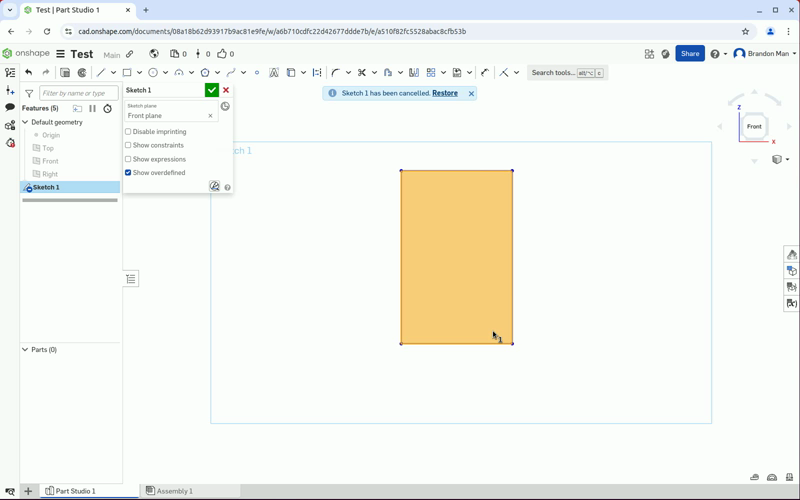
mouse_move(73, 352)
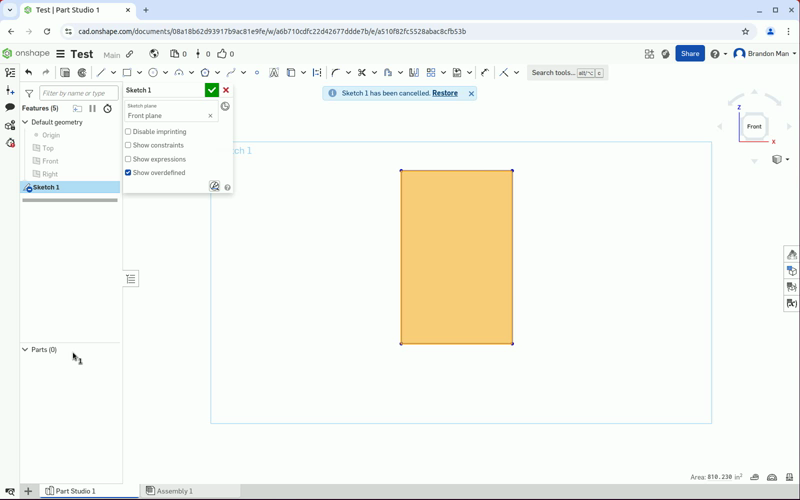
key(shift+y)
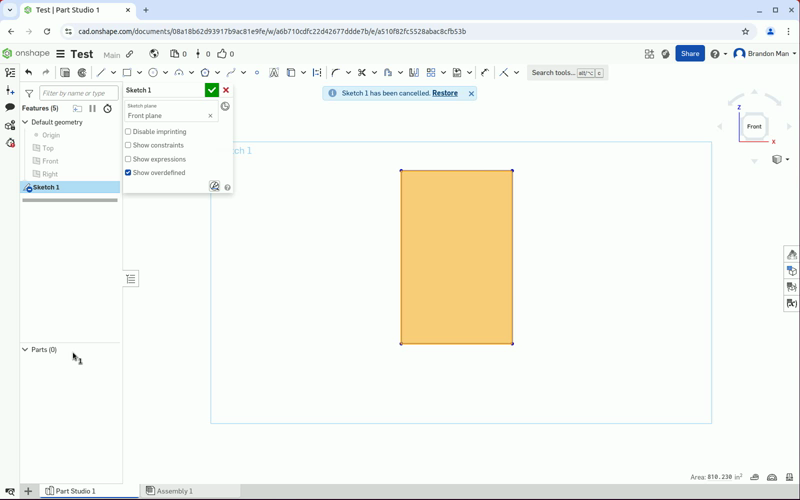
key(shift+e)
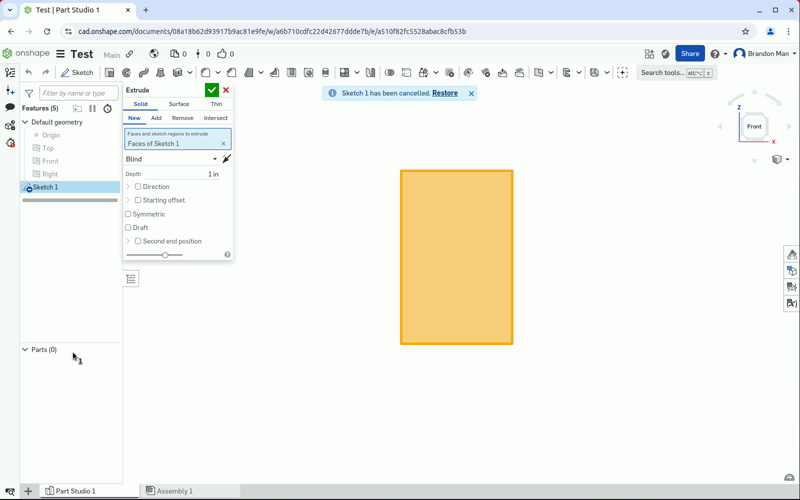
mouse_move(143, 106)
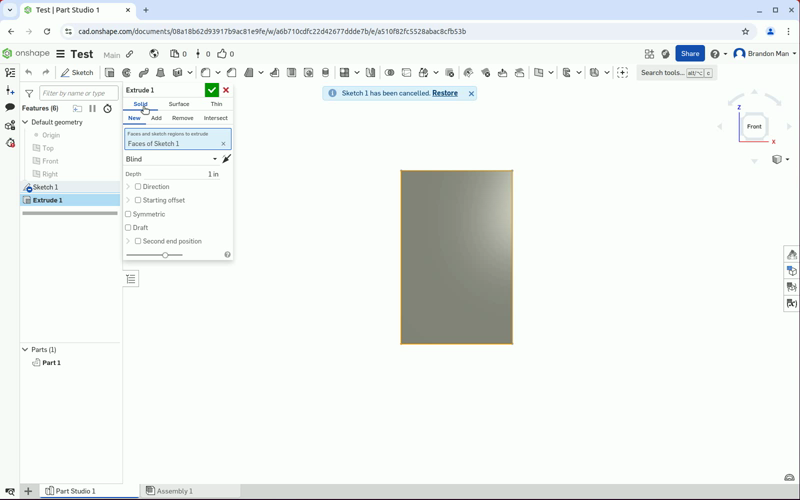
click(143, 106)
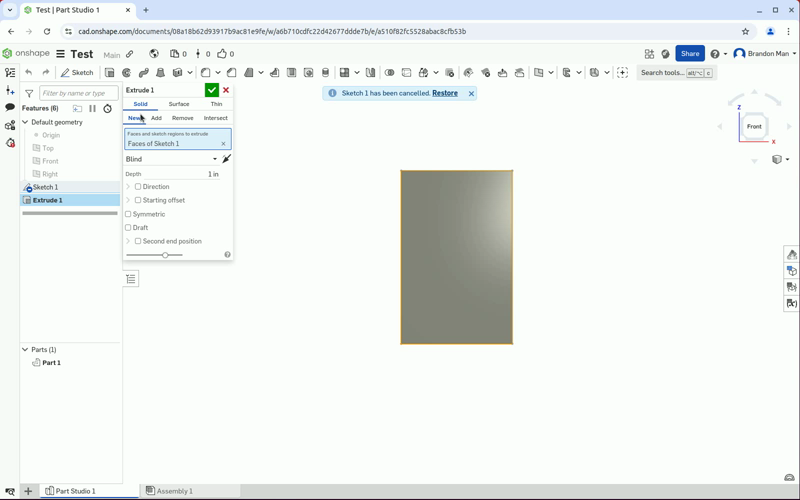
mouse_move(137, 120)
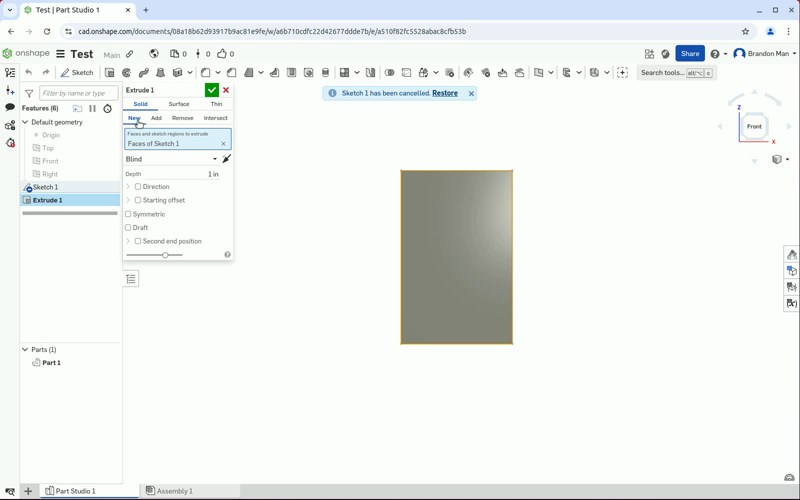
click(137, 120)
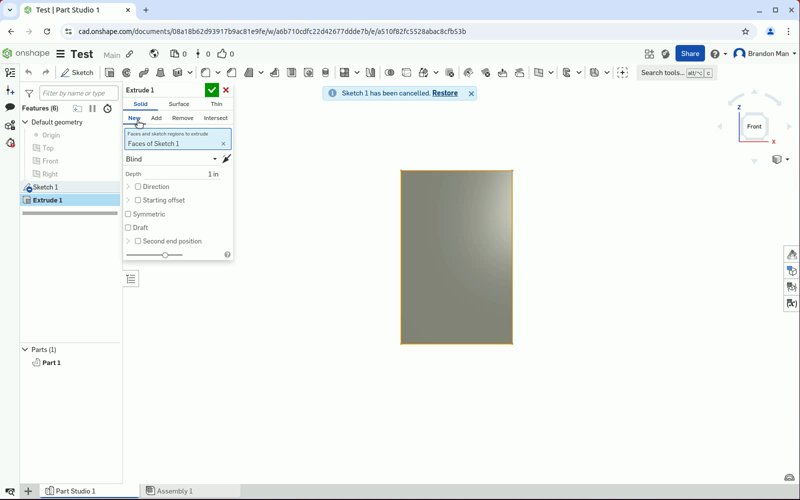
key(tab, 4)
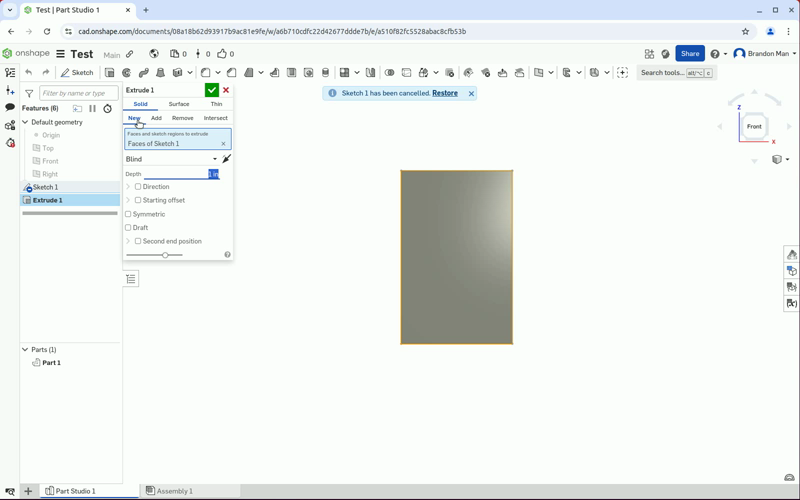
text(22.868)
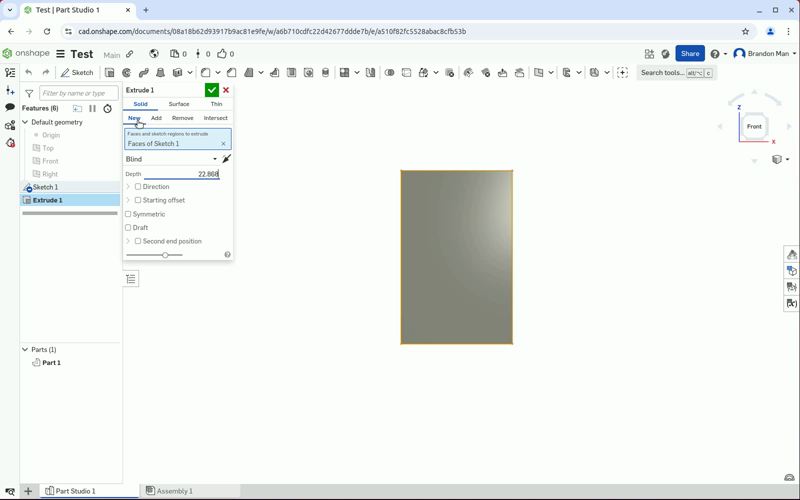
key(enter)
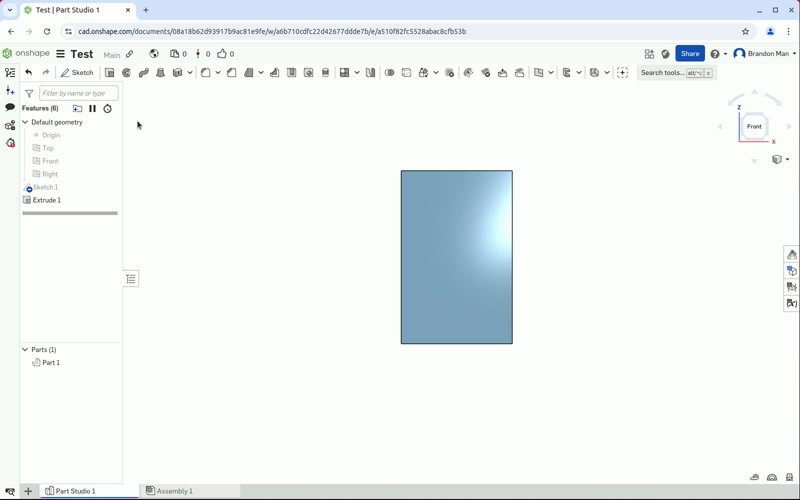
key(shift+h)
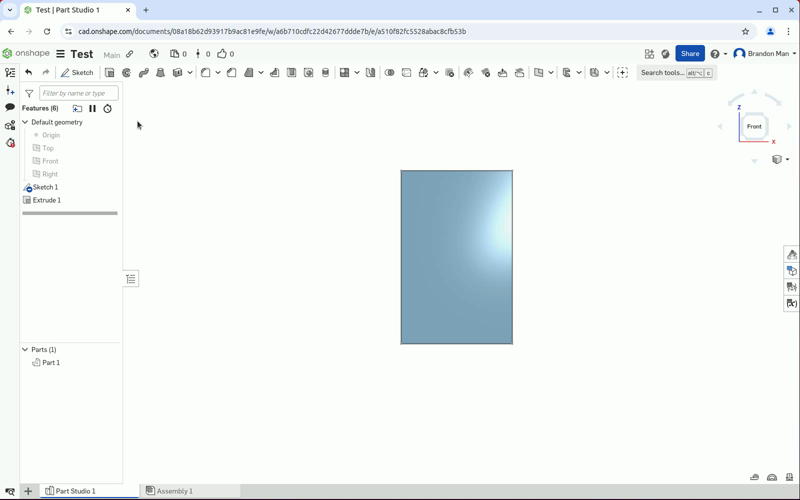
key(shift+h)
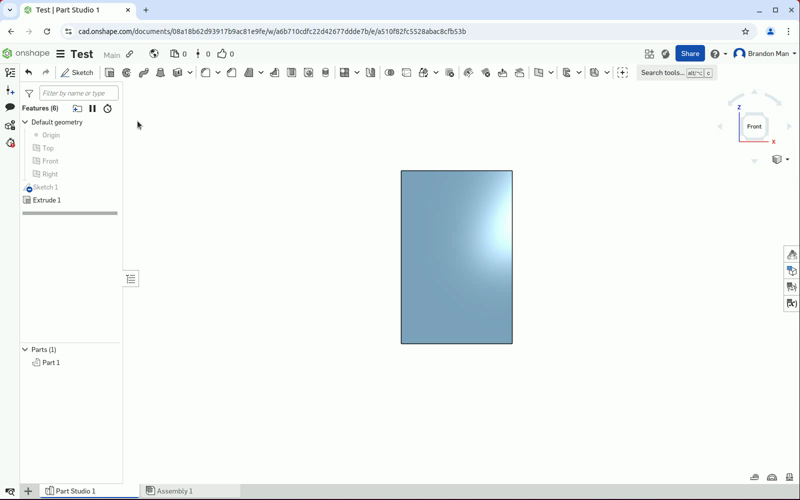
mouse_move(73, 189)
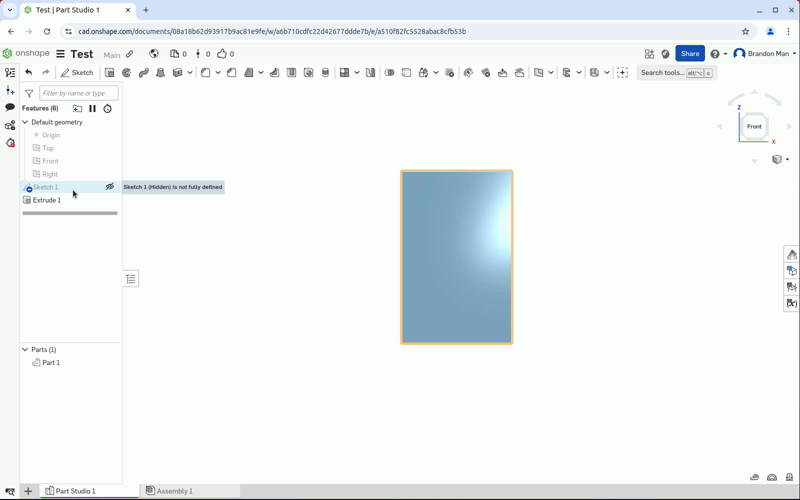
click(73, 189)
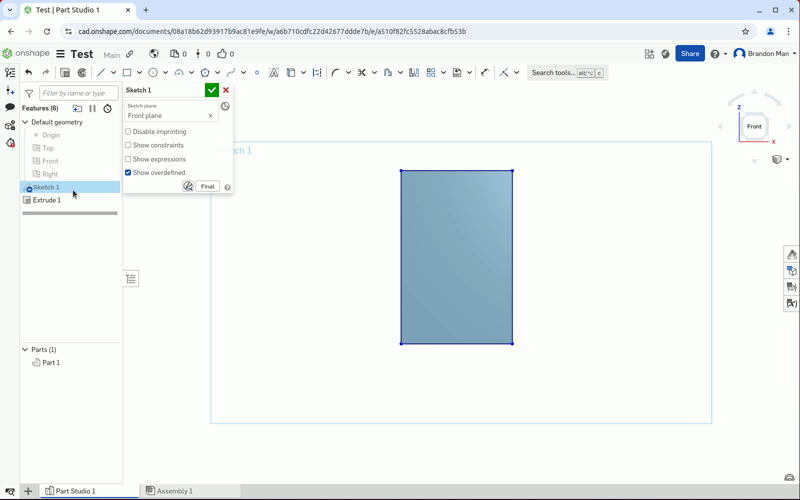
mouse_move(229, 92)
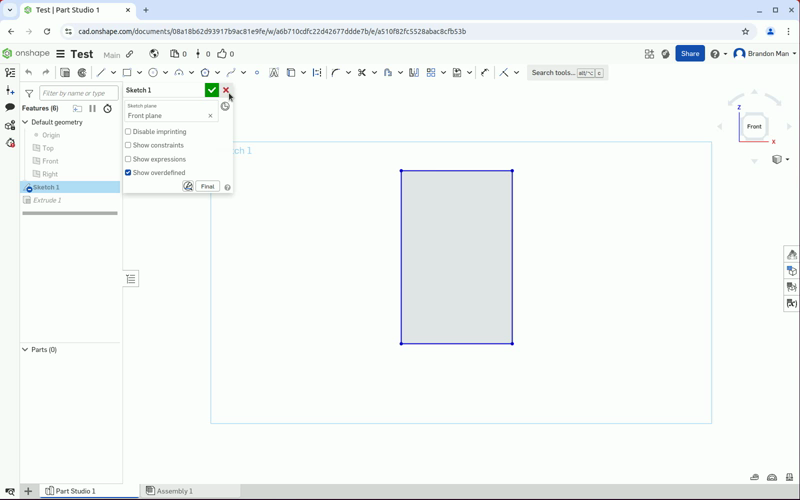
click(229, 92)
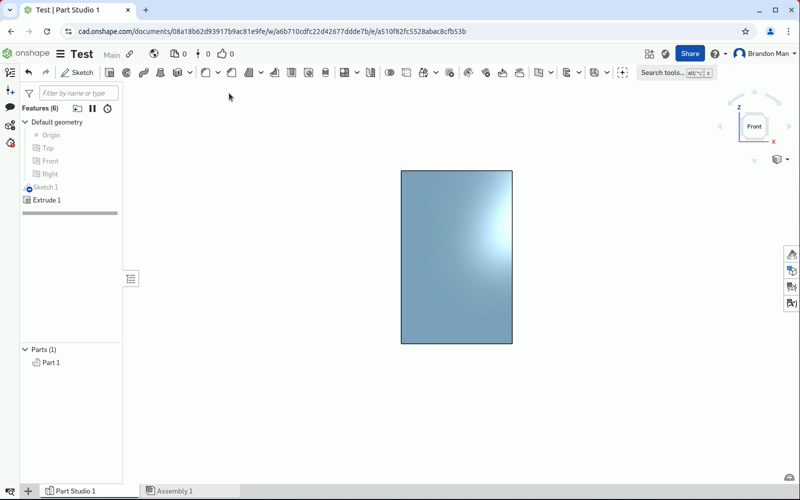
mouse_move(73, 352)
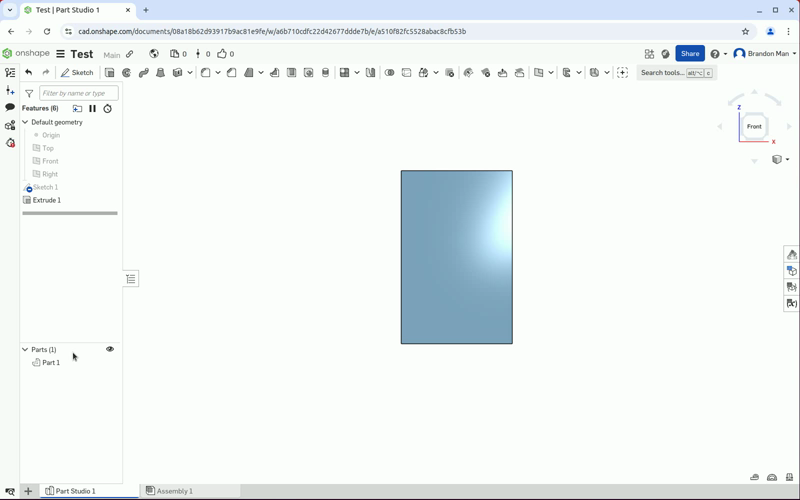
key(y)
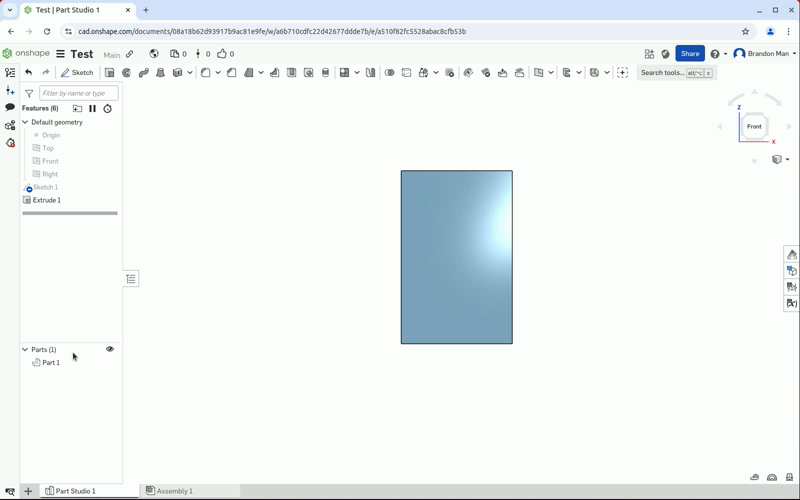
key(shift+p)
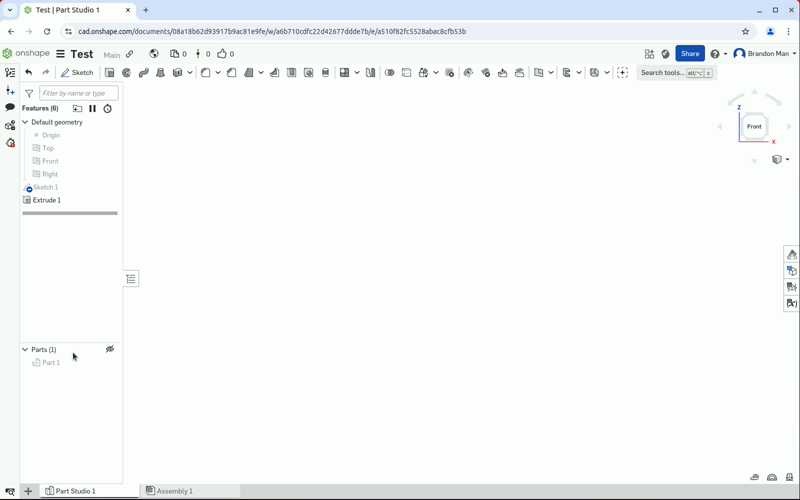
key(space)
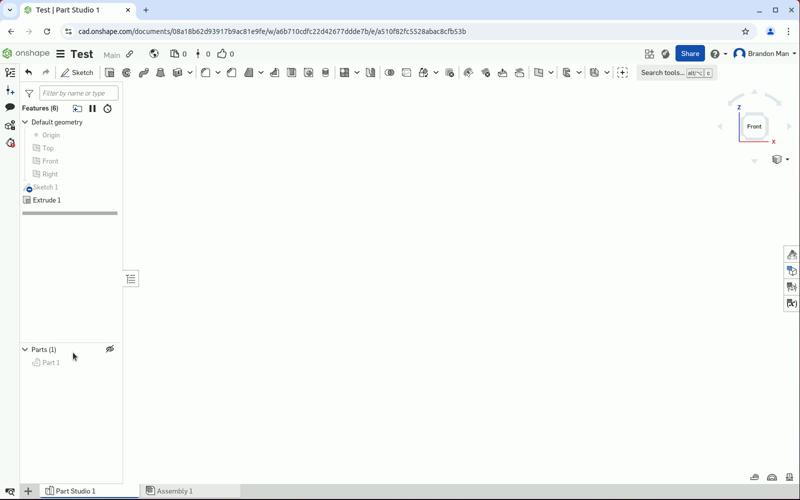
key_down(shift)
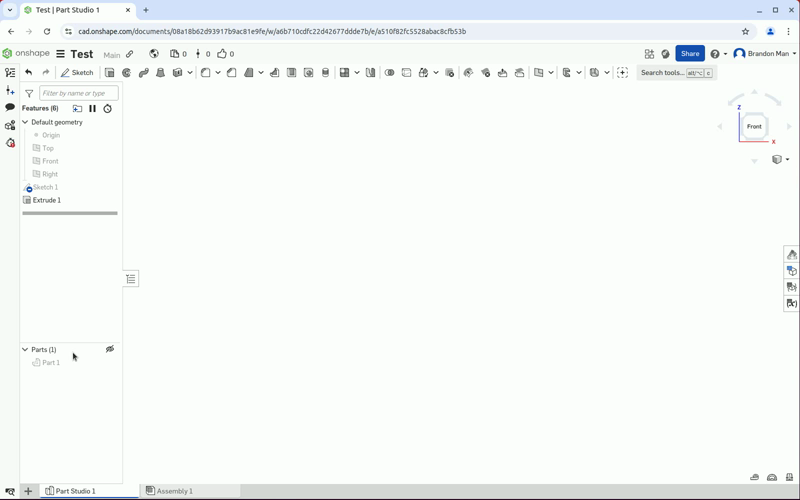
key(down)
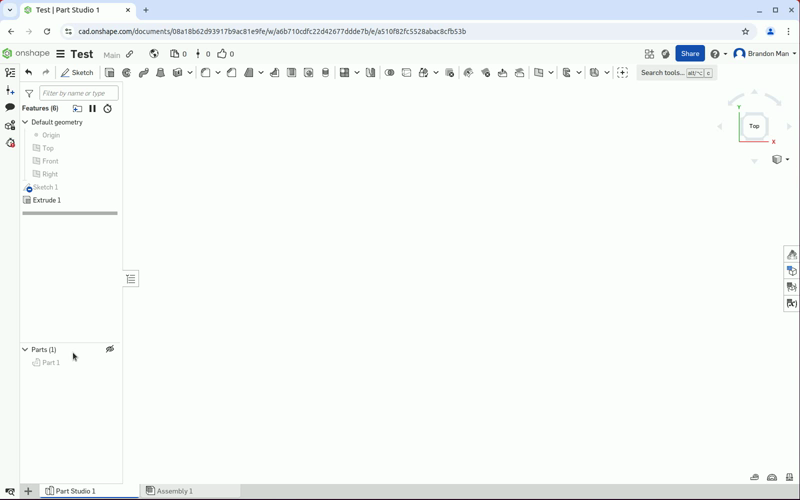
key_up(shift)
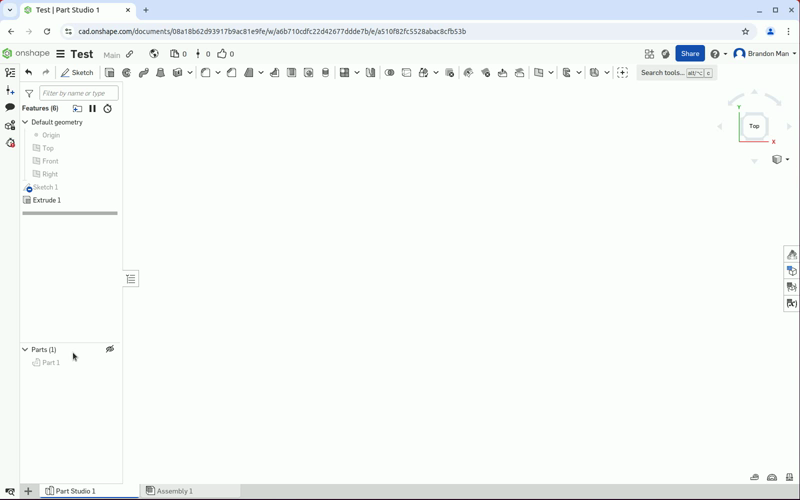
mouse_move(73, 352)
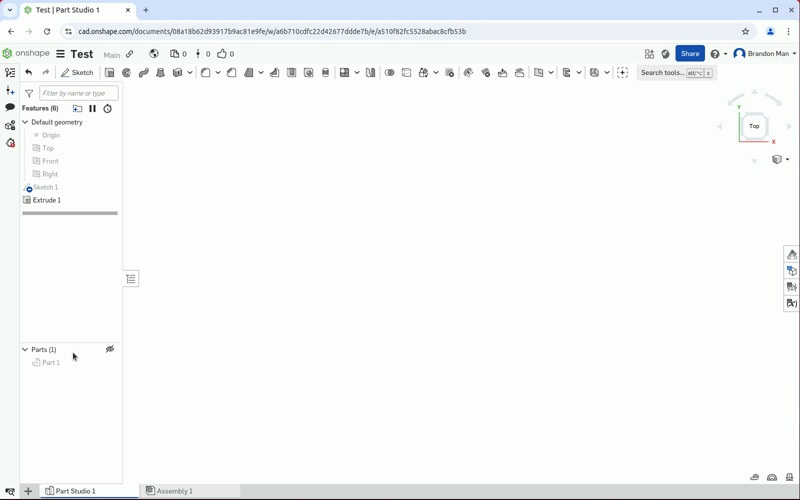
key(shift+y)
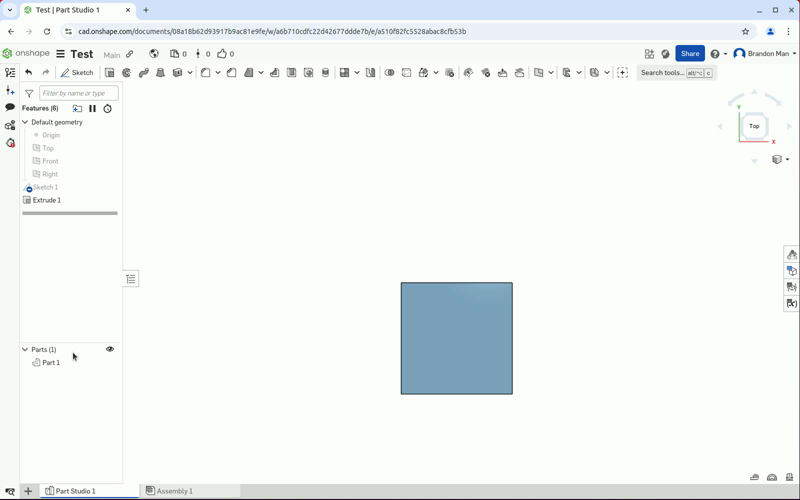
mouse_move(541, 75)
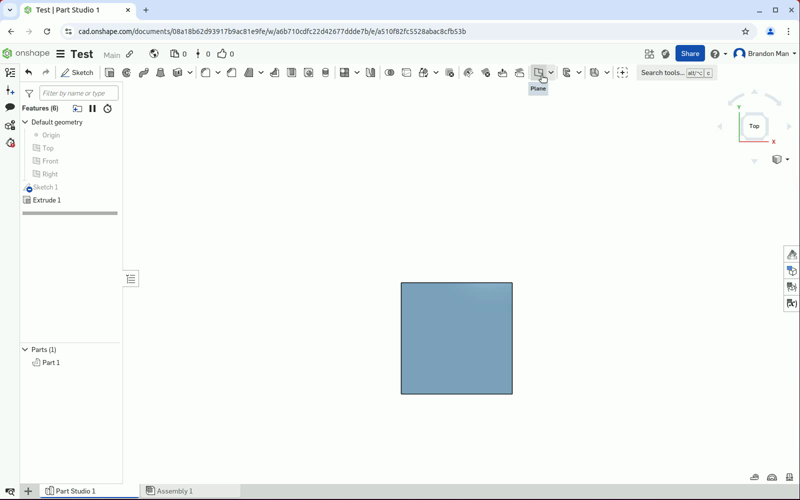
click(541, 75)
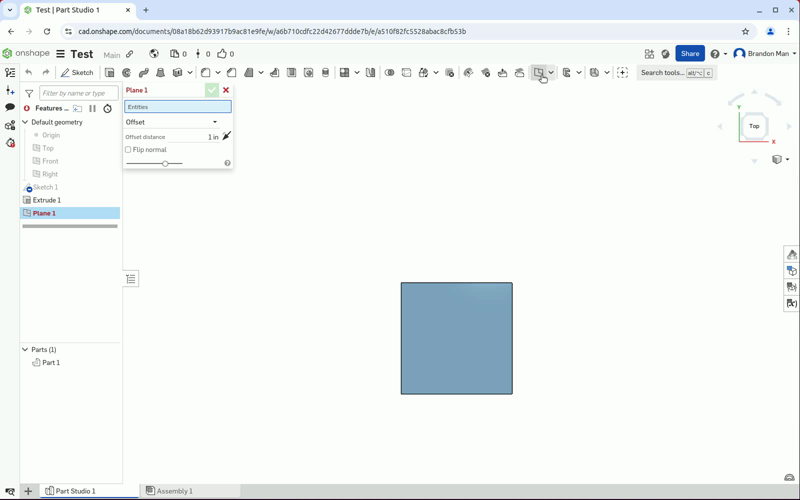
mouse_move(73, 150)
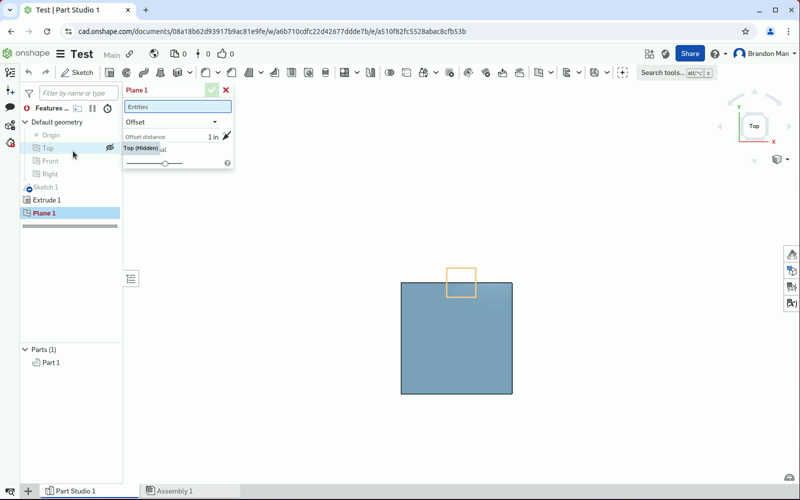
click(73, 150)
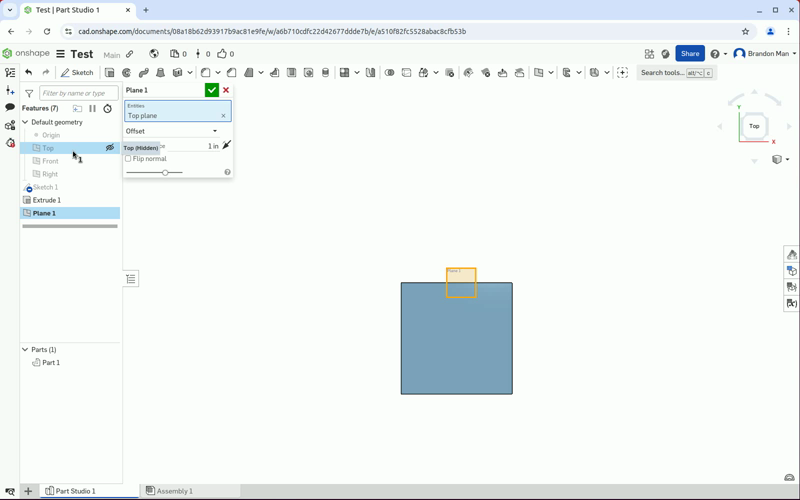
key(tab, 2)
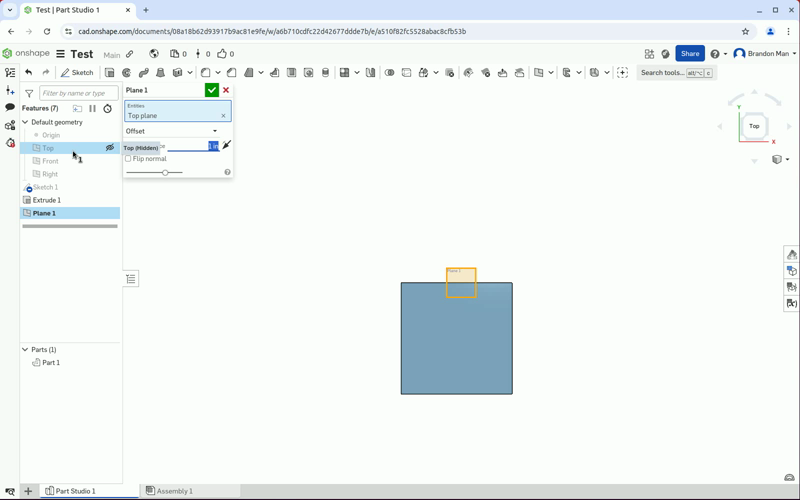
text(23.108)
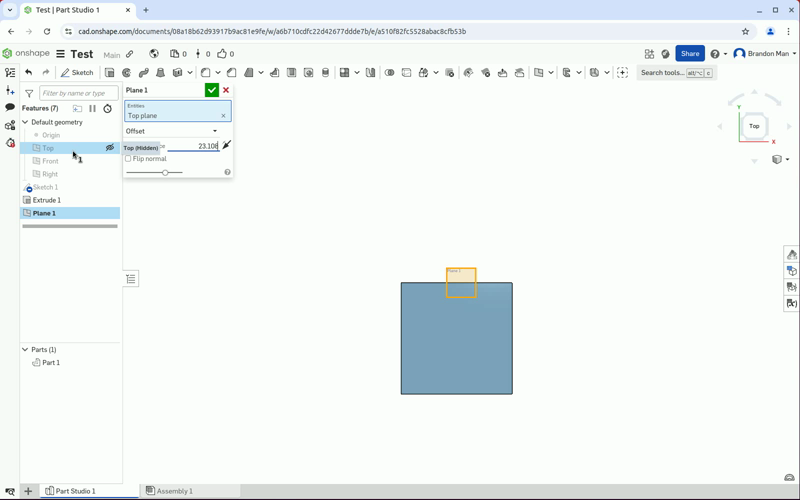
key(enter, 2)
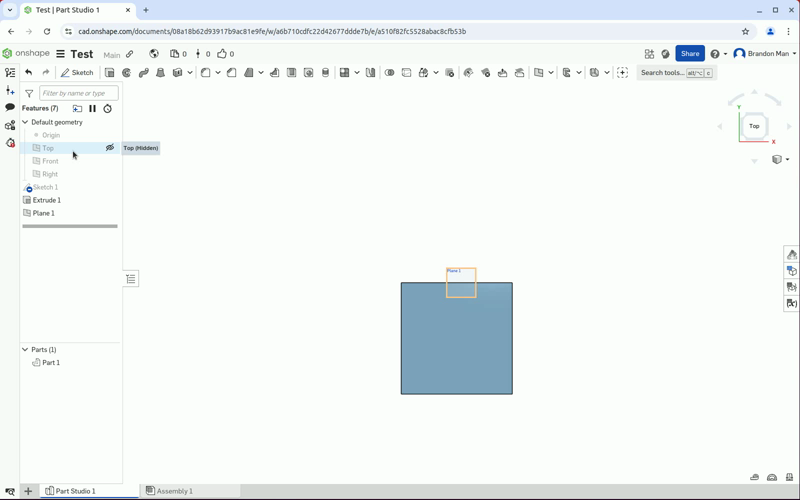
key(shift+s)
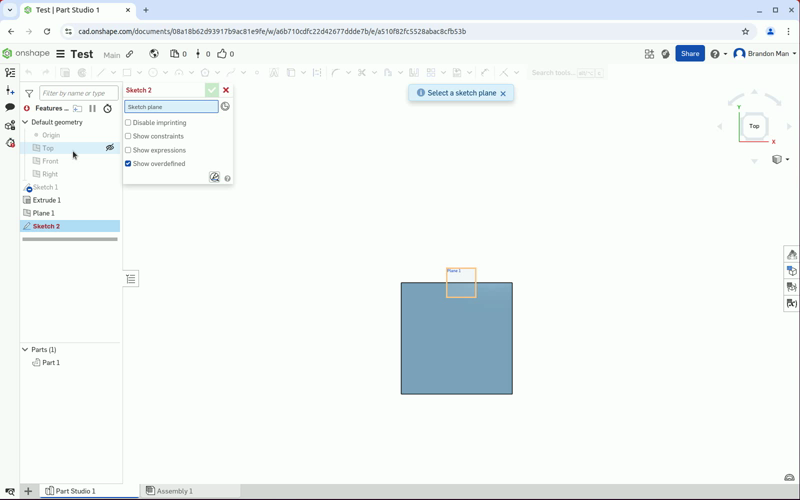
mouse_move(73, 215)
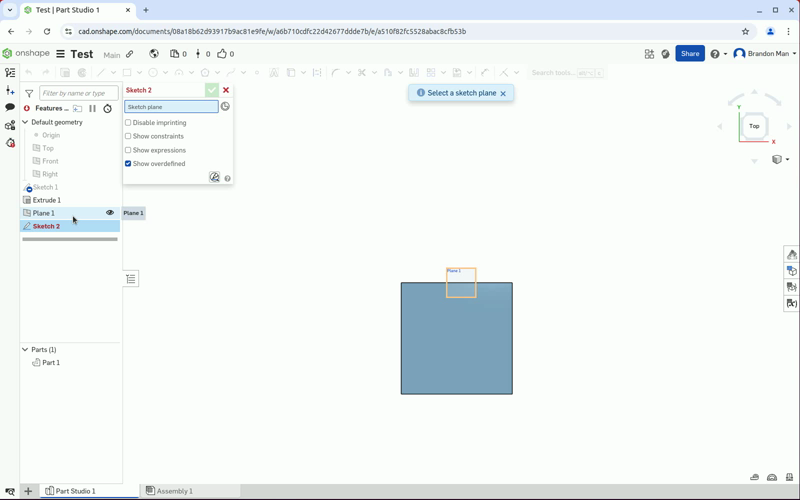
click(73, 215)
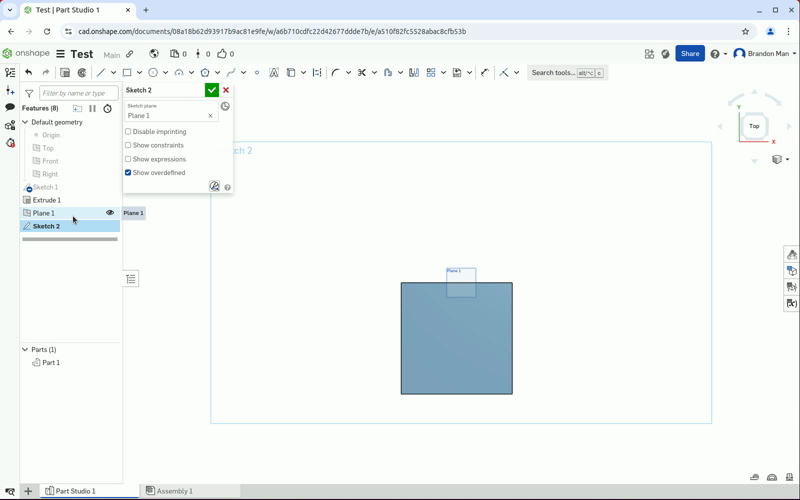
mouse_move(73, 352)
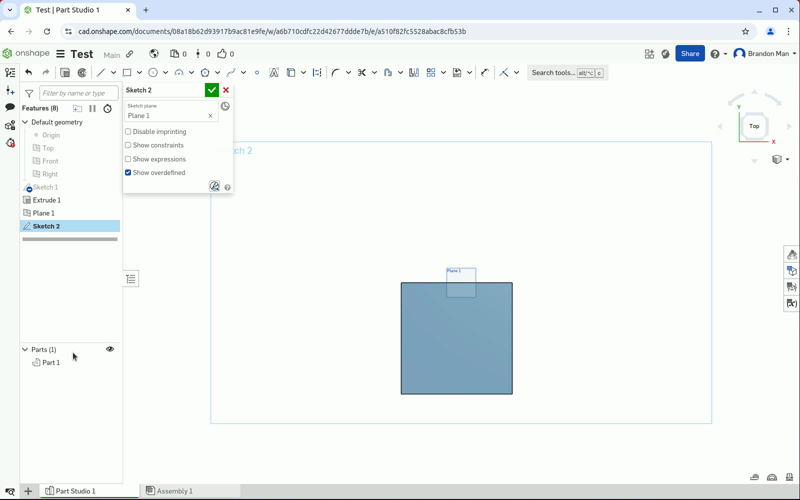
key(y)
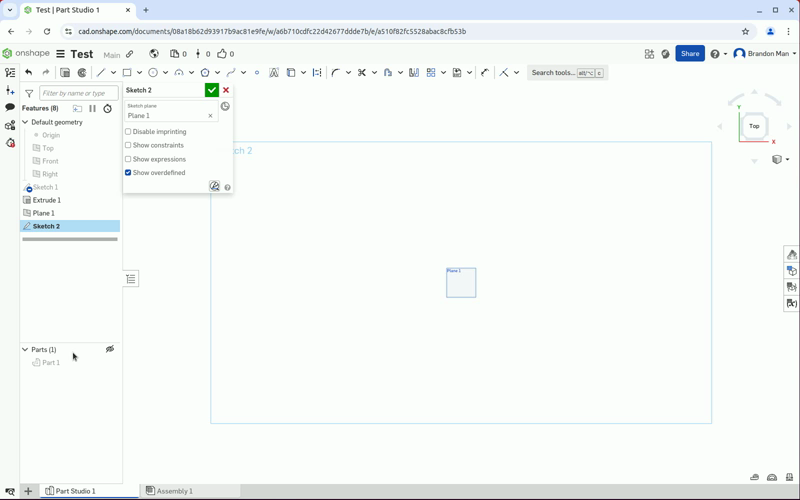
key(l)
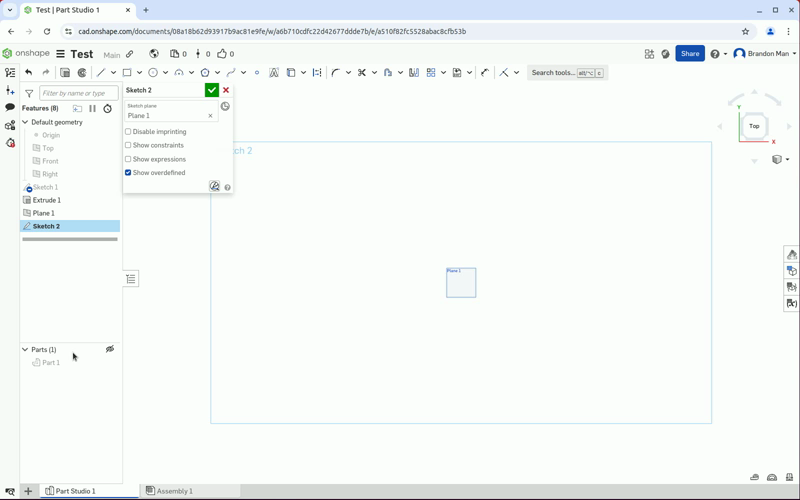
key_down(shift)
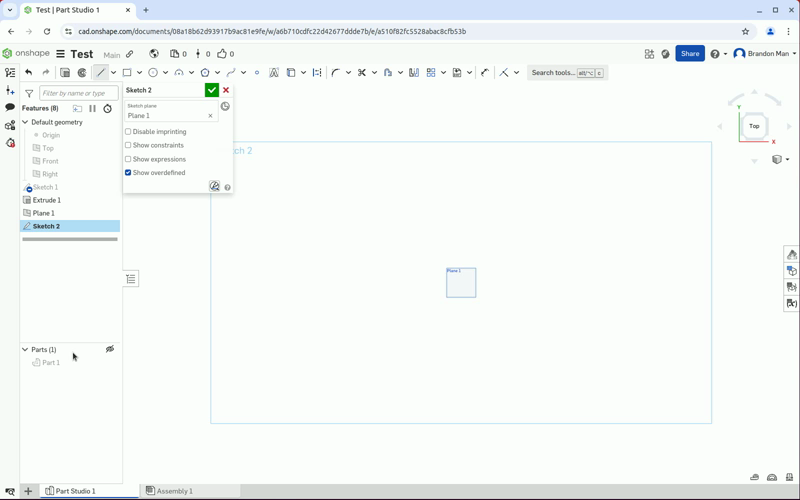
mouse_move(406, 335)
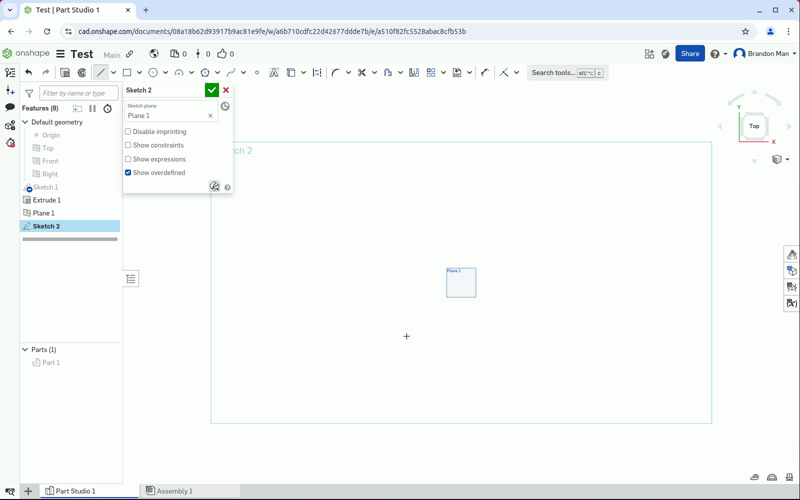
click(406, 335)
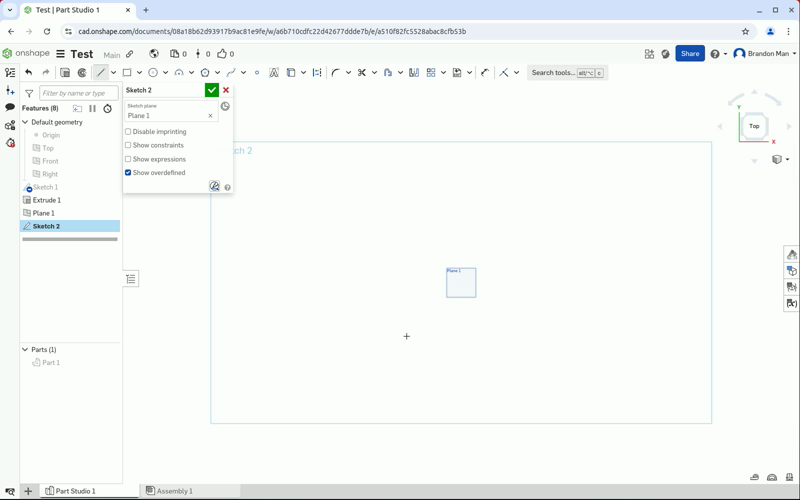
key_up(shift)
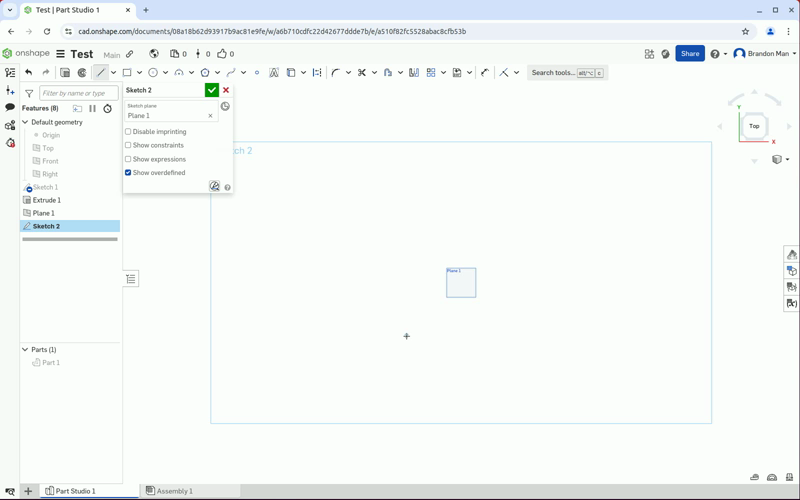
key_down(shift)
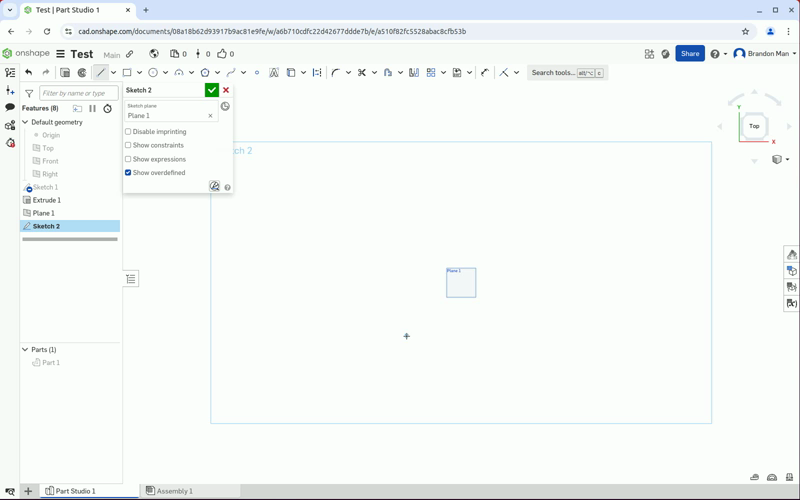
mouse_move(436, 335)
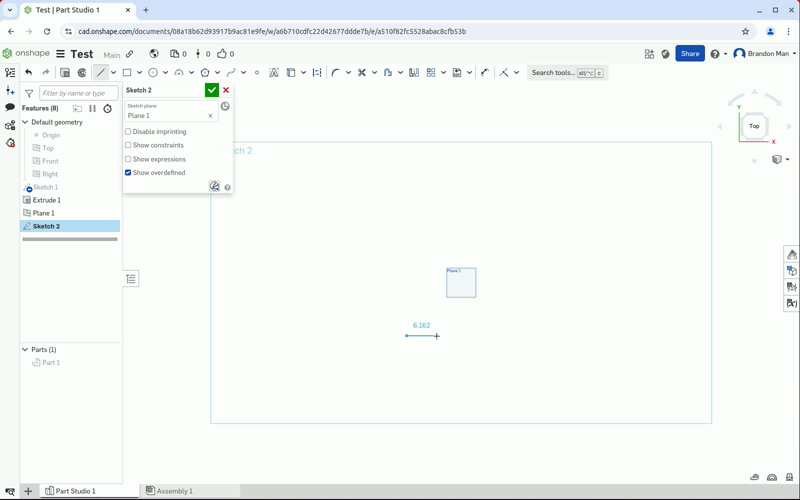
mouse_move(454, 335)
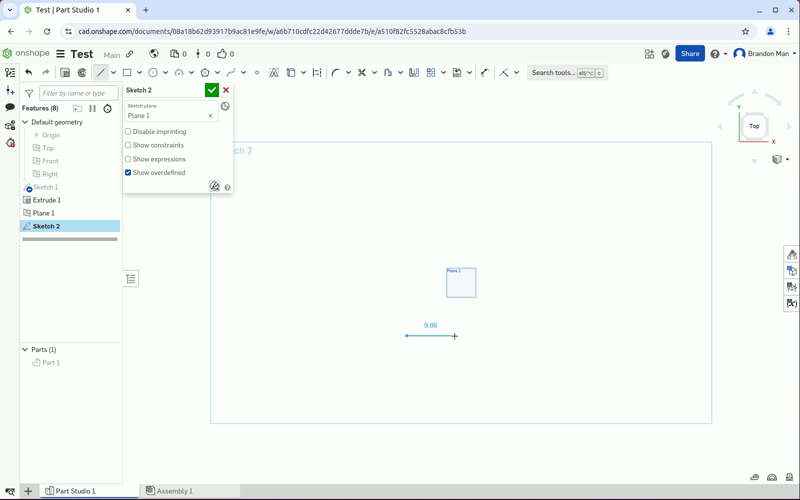
click(454, 335)
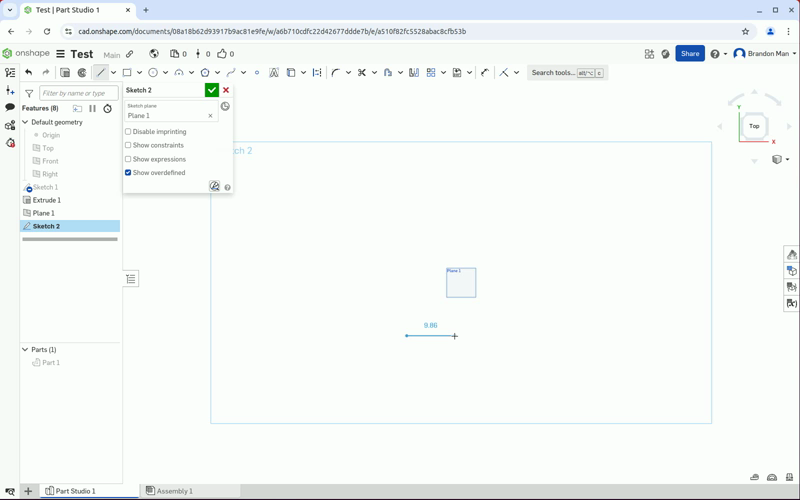
key_up(shift)
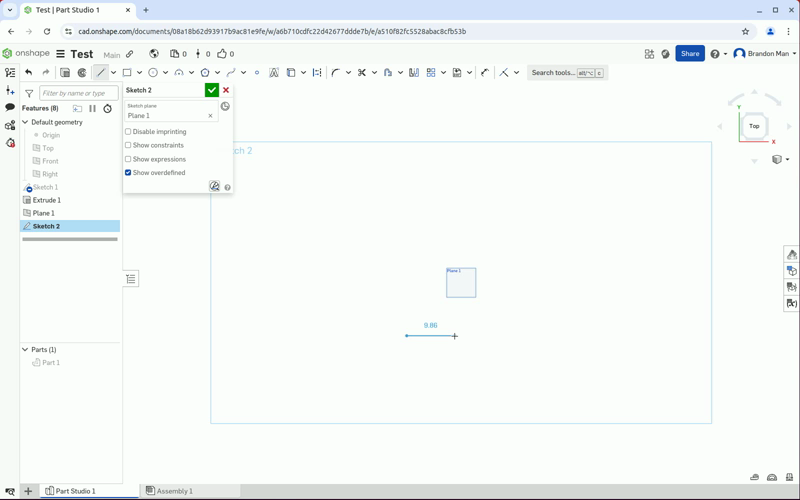
key_down(shift)
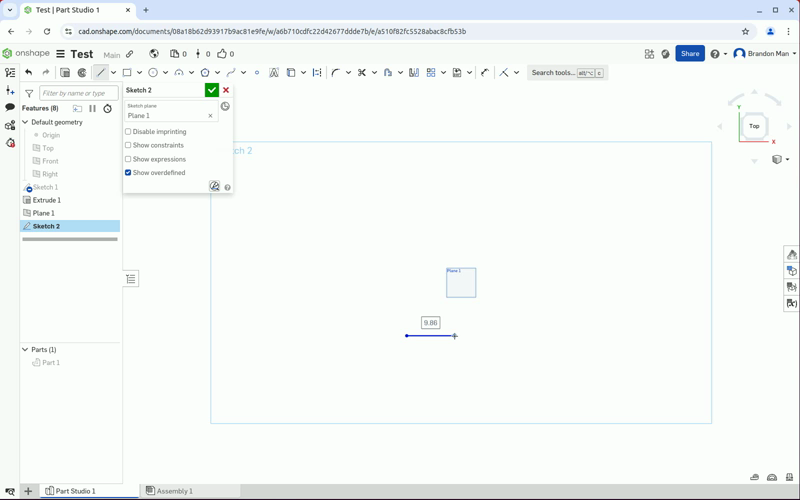
mouse_move(484, 335)
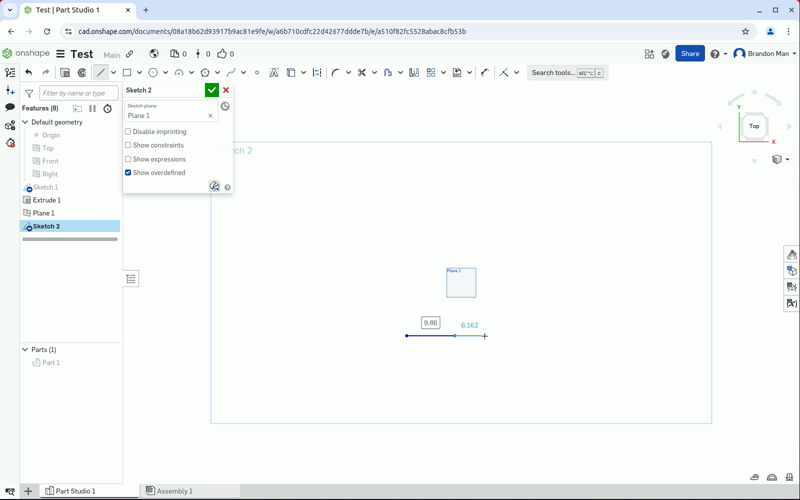
mouse_move(454, 288)
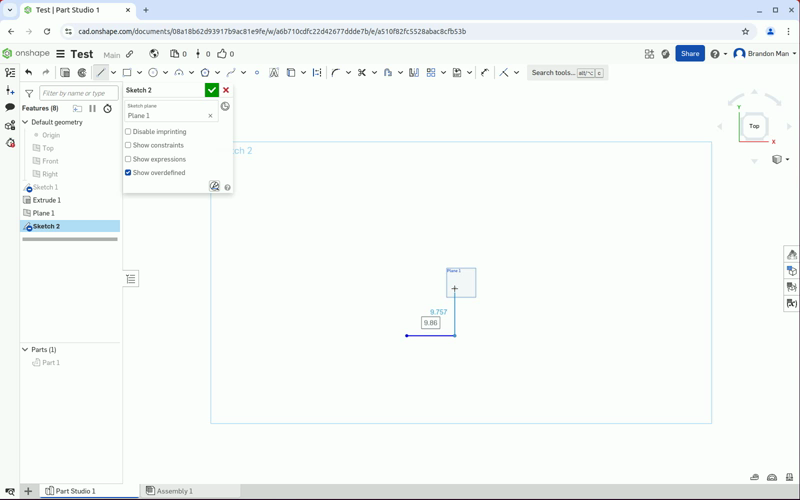
click(454, 288)
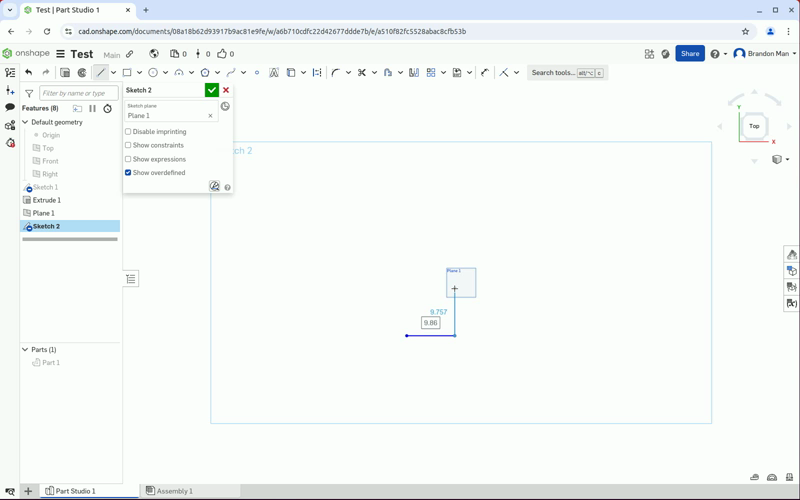
key_up(shift)
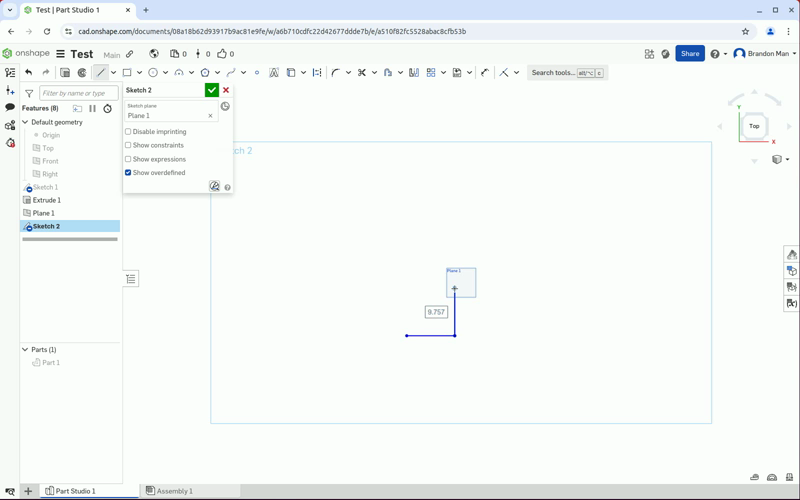
key_down(shift)
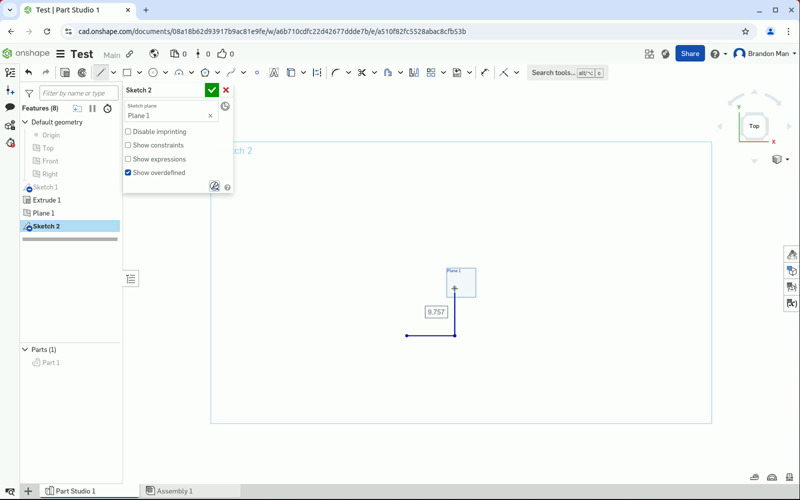
mouse_move(484, 288)
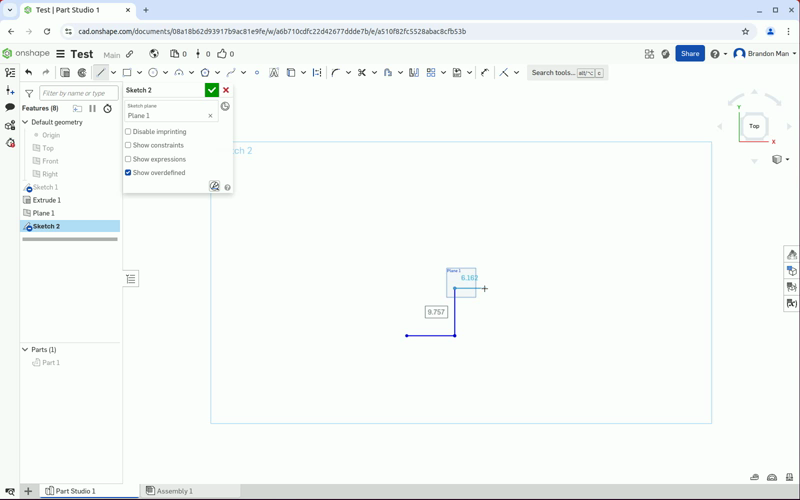
mouse_move(406, 288)
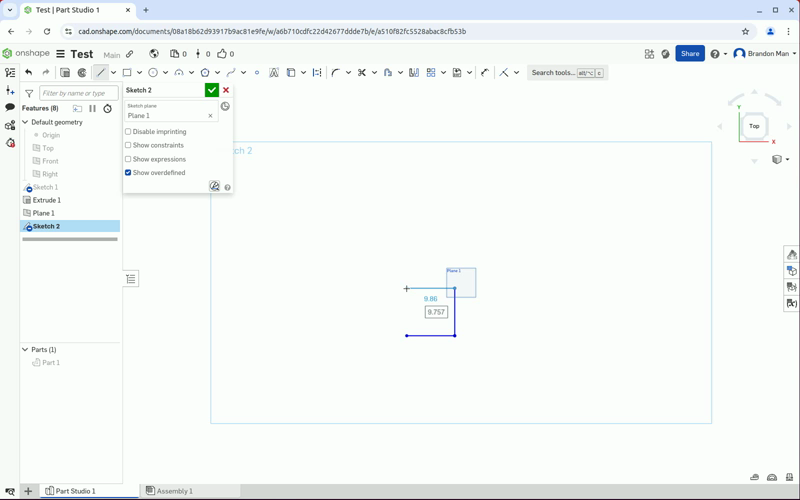
click(406, 288)
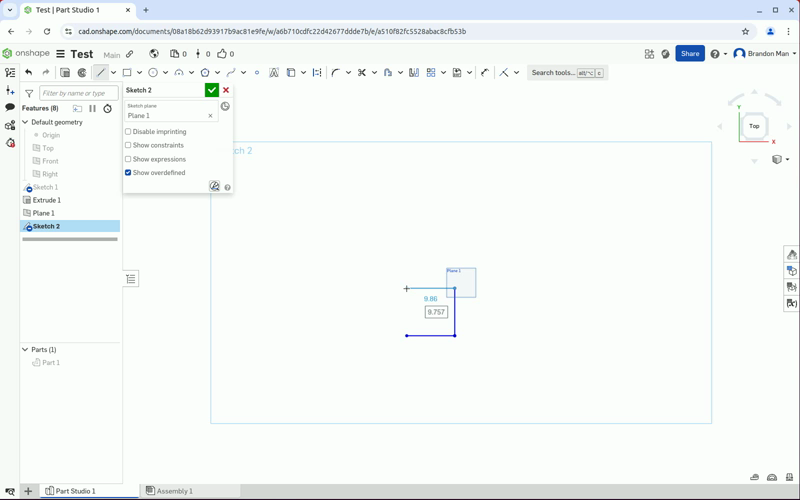
key_up(shift)
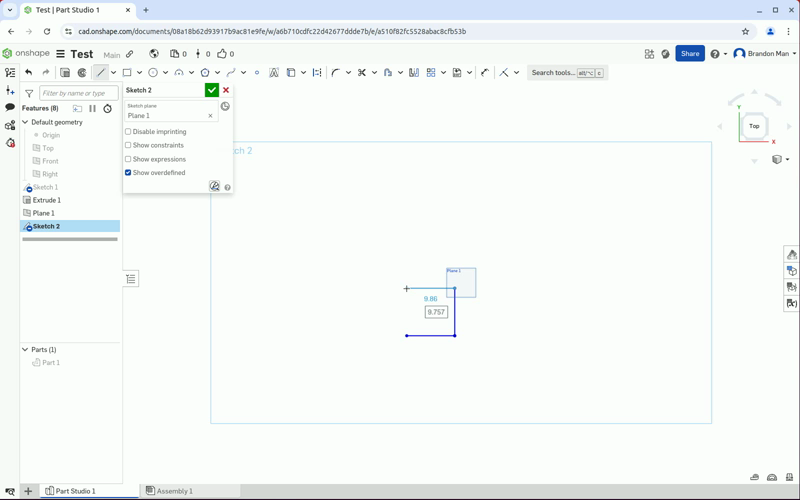
mouse_move(436, 288)
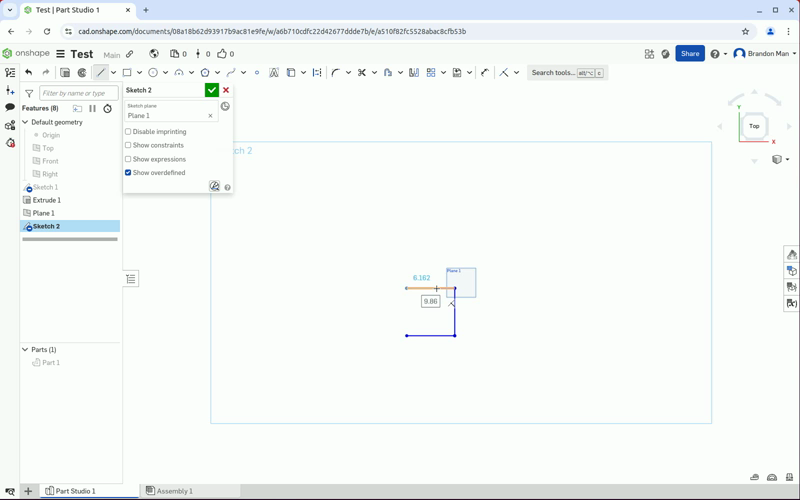
key_down(shift)
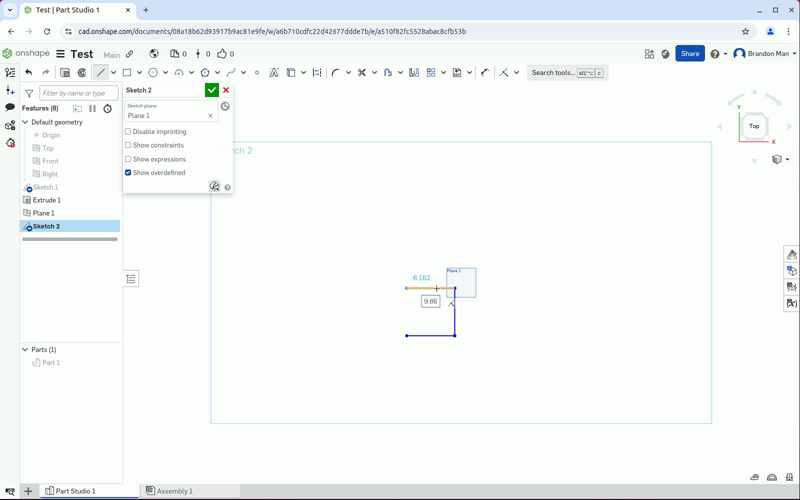
mouse_move(406, 335)
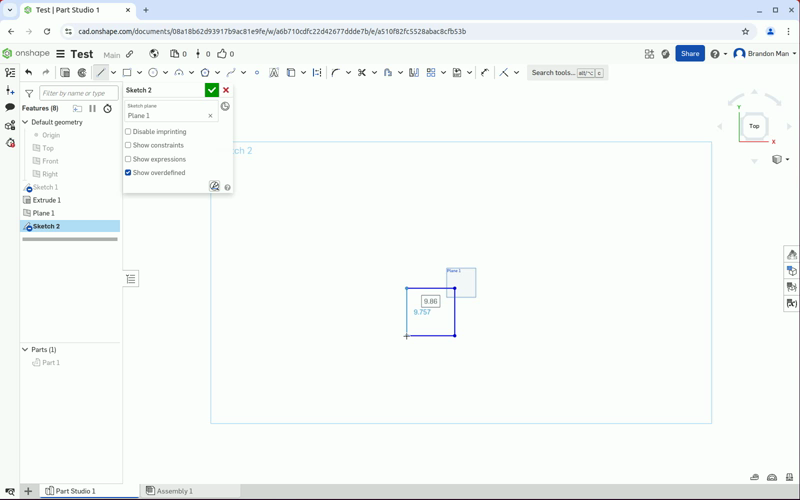
key_up(shift)
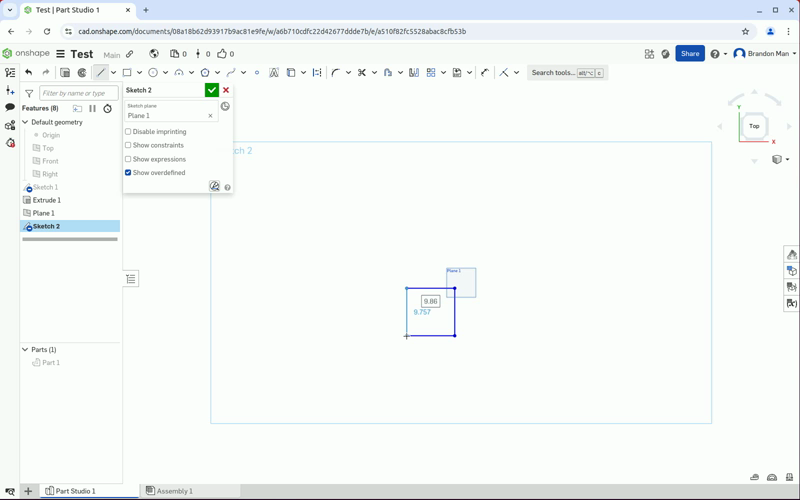
click(406, 335)
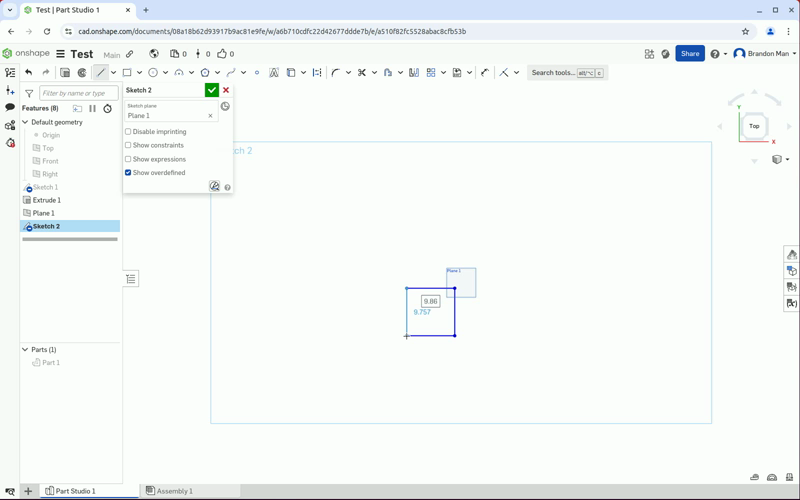
key(esc)
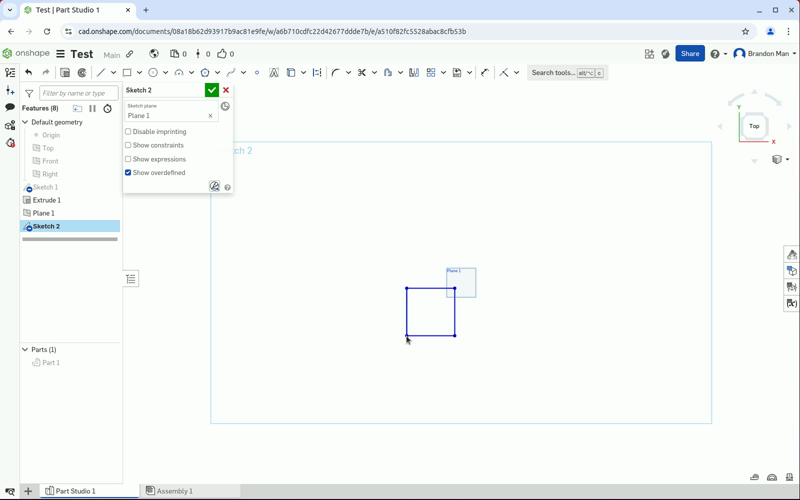
mouse_move(444, 299)
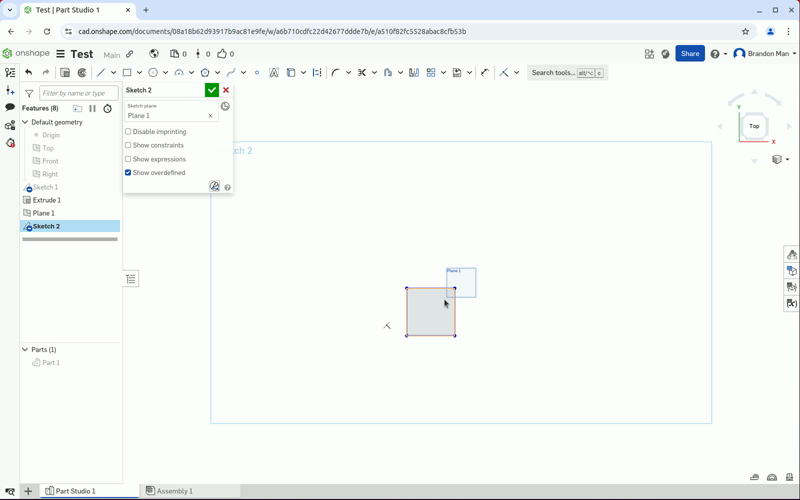
click(444, 299)
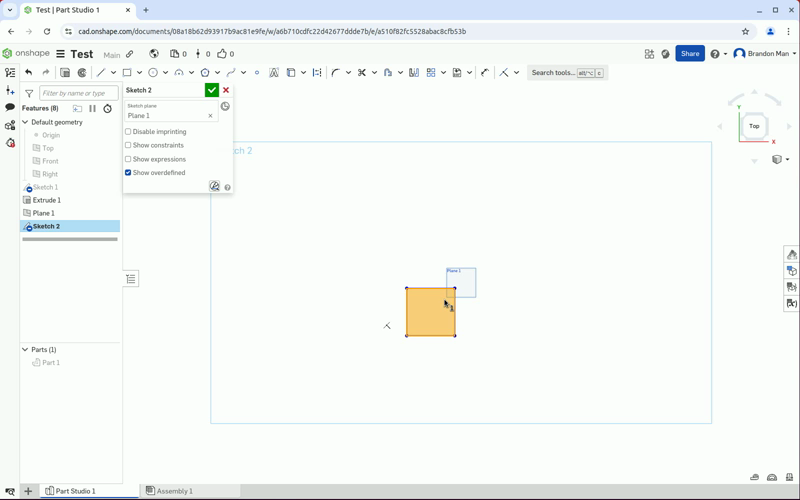
mouse_move(73, 352)
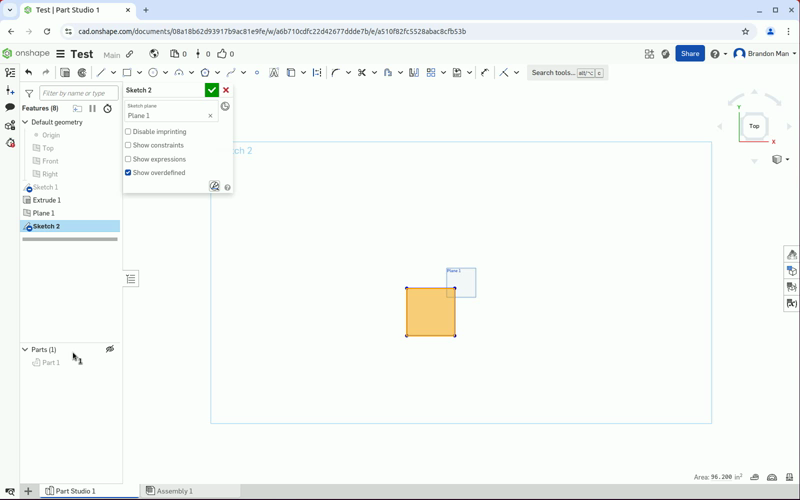
key(shift+y)
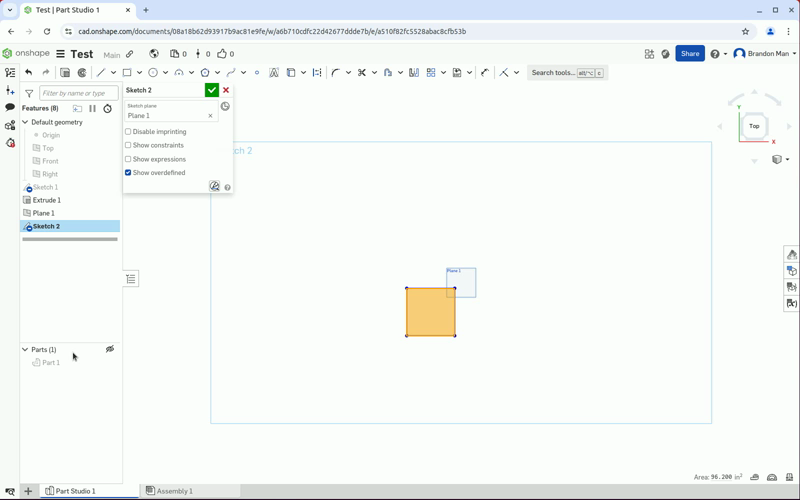
key(shift+e)
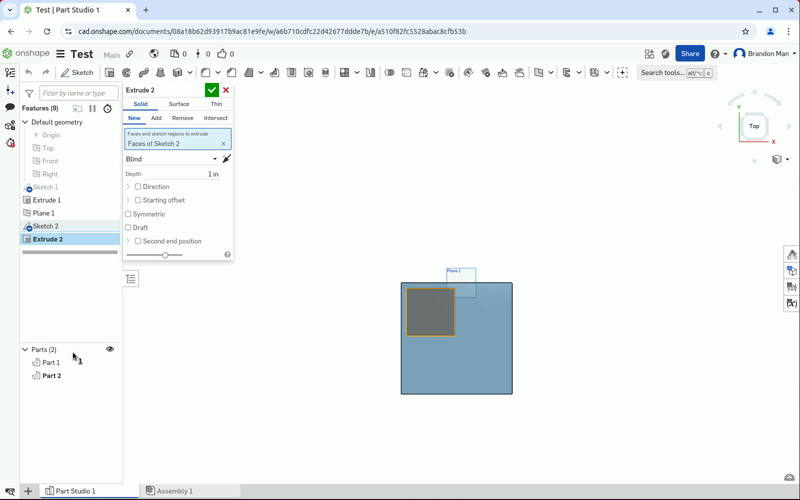
mouse_move(143, 106)
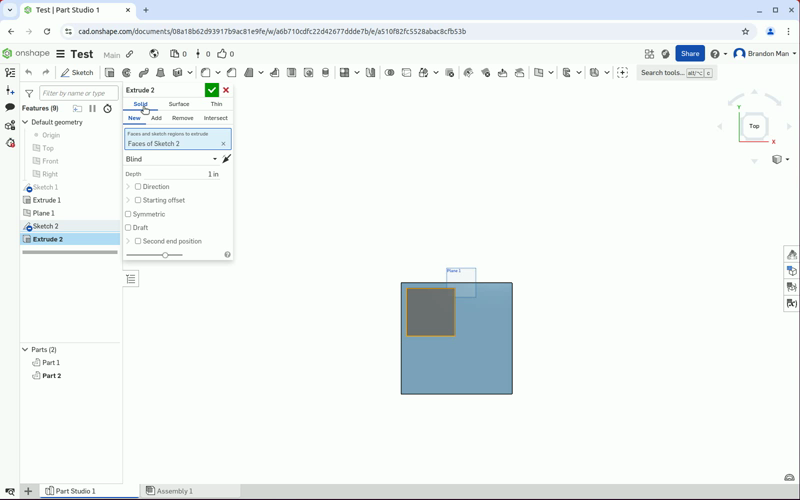
click(143, 106)
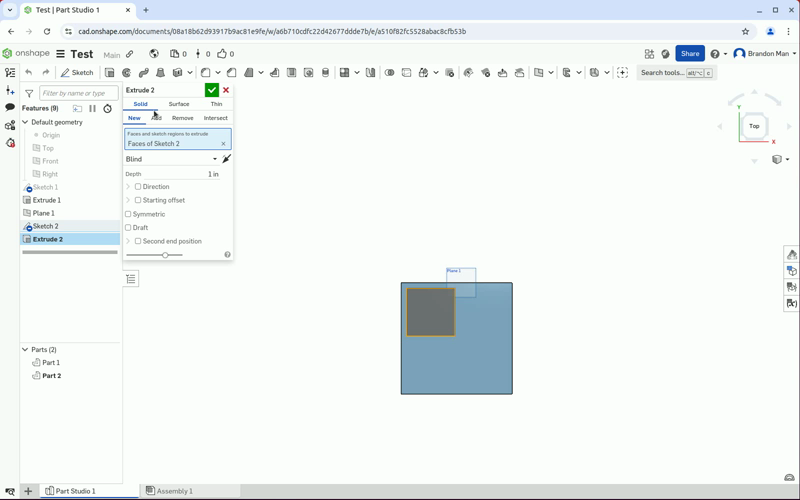
mouse_move(186, 120)
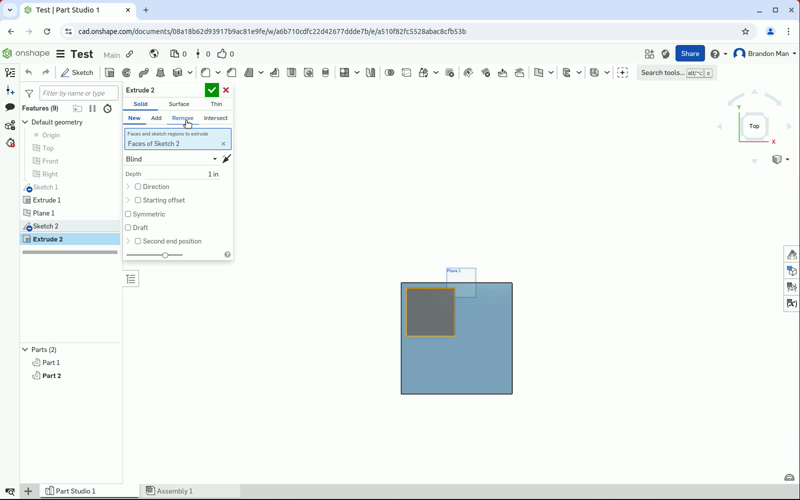
click(186, 120)
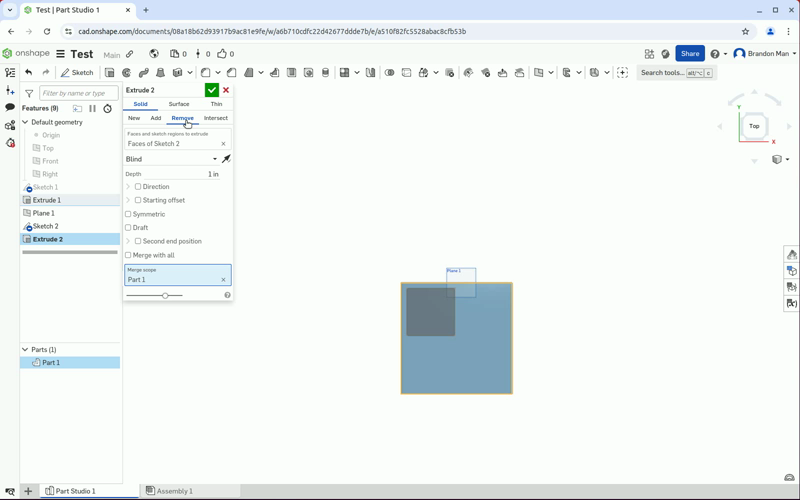
key(tab, 4)
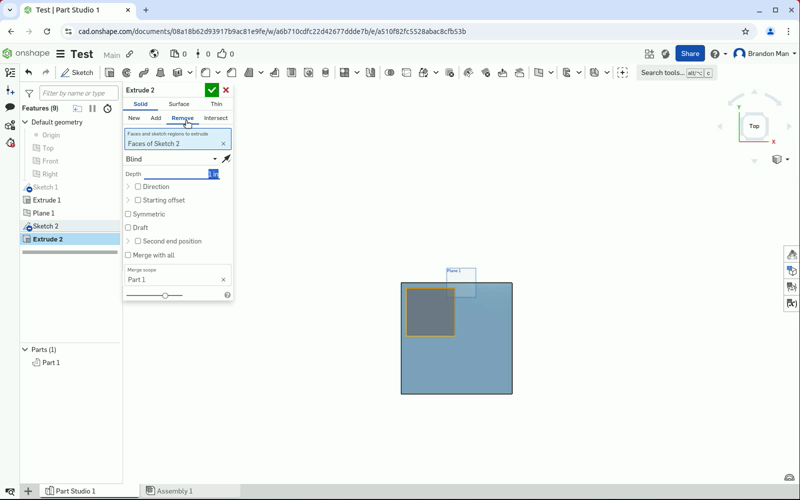
text(30.811)
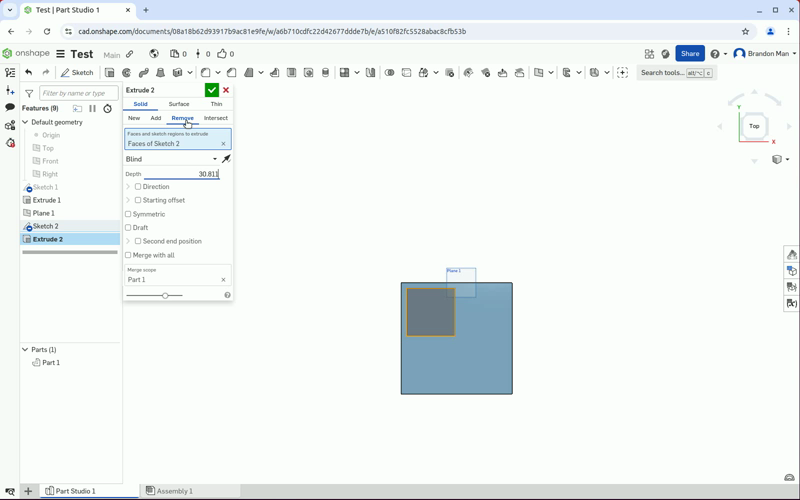
key(tab, 6)
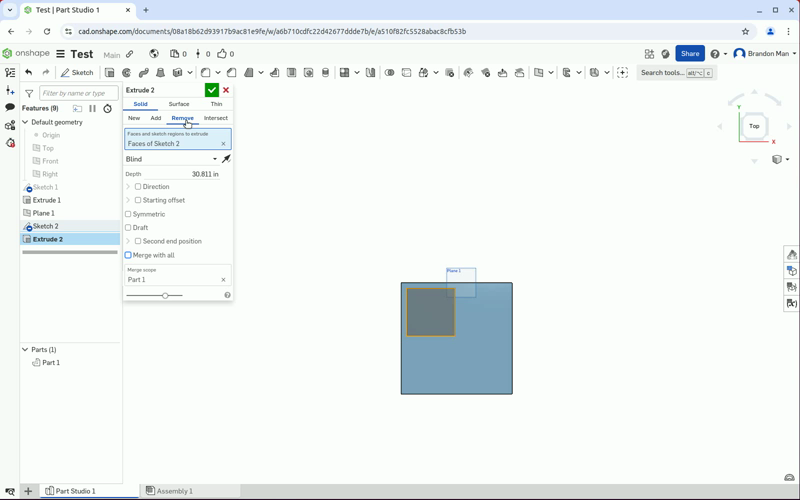
key(space)
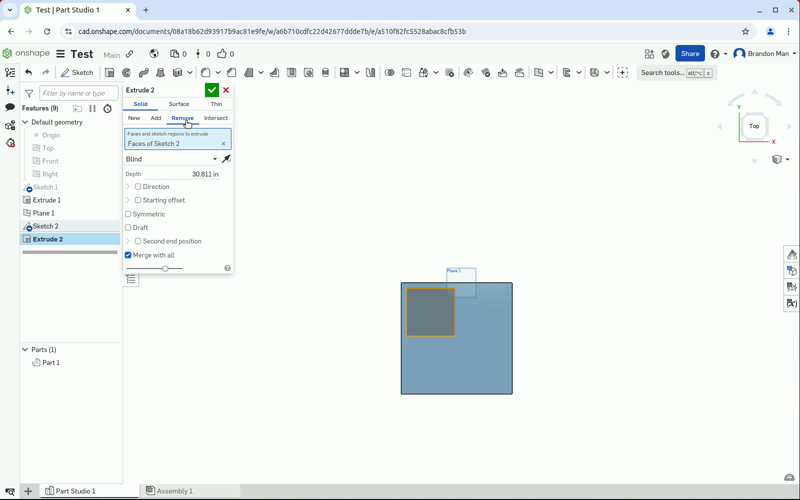
key(enter)
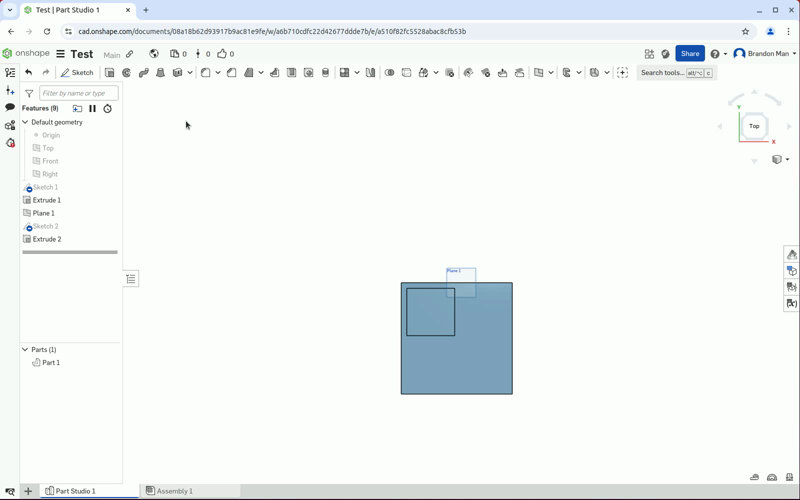
key(shift+h)
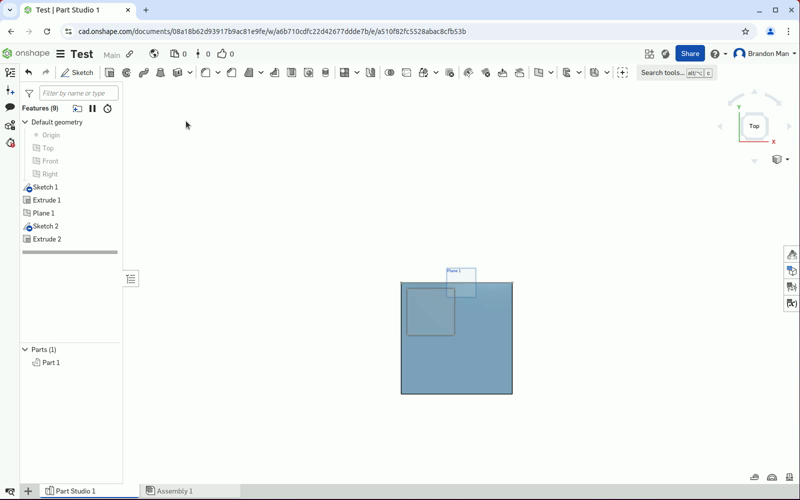
key(shift+h)
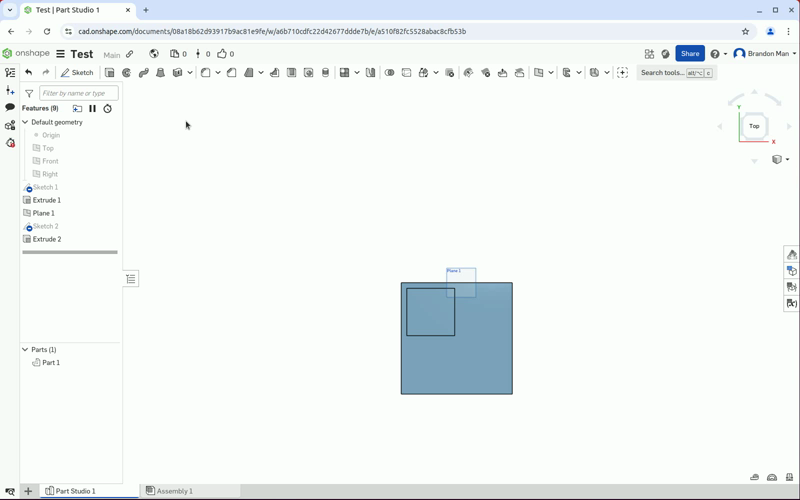
mouse_move(73, 189)
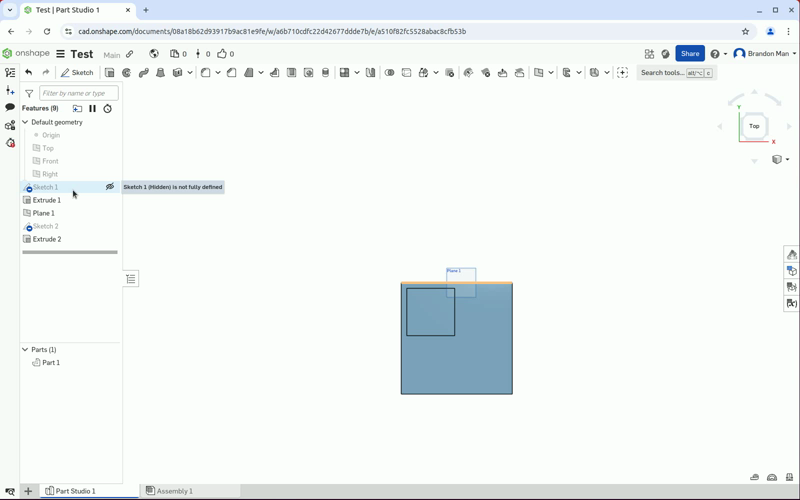
click(73, 189)
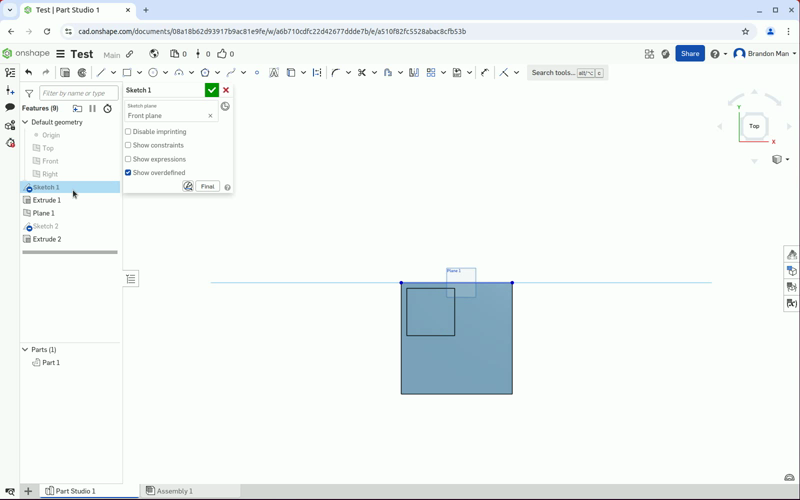
mouse_move(229, 92)
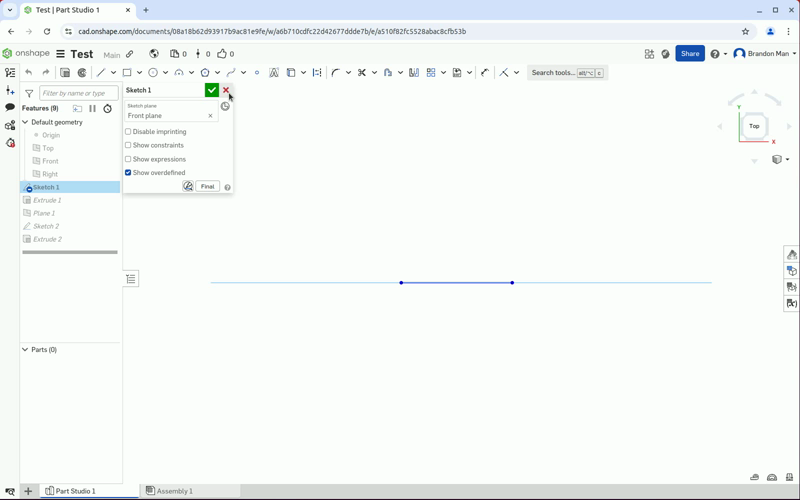
click(229, 92)
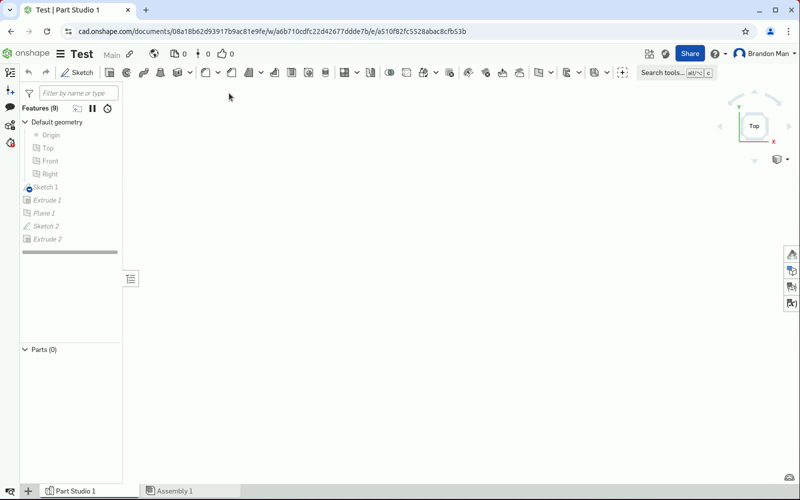
key(shift+s)
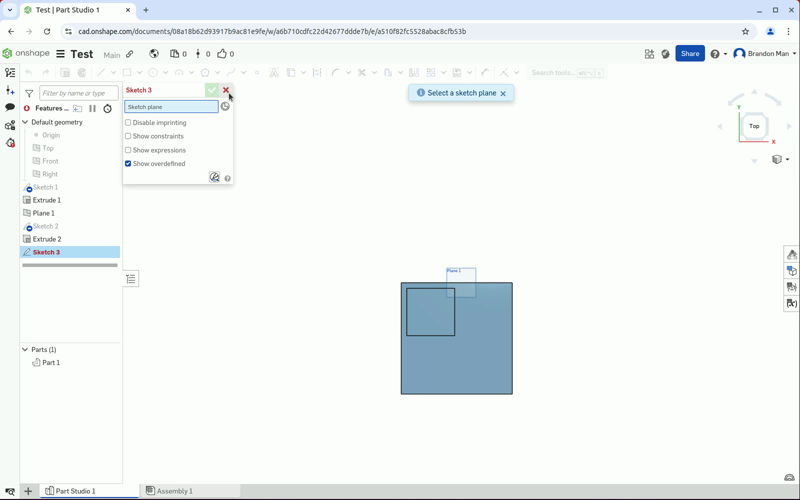
mouse_move(73, 215)
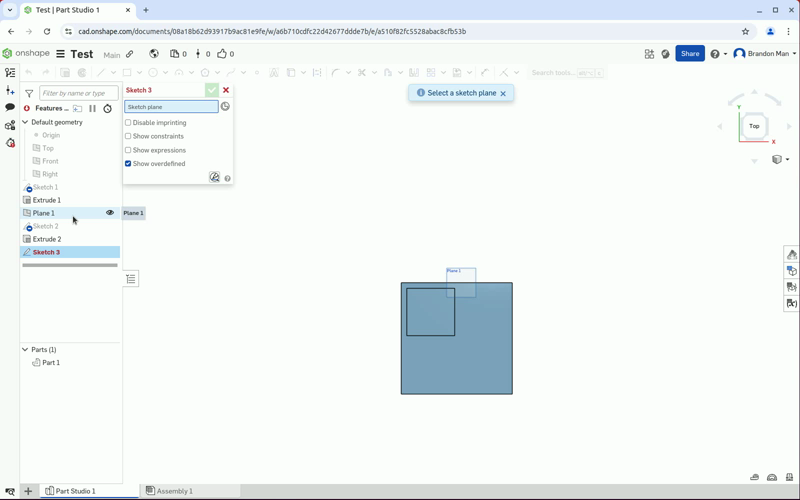
click(73, 215)
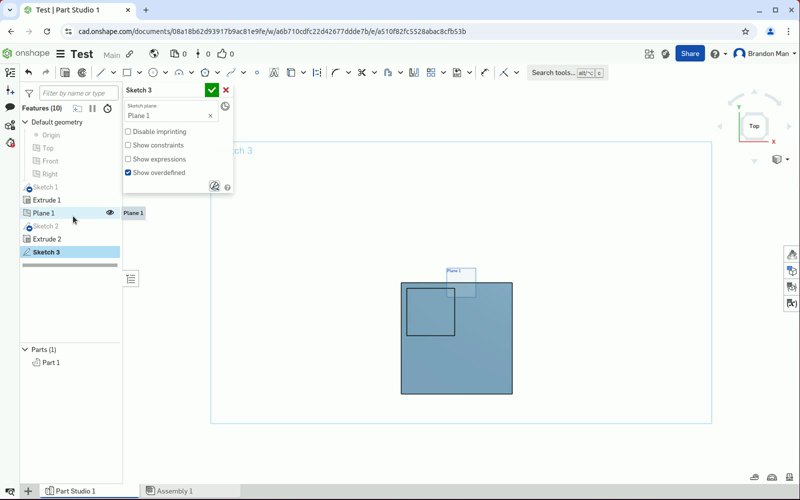
mouse_move(73, 352)
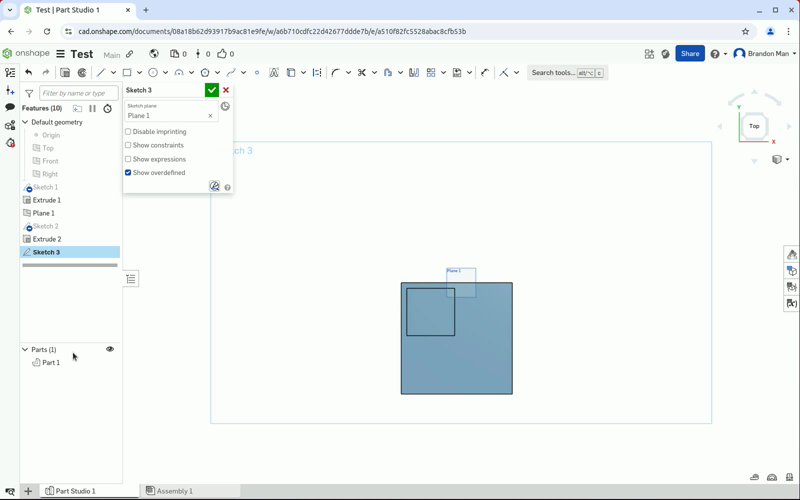
key(y)
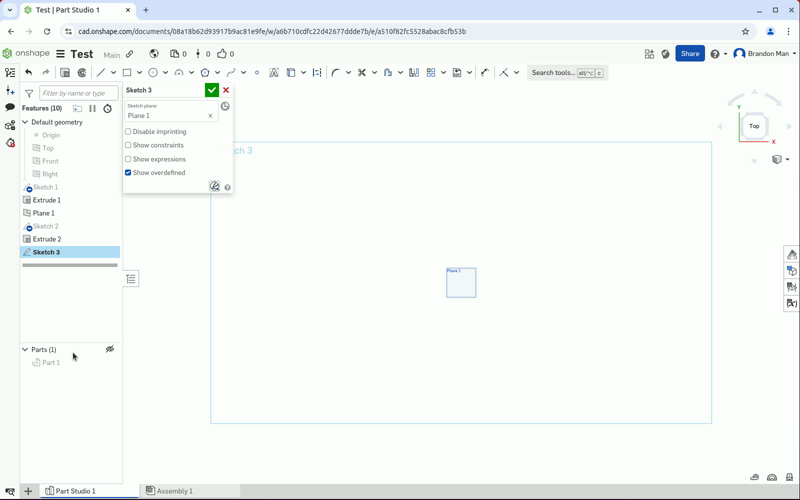
key(l)
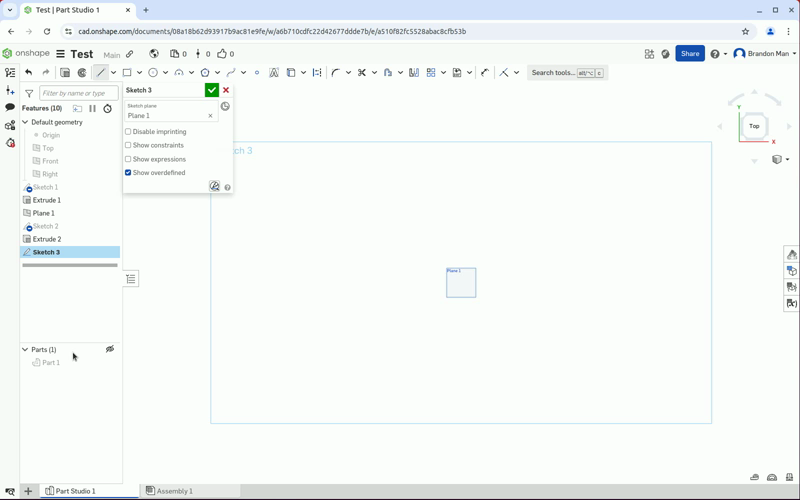
key_down(shift)
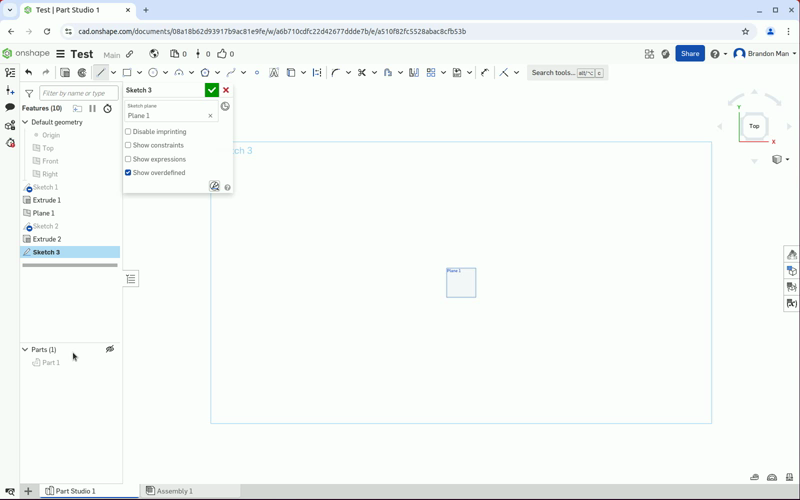
mouse_move(459, 335)
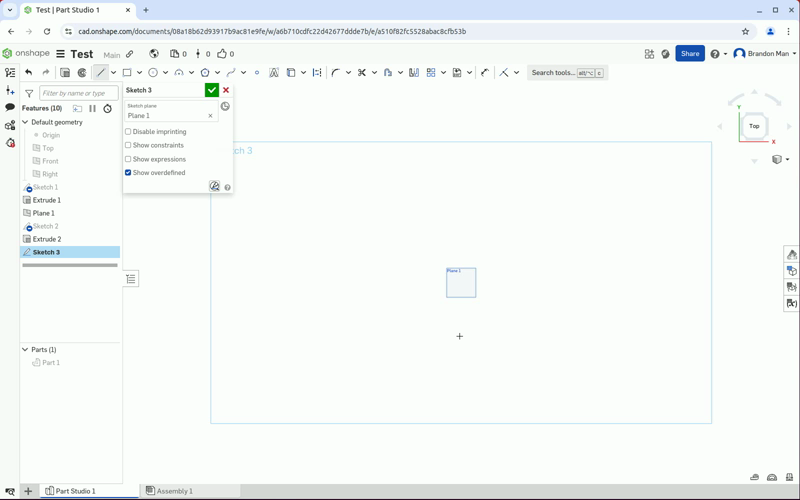
click(459, 335)
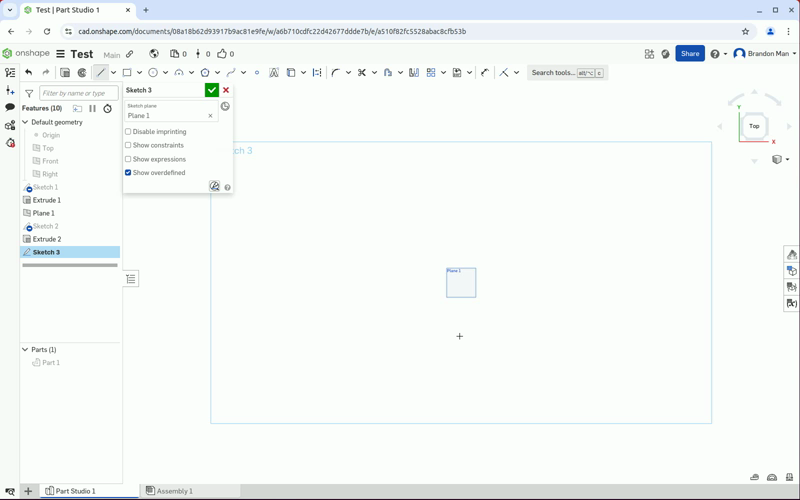
key_up(shift)
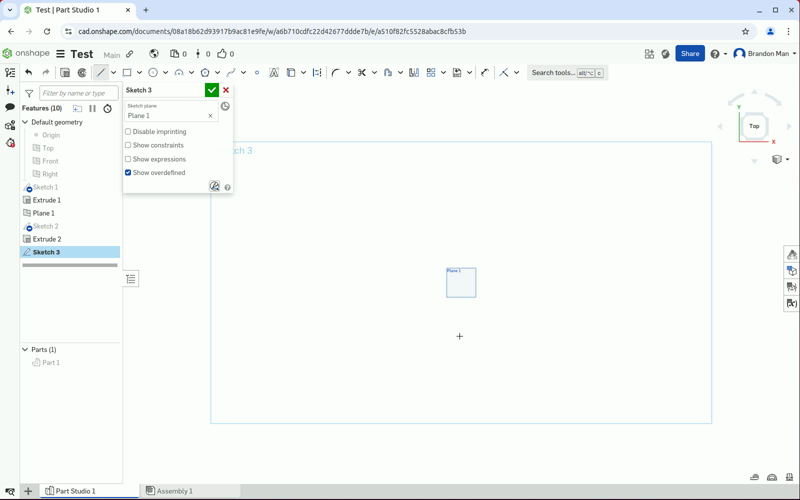
key_down(shift)
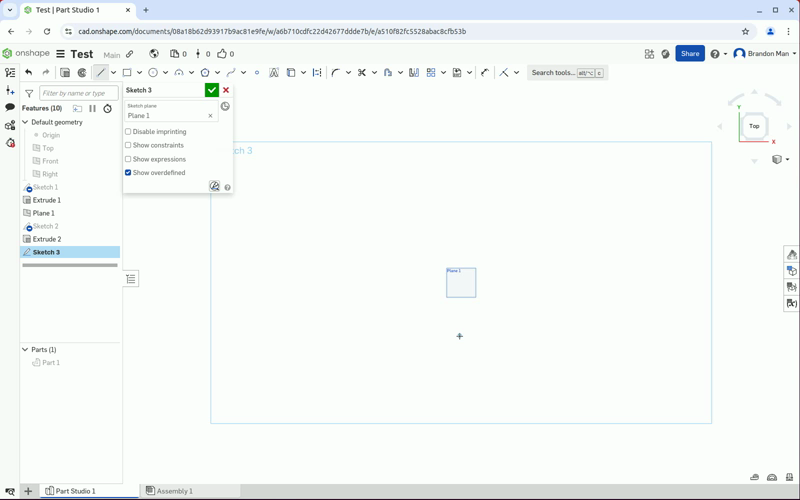
mouse_move(489, 335)
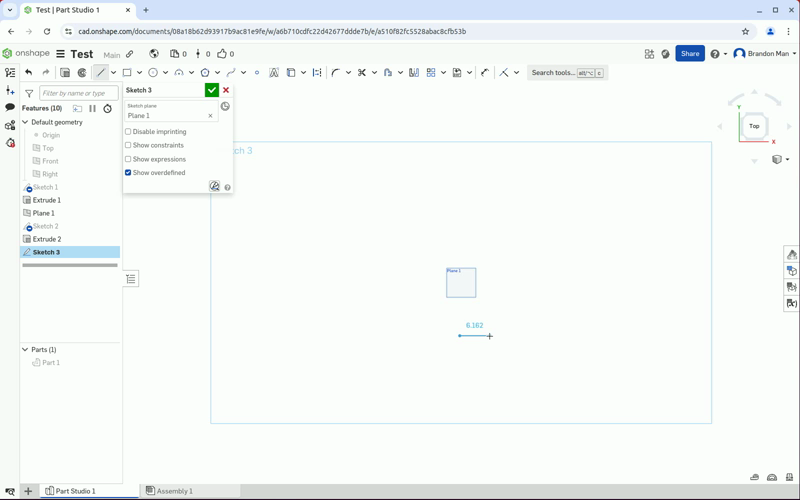
mouse_move(507, 335)
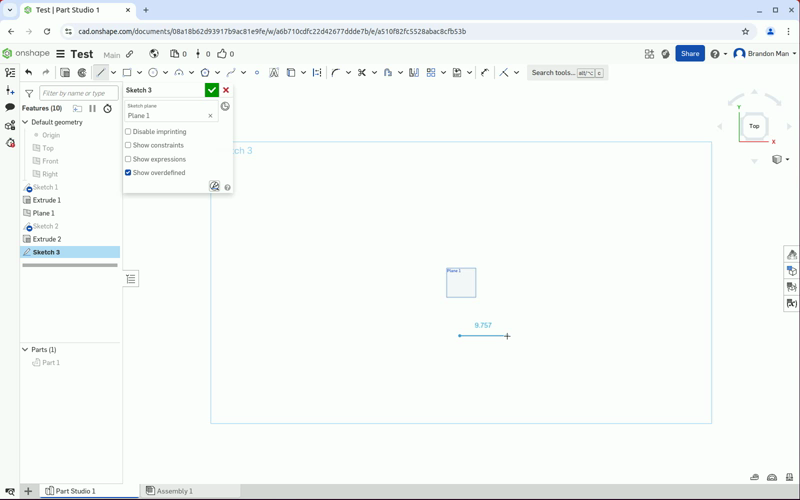
click(507, 335)
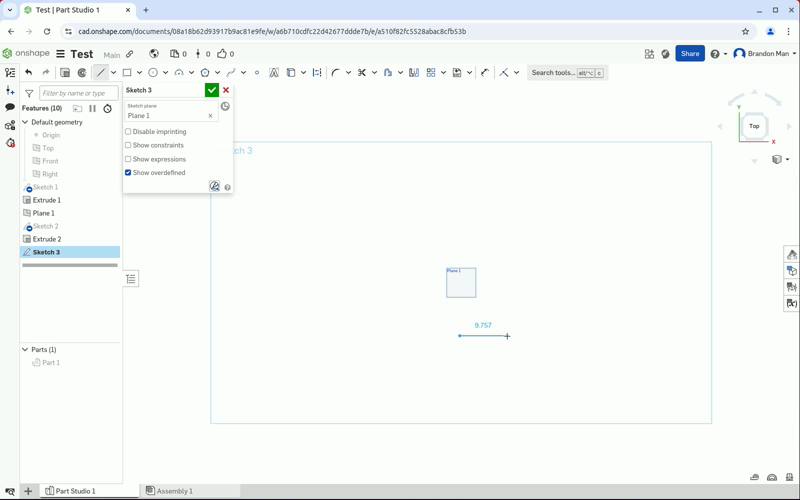
key_up(shift)
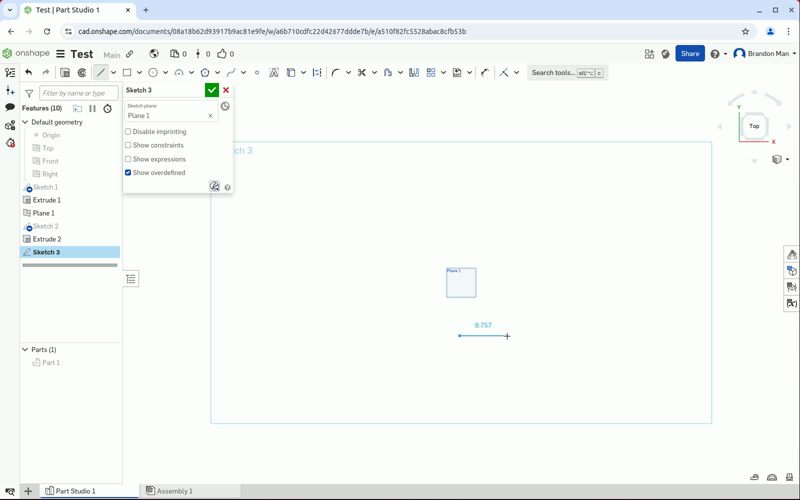
key_down(shift)
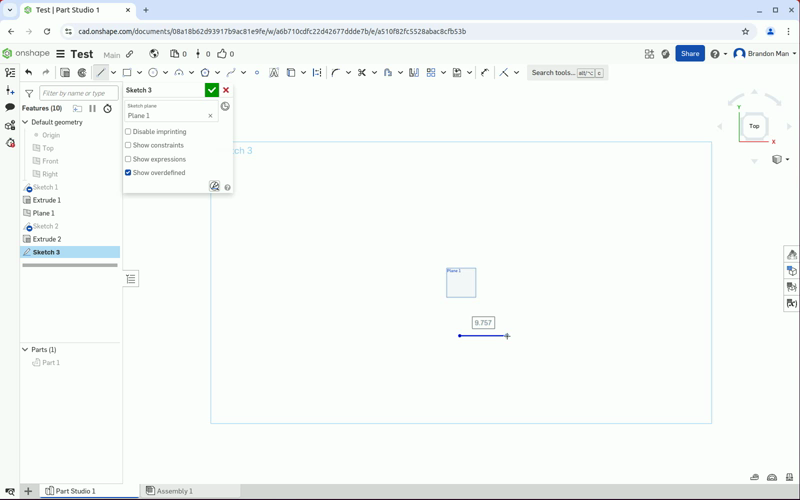
mouse_move(537, 335)
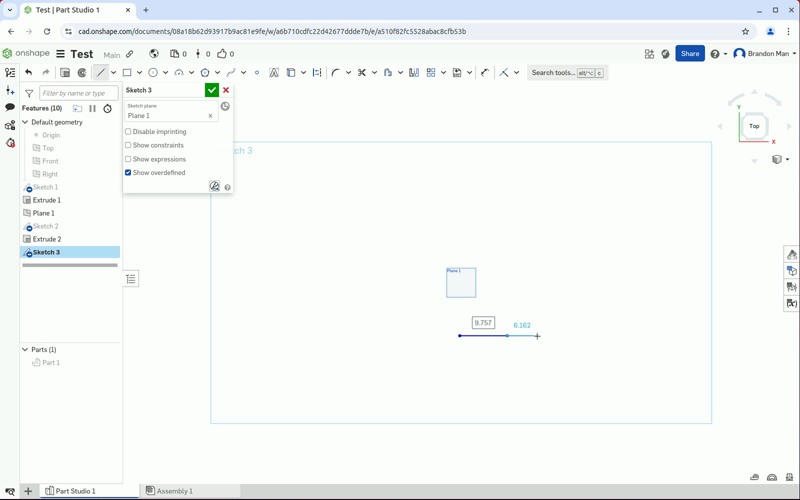
mouse_move(507, 288)
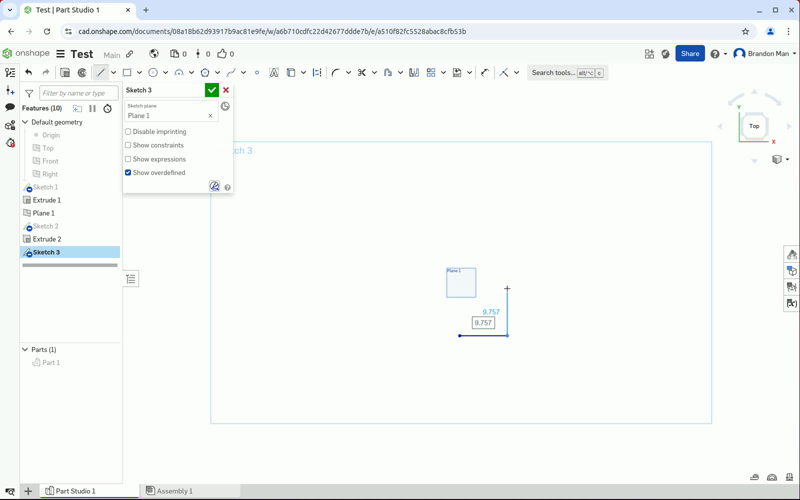
click(507, 288)
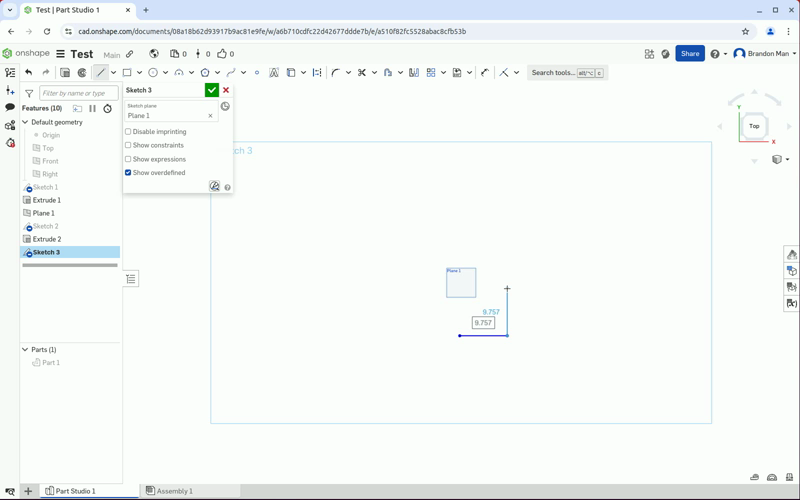
key_up(shift)
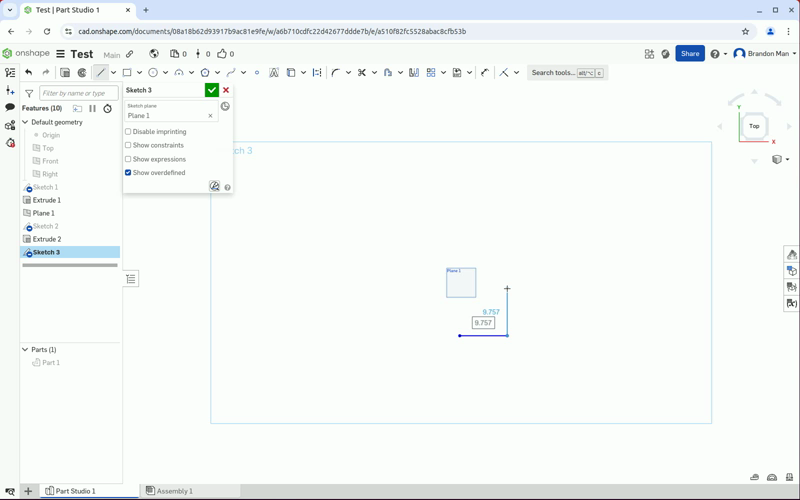
key_down(shift)
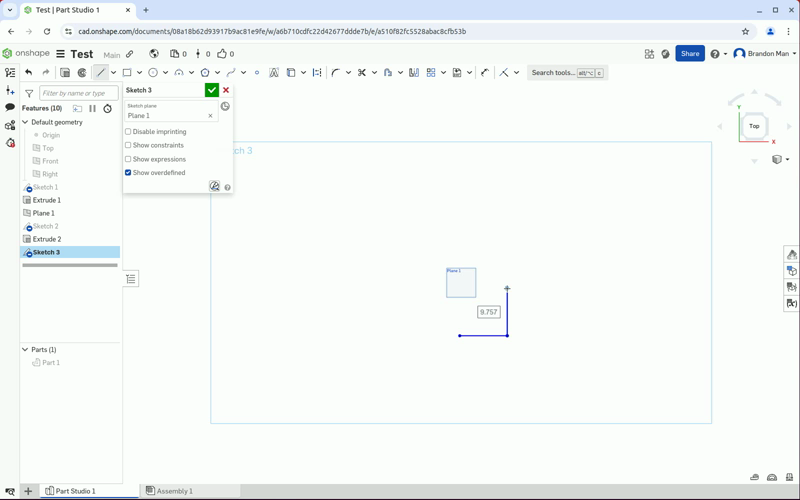
mouse_move(537, 288)
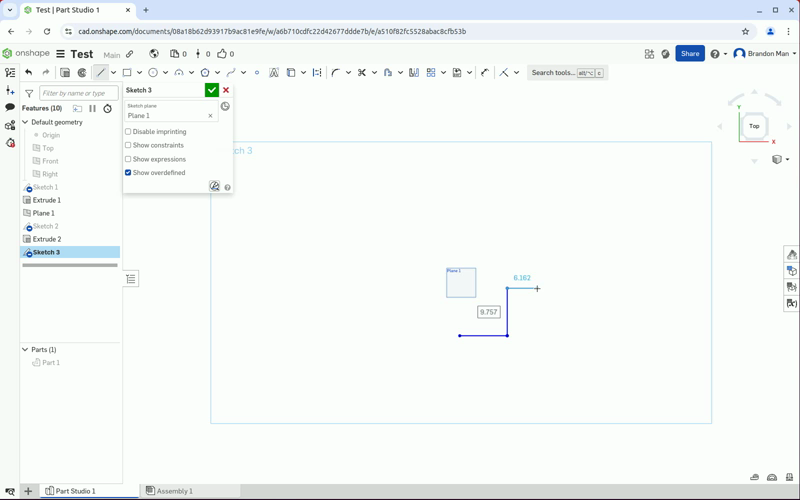
mouse_move(459, 288)
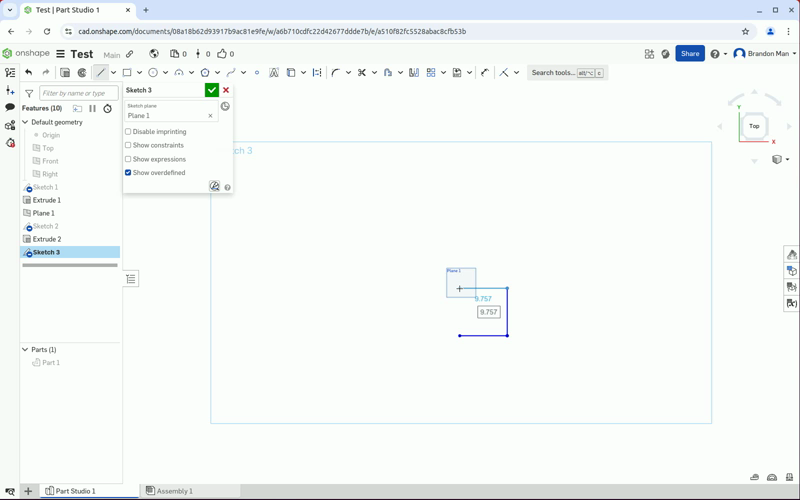
click(459, 288)
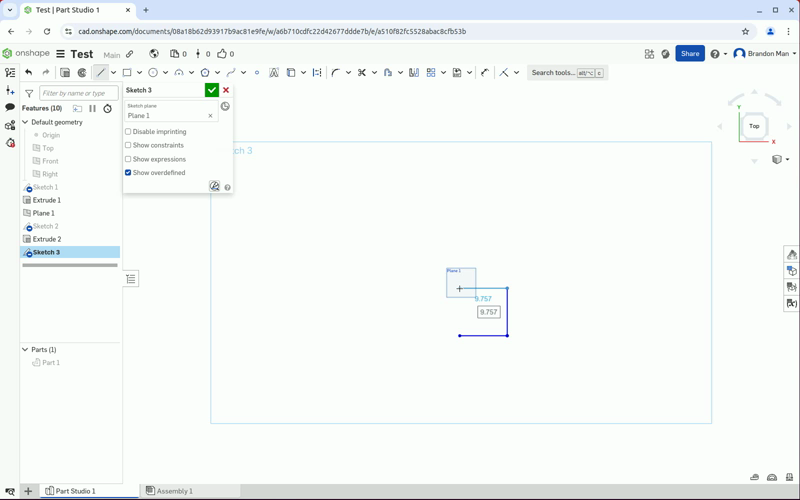
key_up(shift)
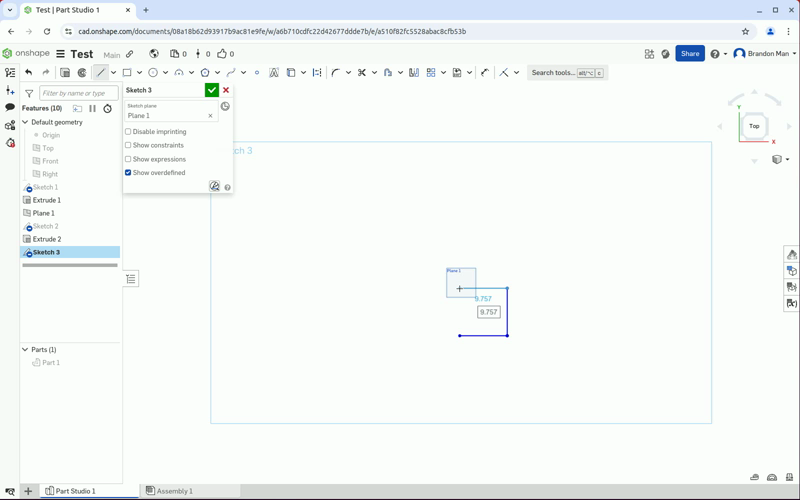
mouse_move(489, 288)
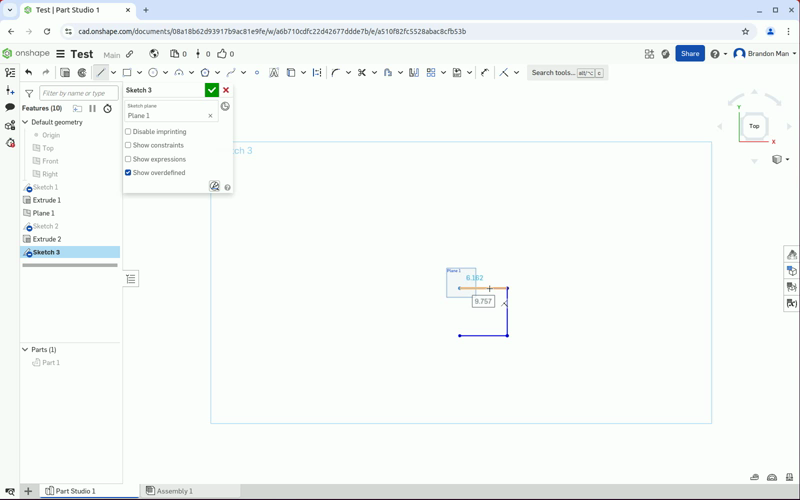
key_down(shift)
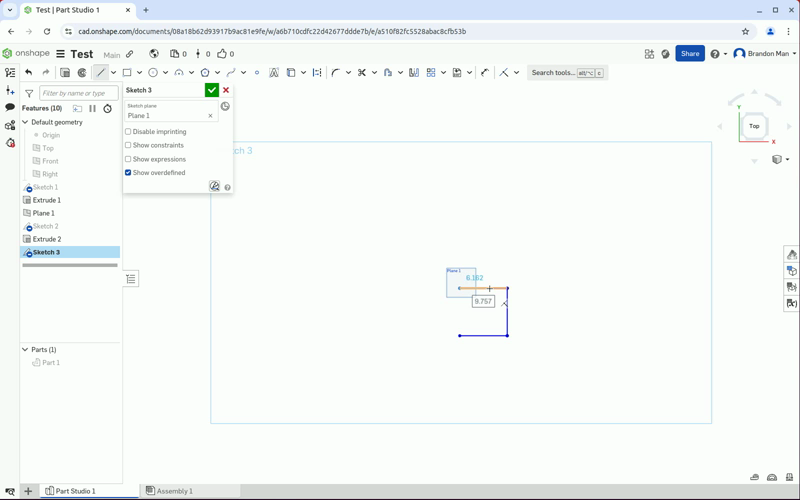
mouse_move(459, 335)
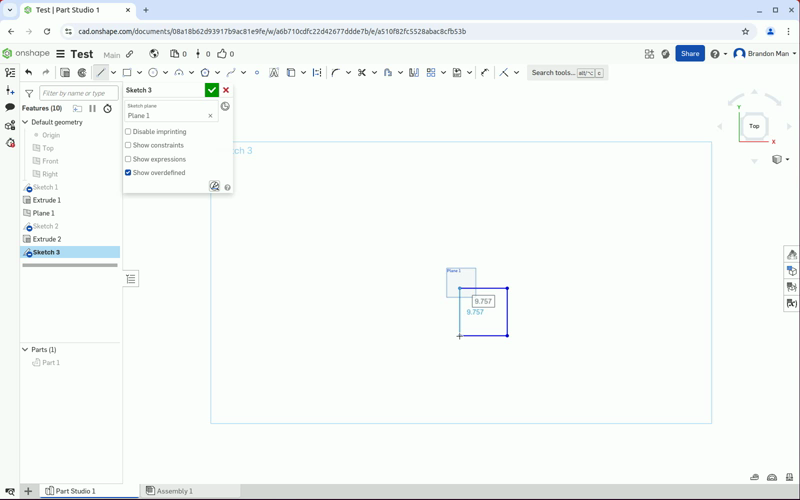
key_up(shift)
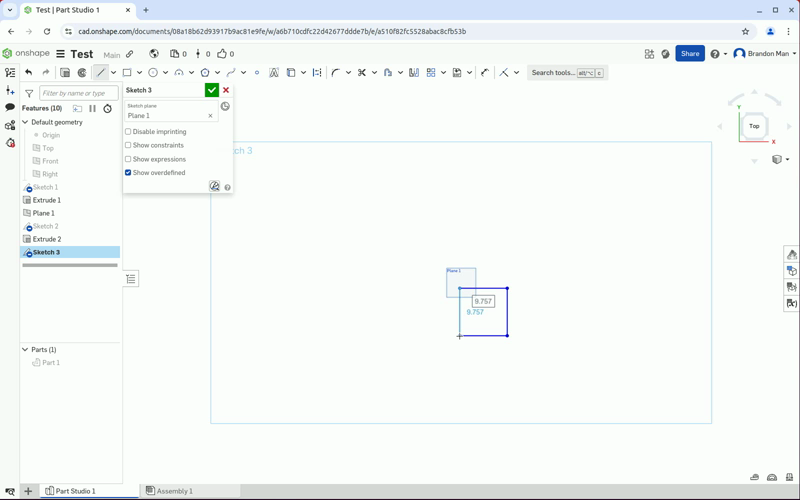
click(459, 335)
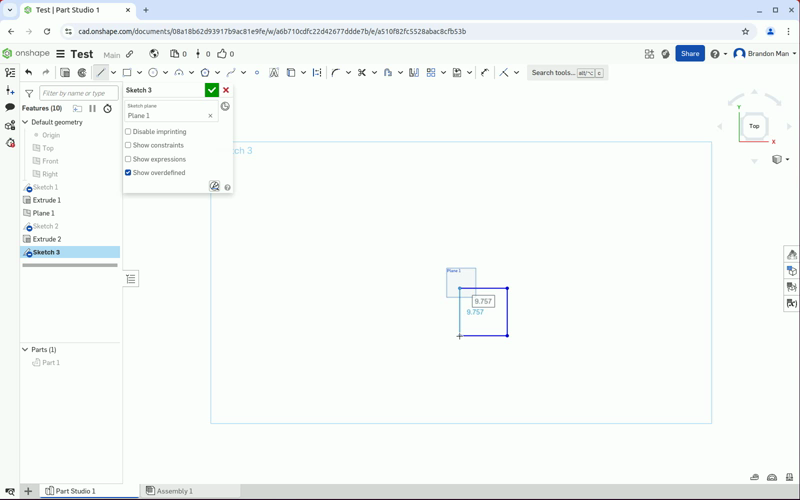
key(esc)
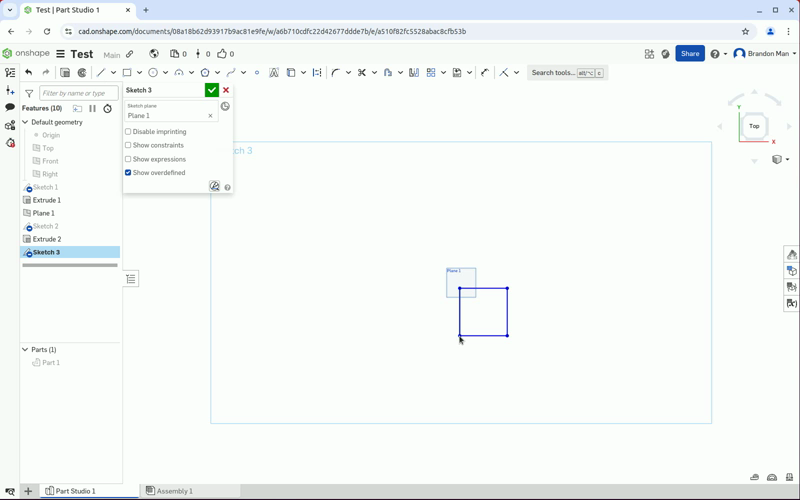
mouse_move(468, 322)
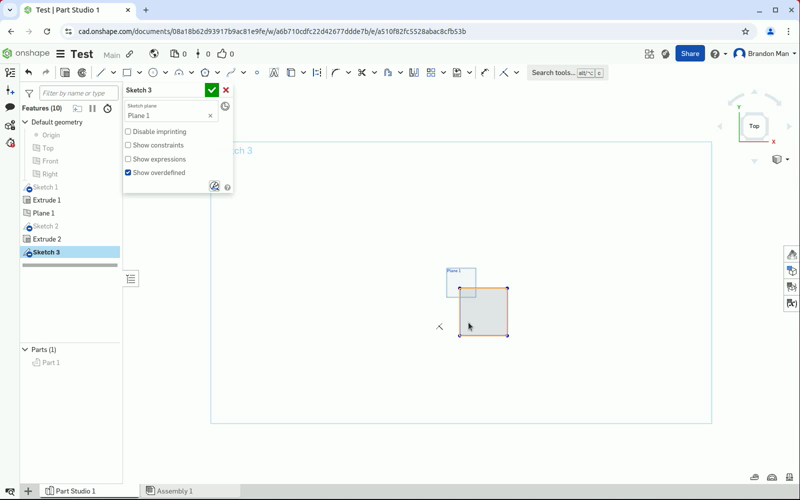
click(468, 322)
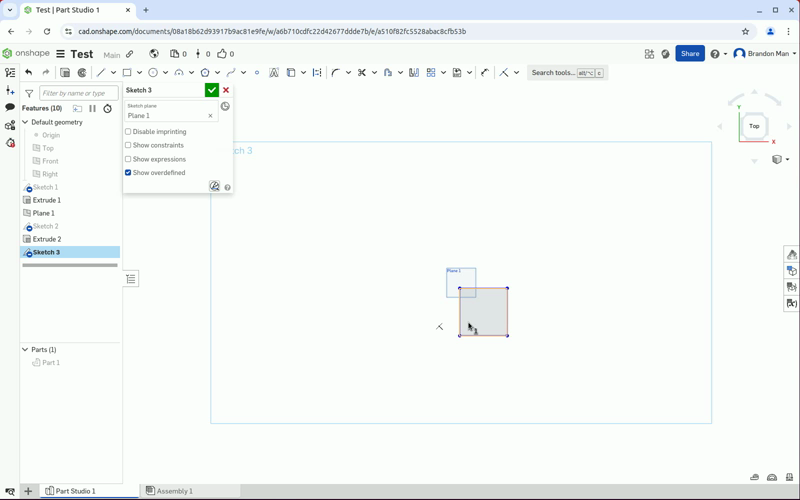
mouse_move(73, 352)
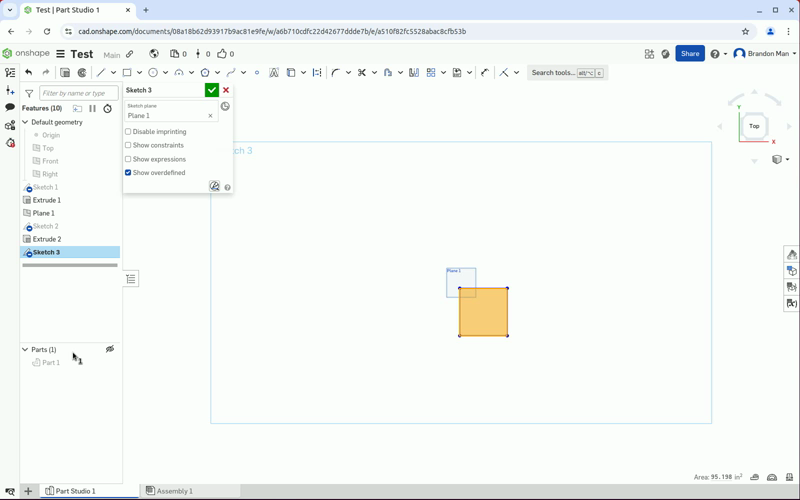
key(shift+y)
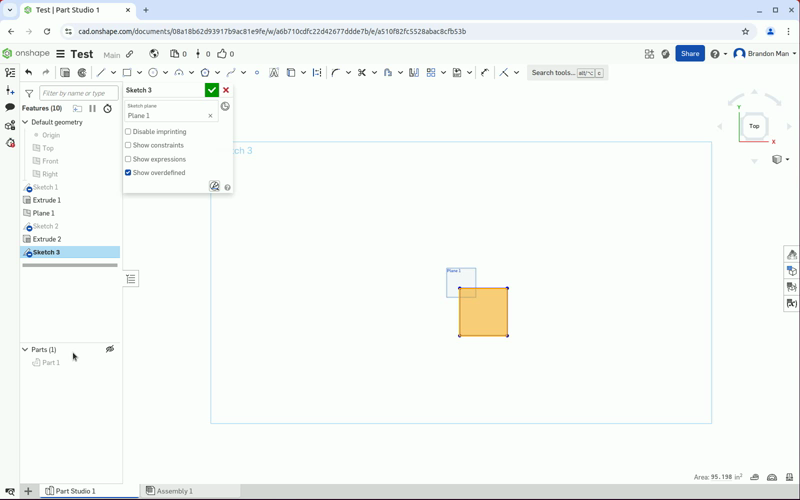
key(shift+e)
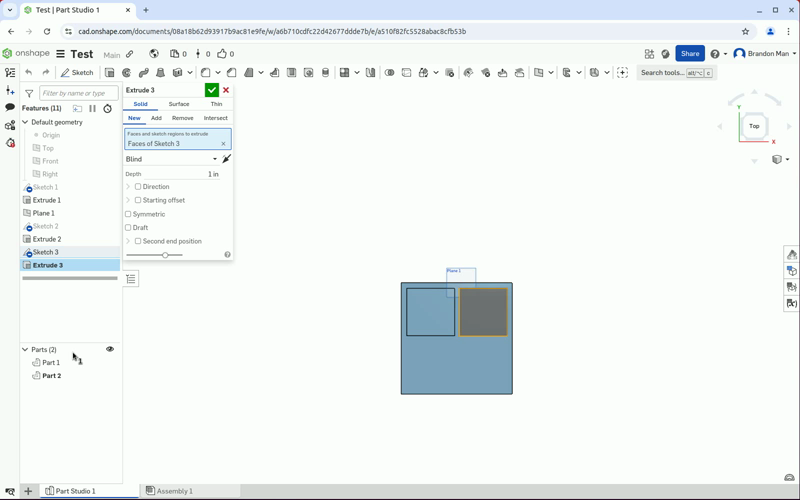
mouse_move(143, 106)
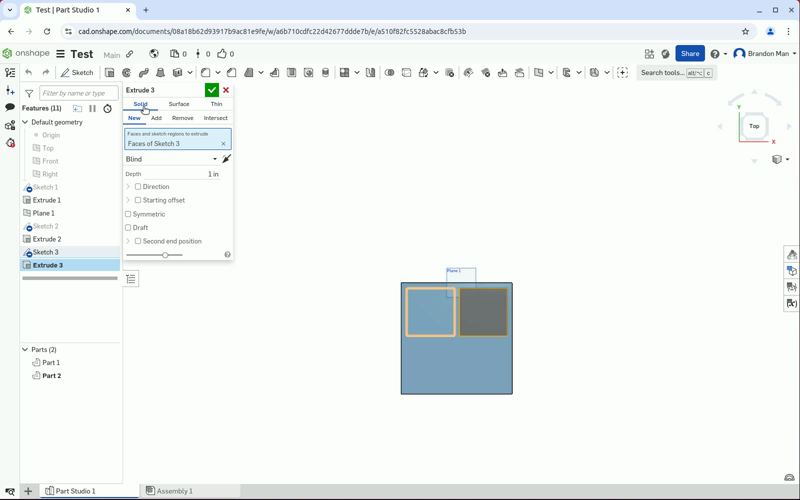
click(143, 106)
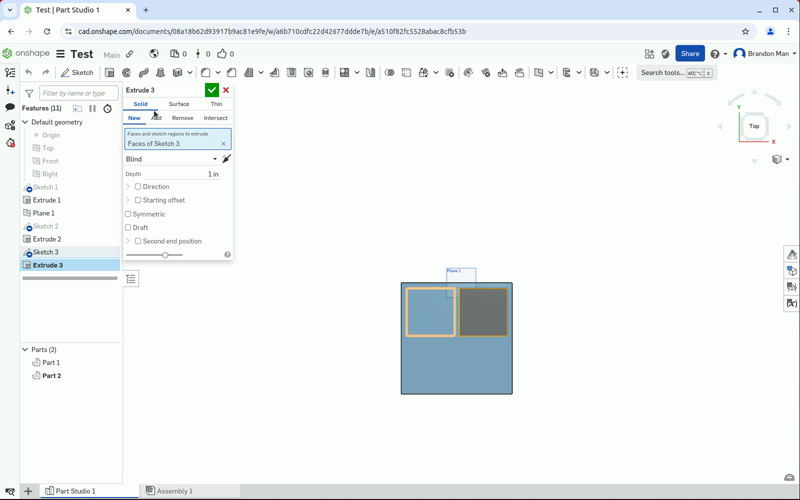
mouse_move(186, 120)
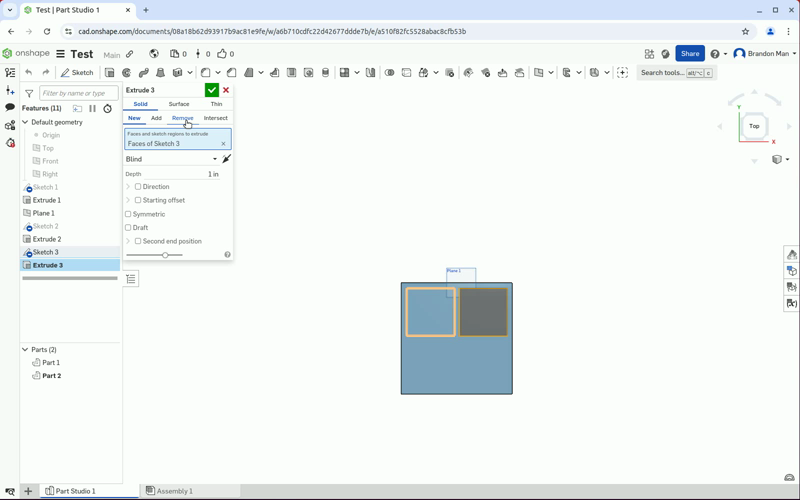
click(186, 120)
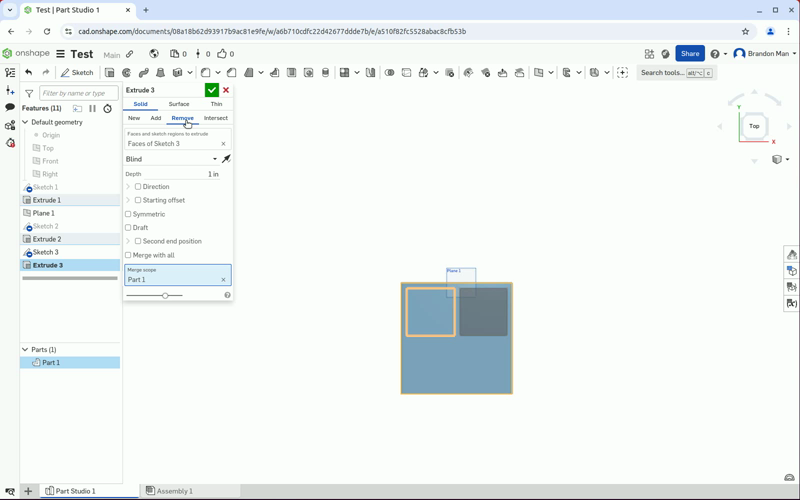
key(tab, 4)
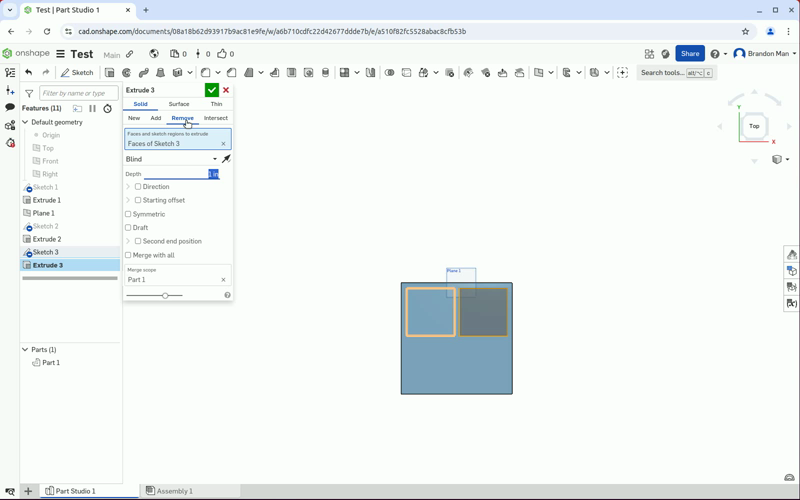
text(30.811)
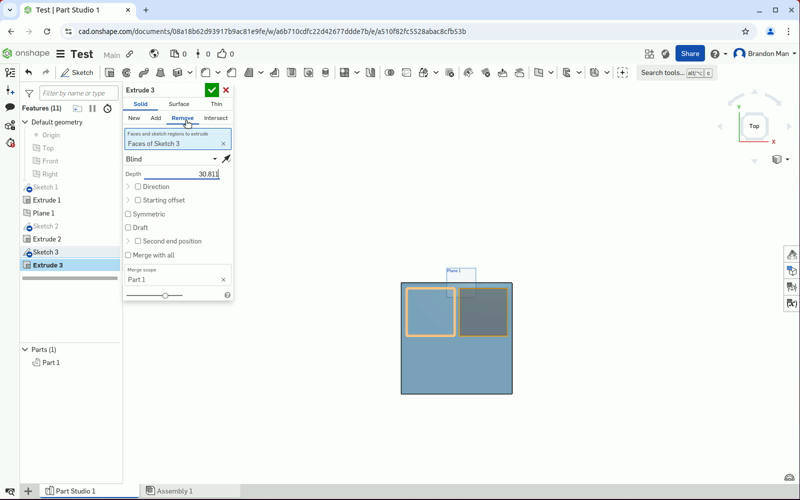
key(tab, 6)
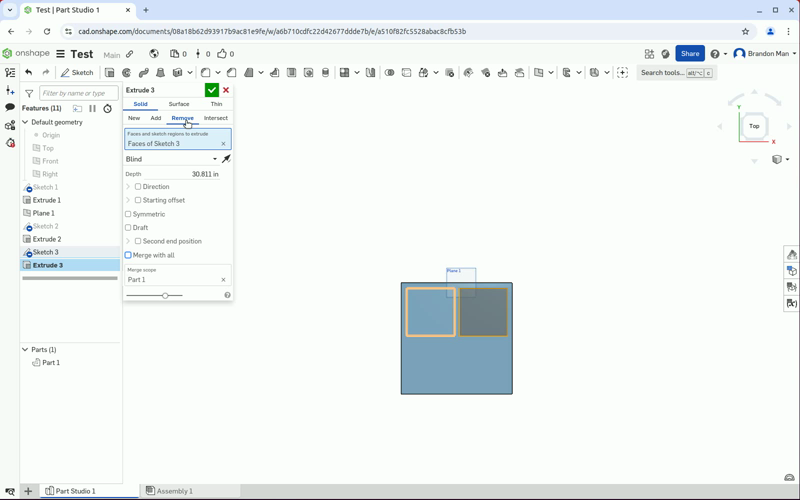
key(space)
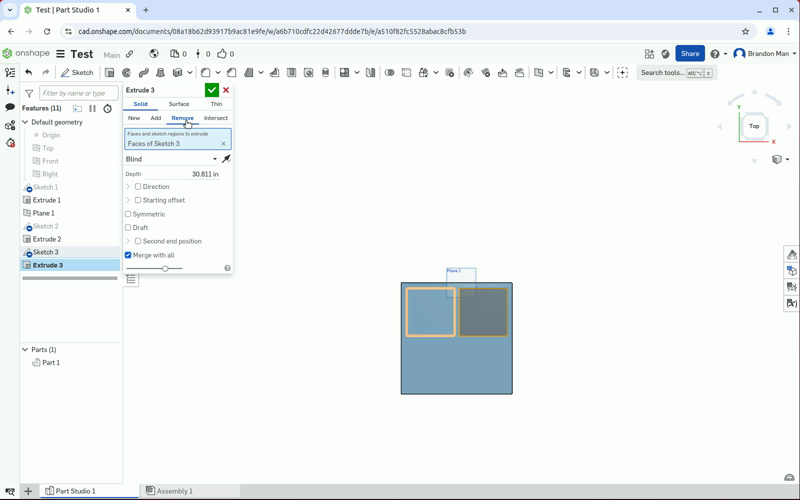
key(enter)
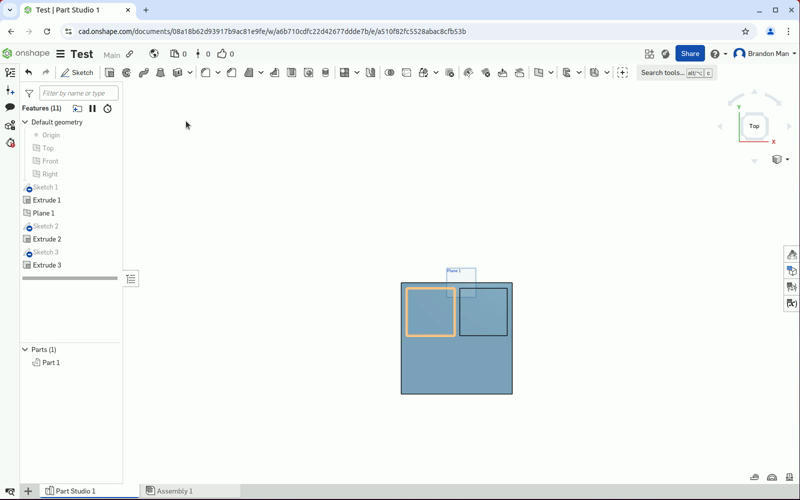
key(shift+h)
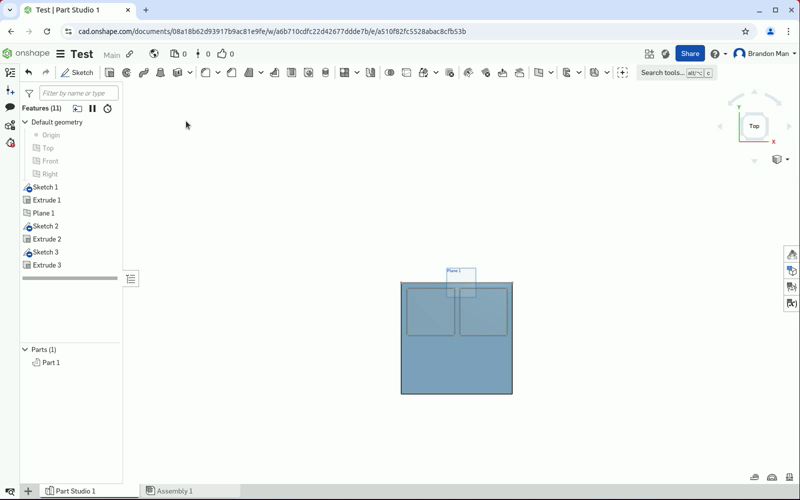
key(shift+h)
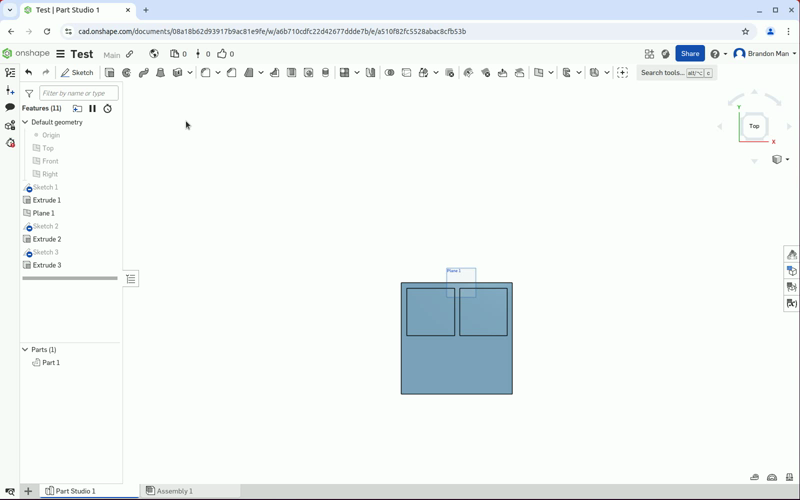
mouse_move(73, 189)
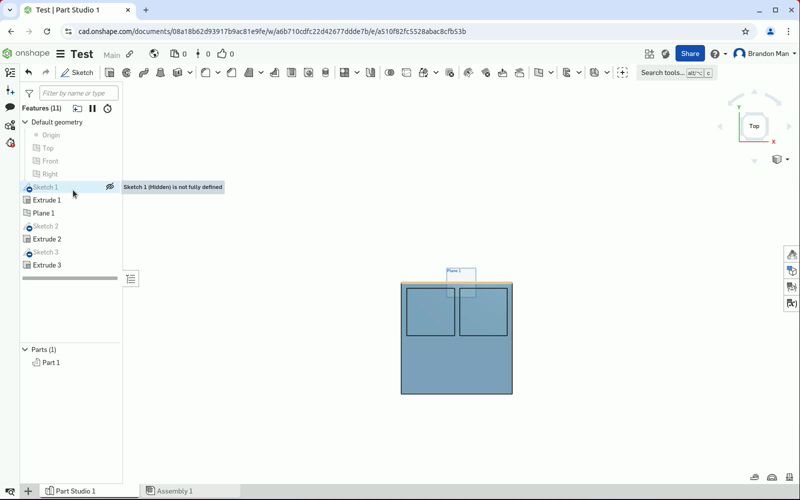
click(73, 189)
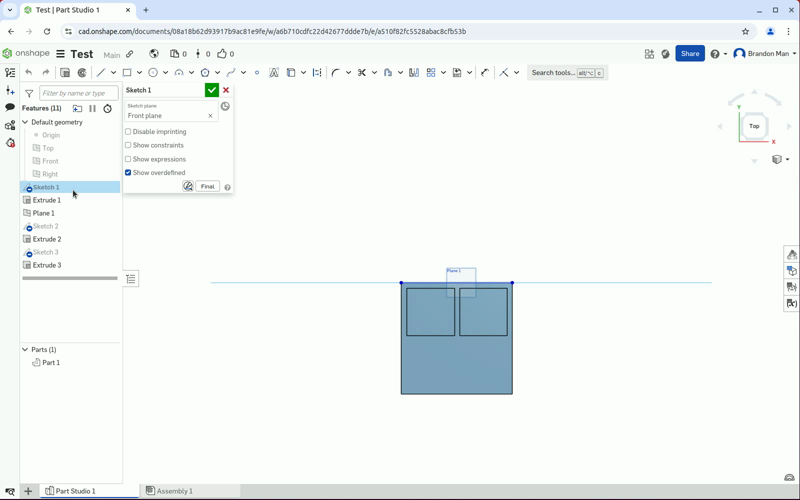
mouse_move(229, 92)
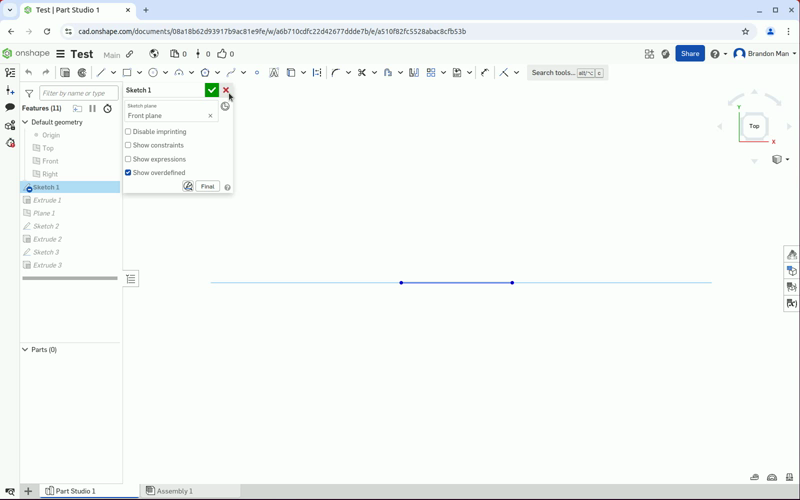
click(229, 92)
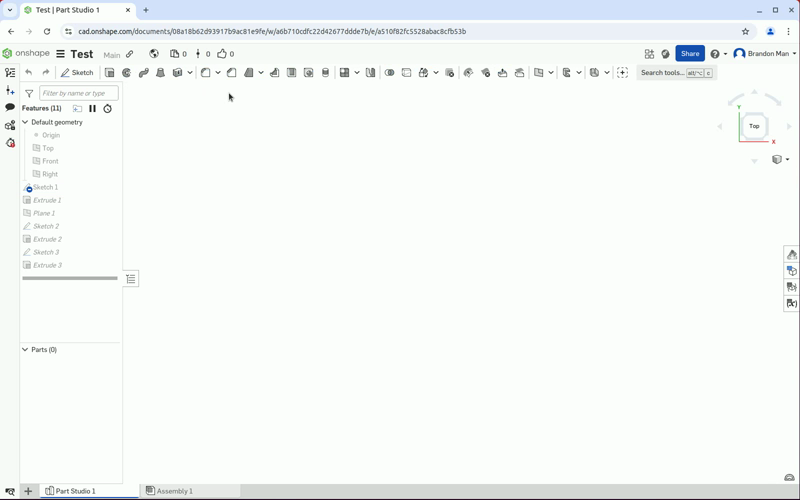
key(shift+s)
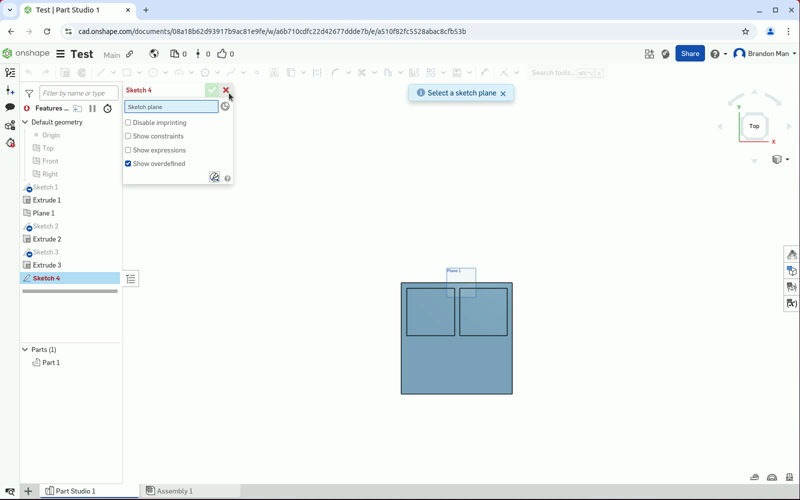
mouse_move(73, 215)
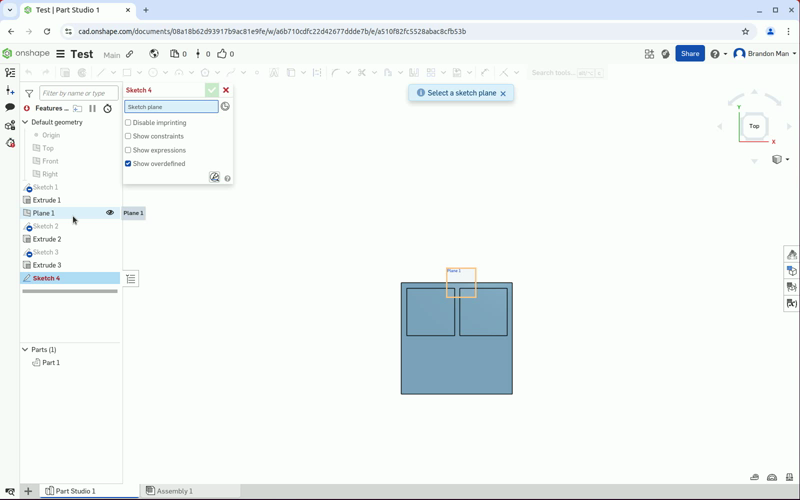
click(73, 215)
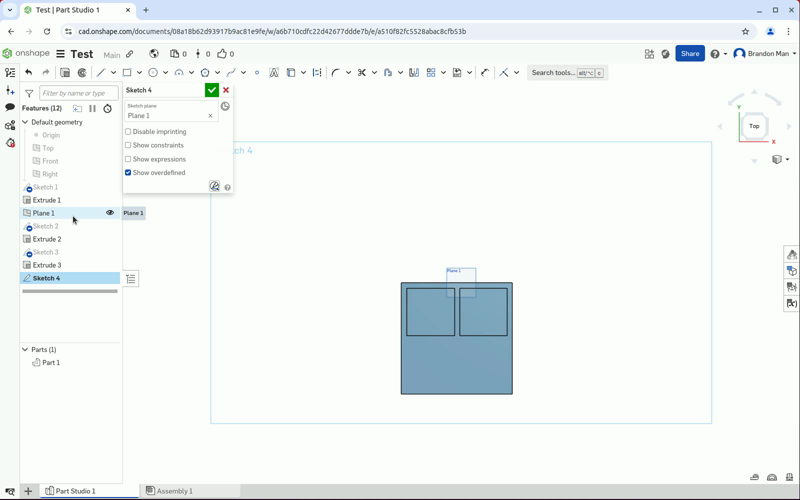
mouse_move(73, 352)
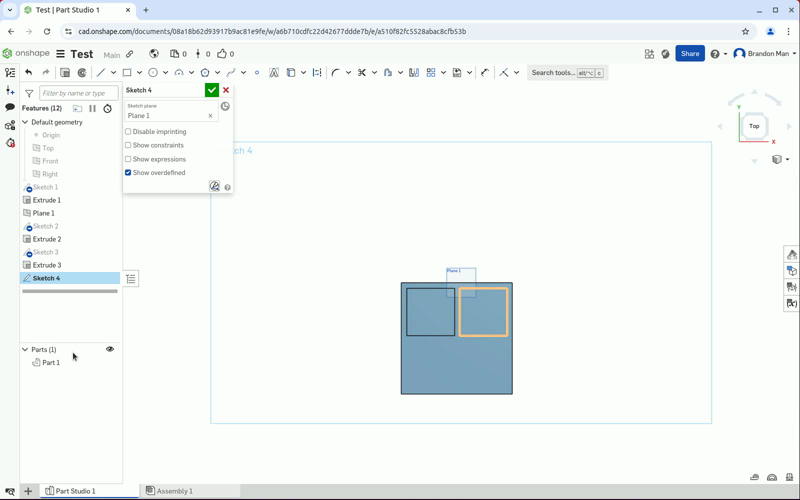
key(y)
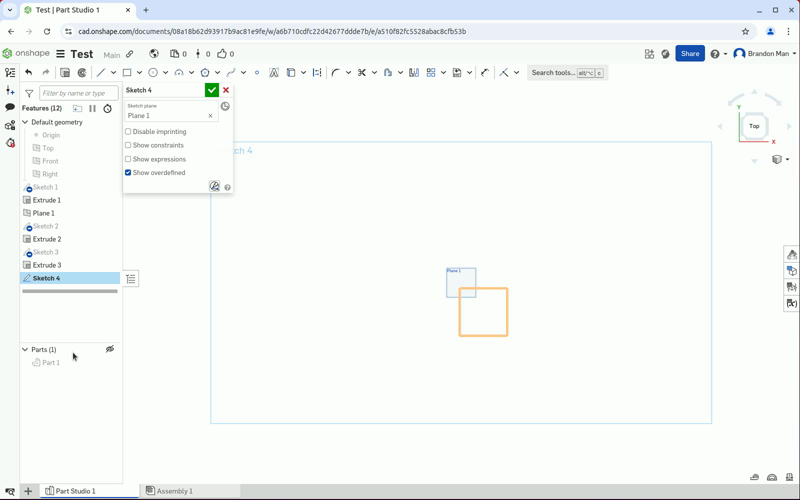
key(l)
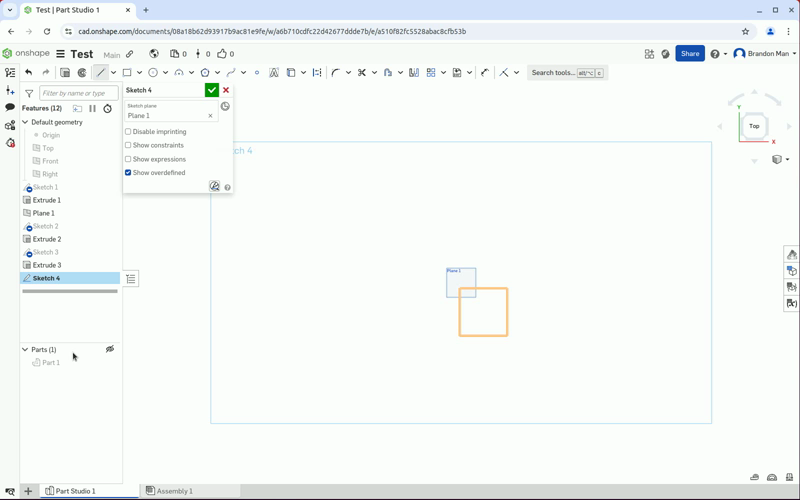
key_down(shift)
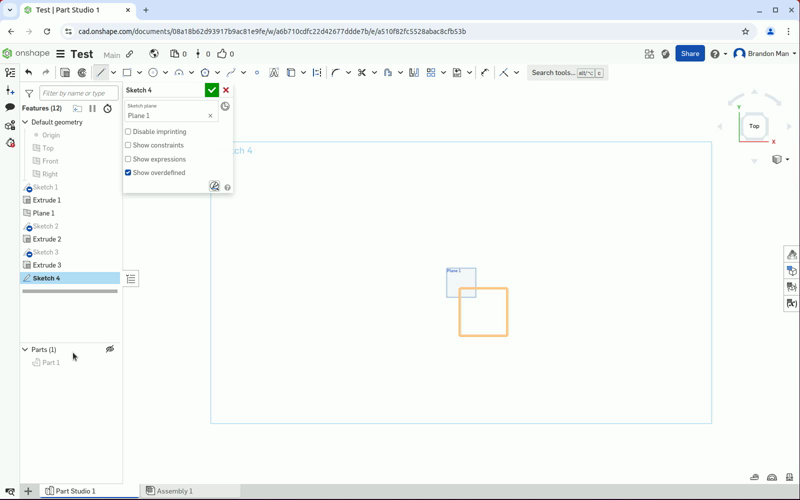
mouse_move(406, 388)
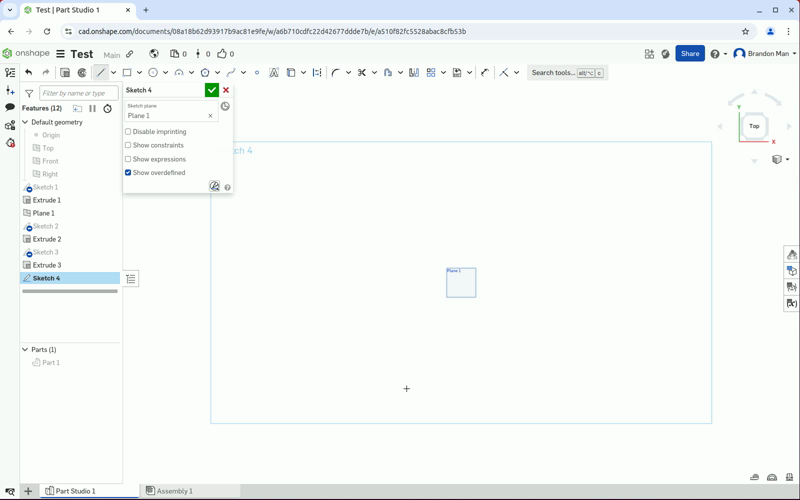
click(406, 388)
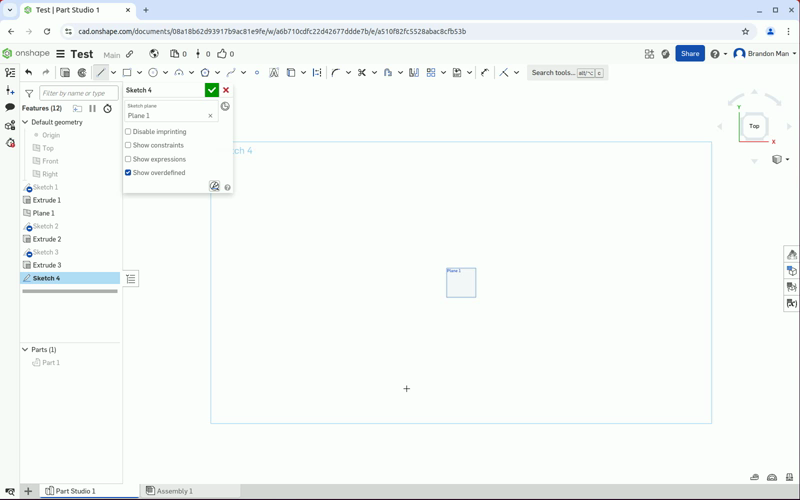
key_up(shift)
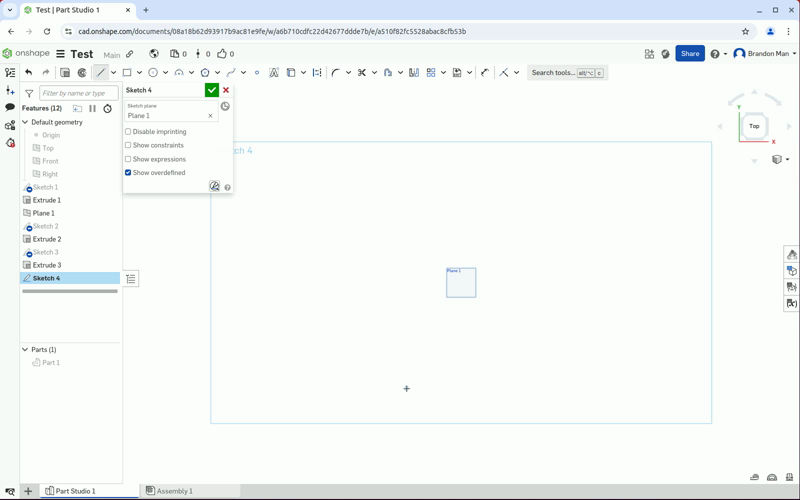
key_down(shift)
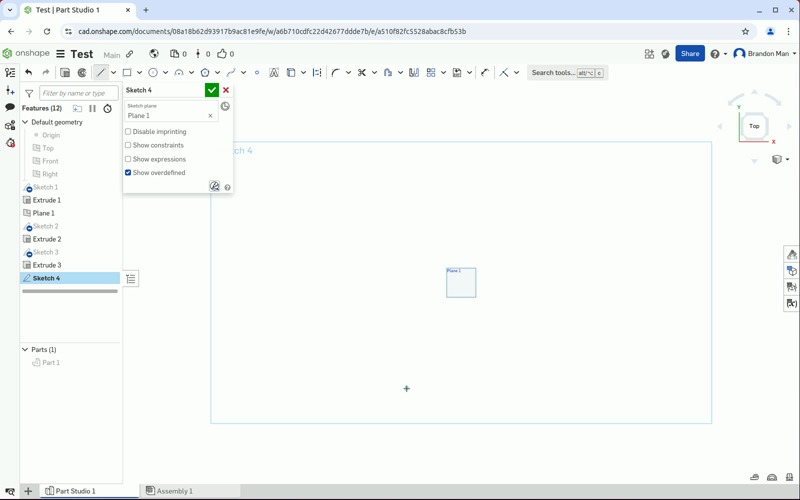
mouse_move(436, 388)
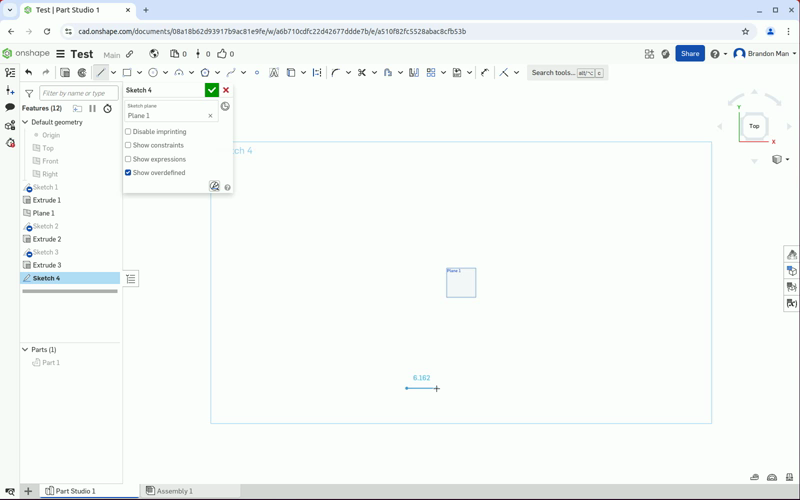
mouse_move(454, 388)
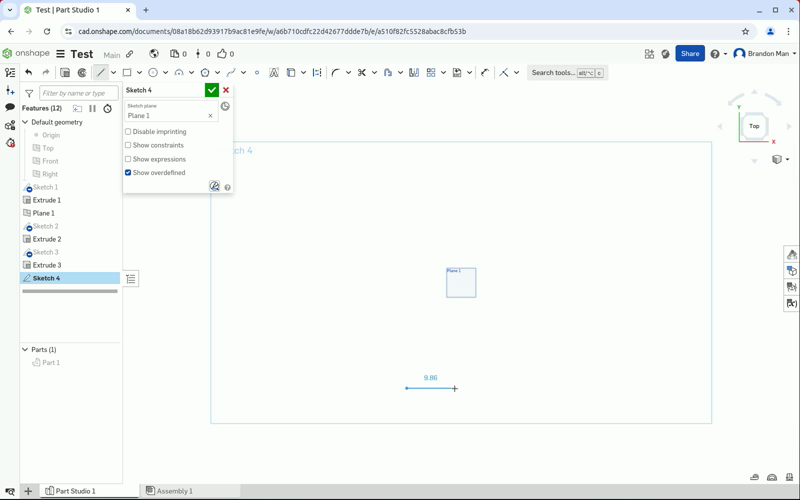
click(454, 388)
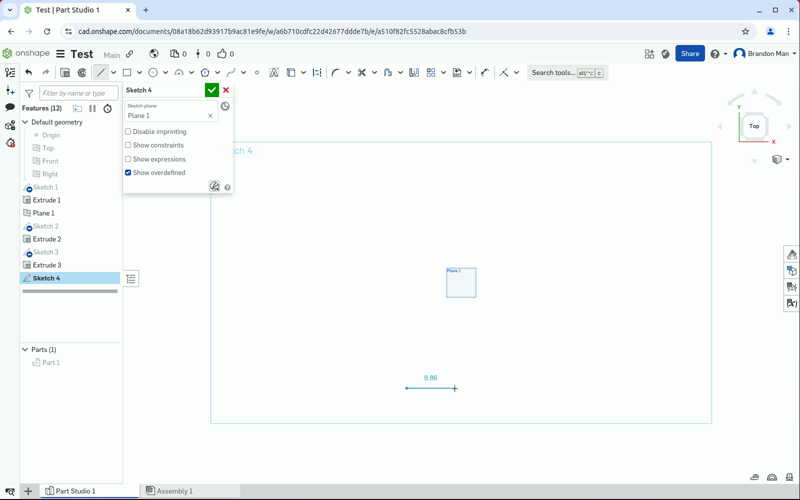
key_up(shift)
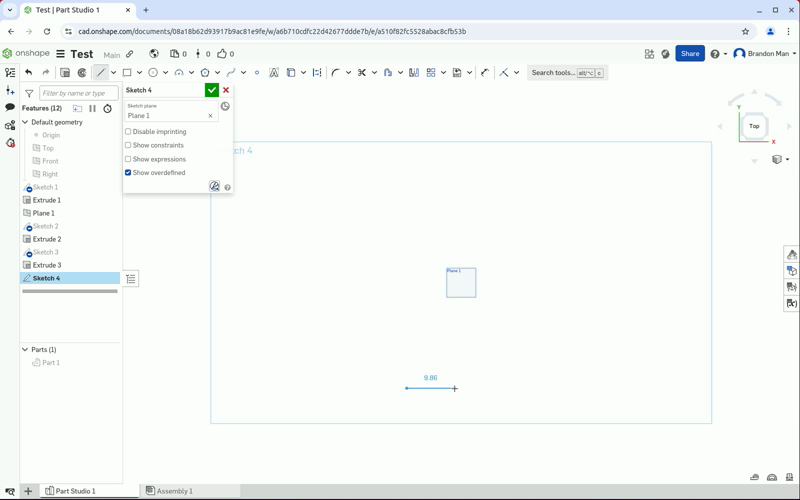
key_down(shift)
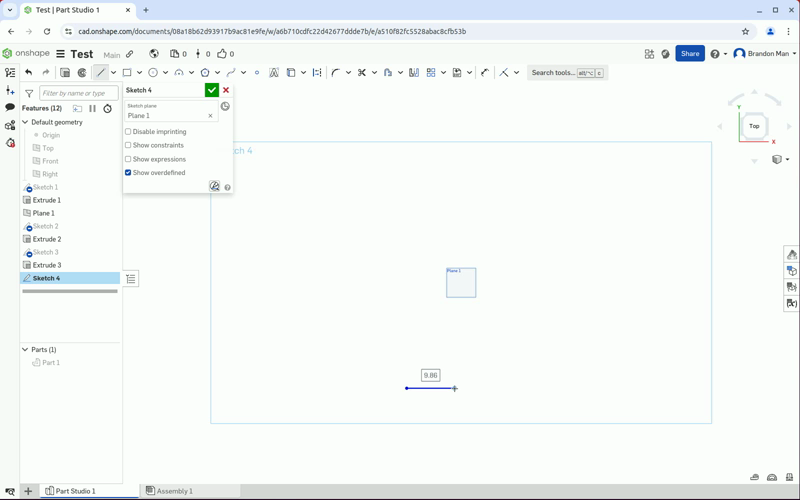
mouse_move(484, 388)
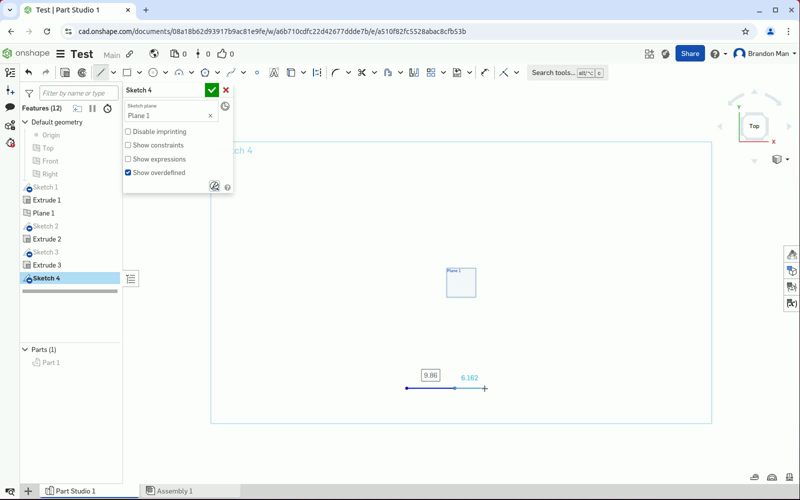
mouse_move(454, 340)
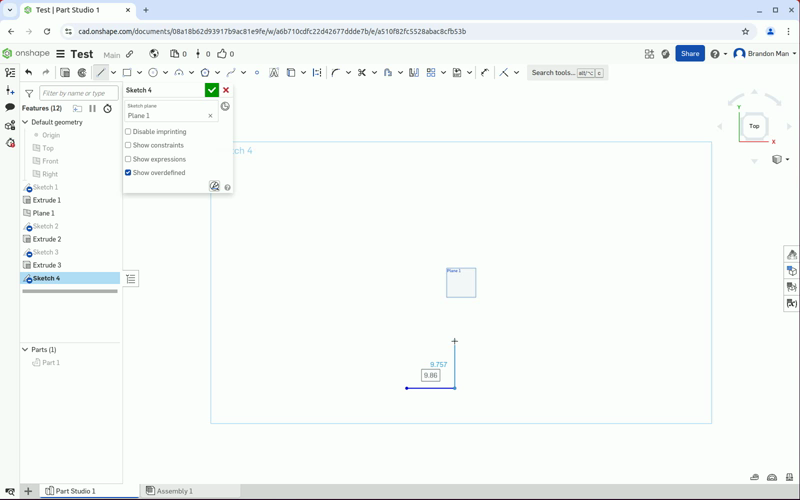
click(454, 340)
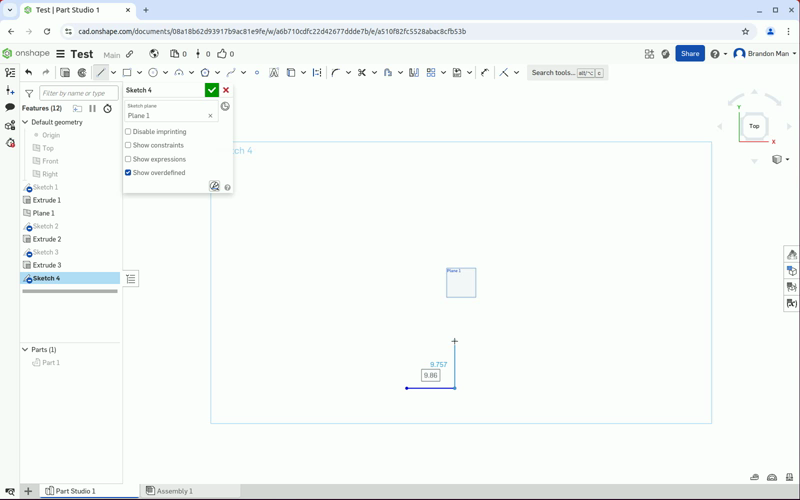
key_up(shift)
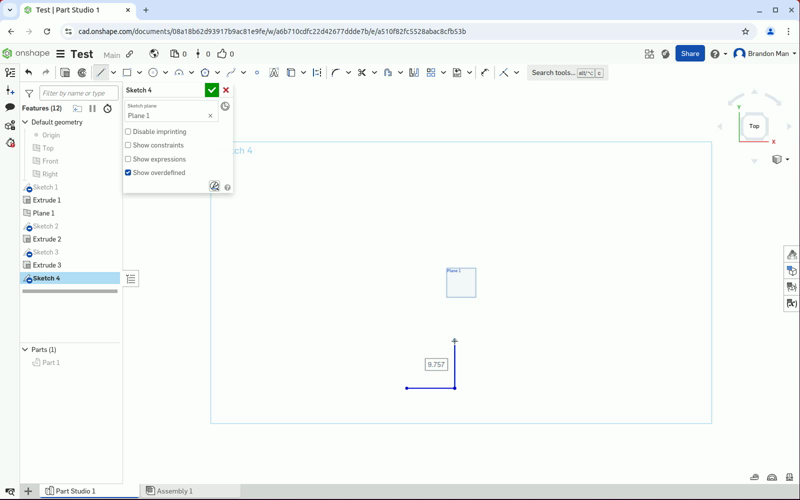
key_down(shift)
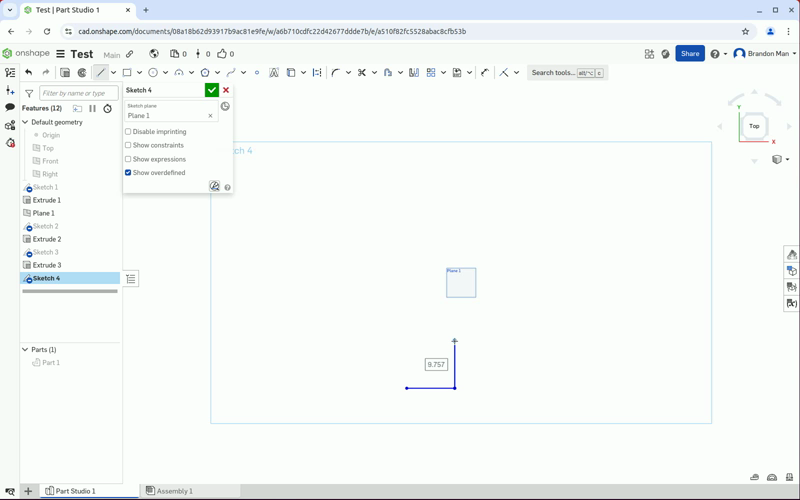
mouse_move(484, 340)
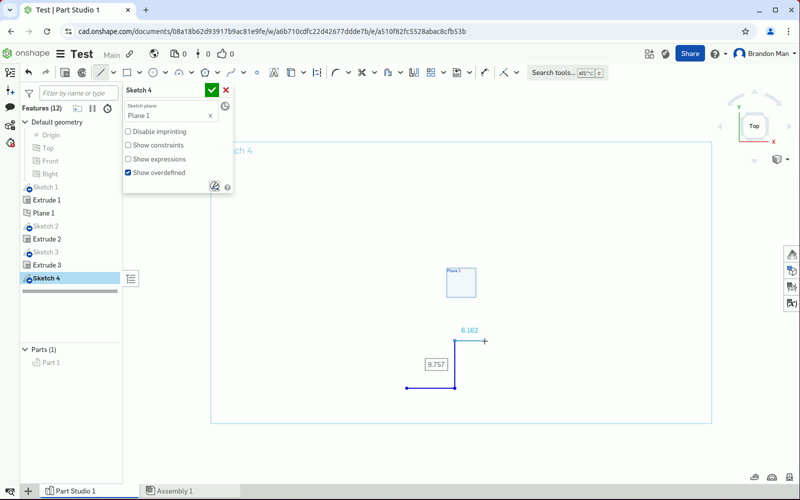
mouse_move(406, 340)
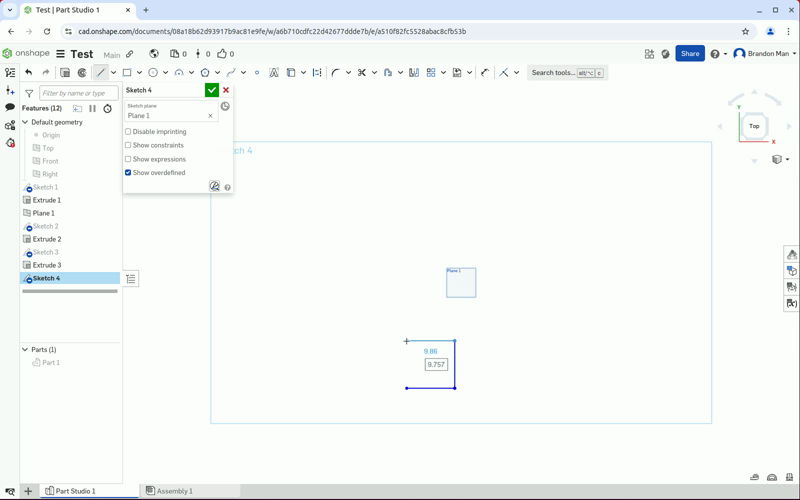
click(406, 340)
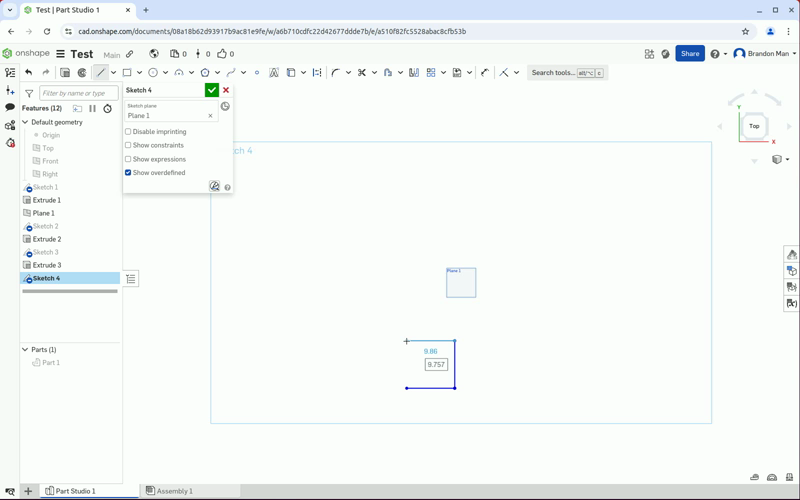
key_up(shift)
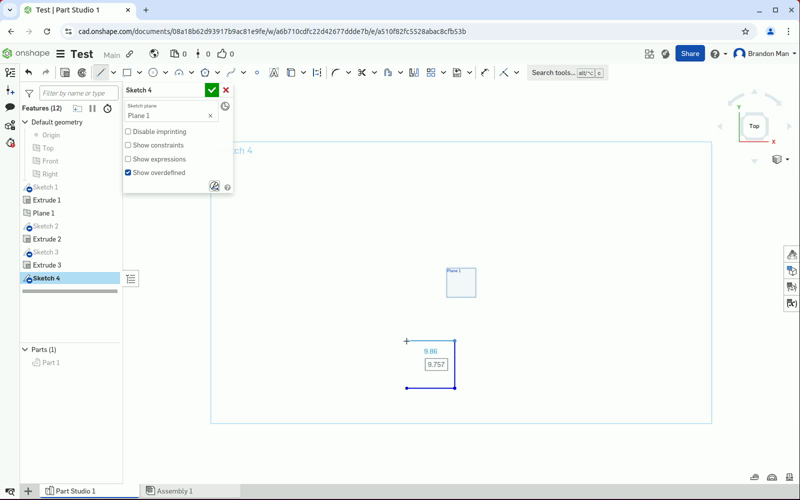
mouse_move(436, 340)
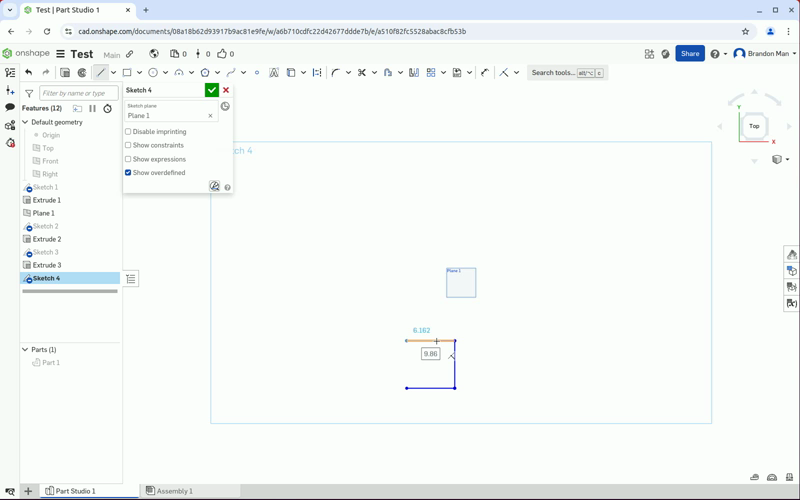
key_down(shift)
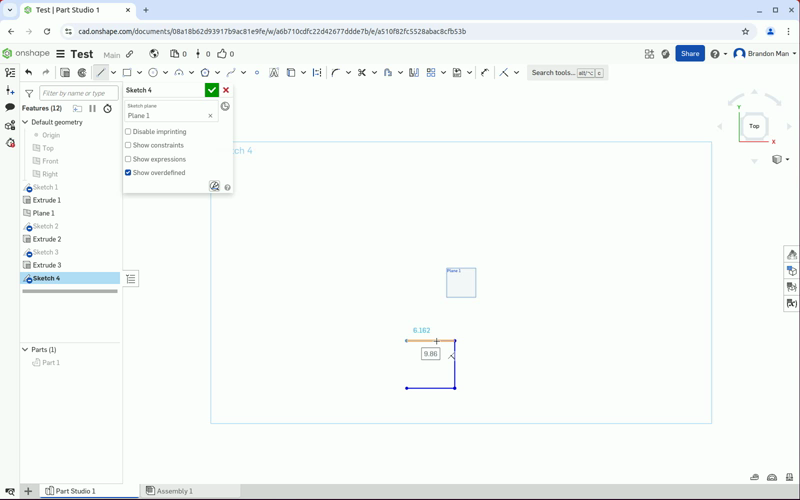
mouse_move(406, 388)
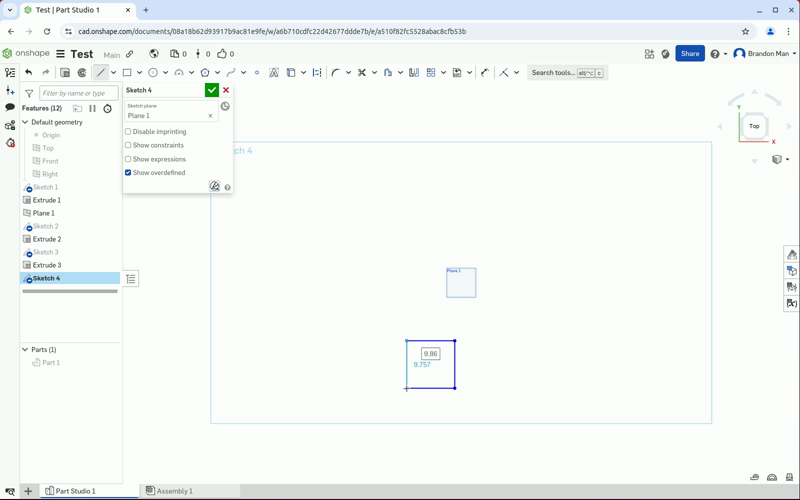
key_up(shift)
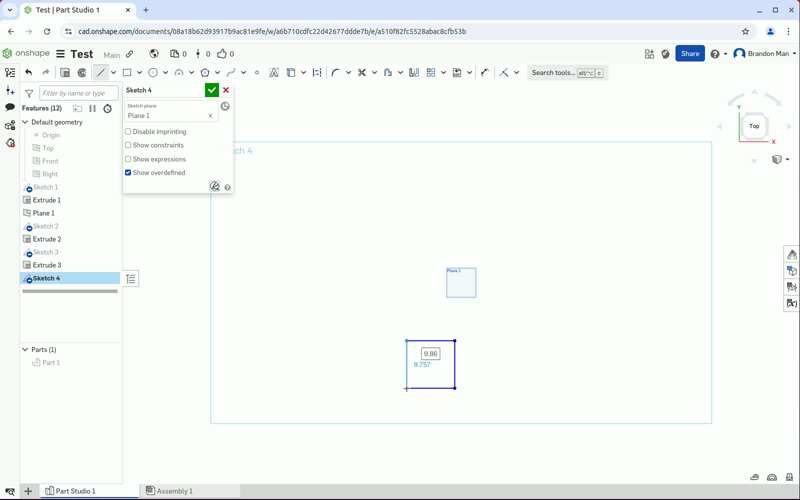
click(406, 388)
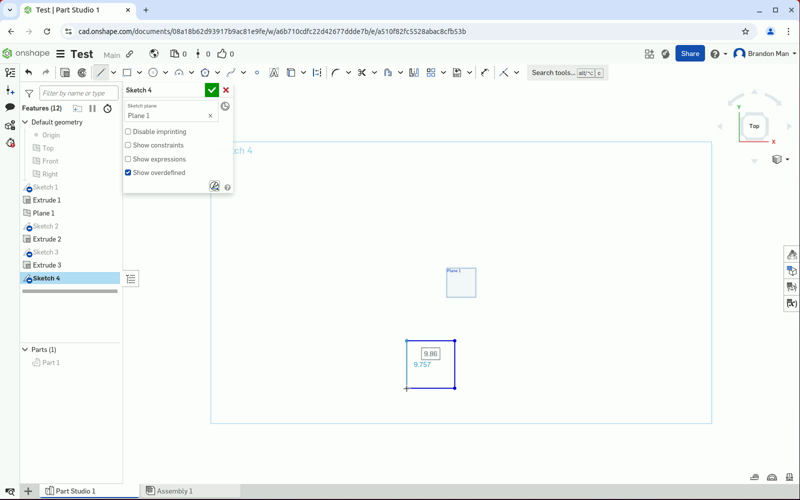
key(esc)
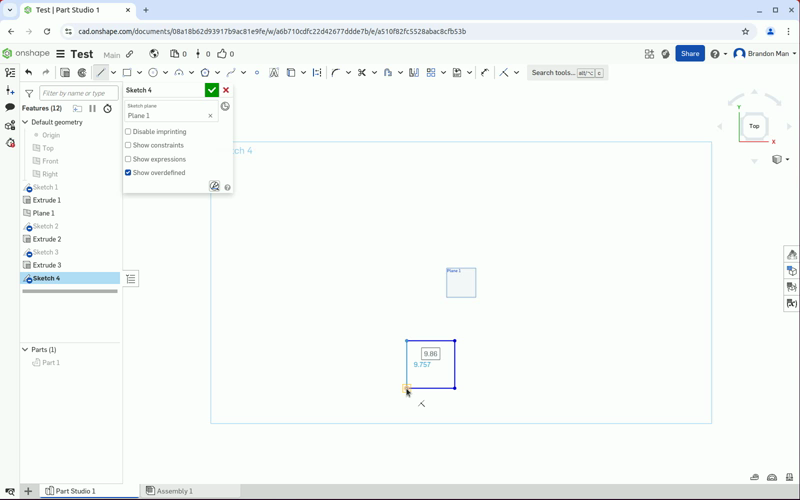
mouse_move(431, 342)
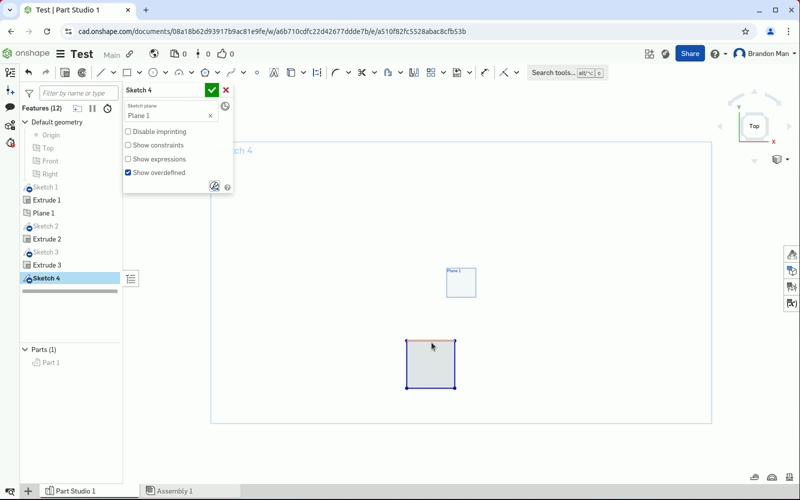
click(431, 342)
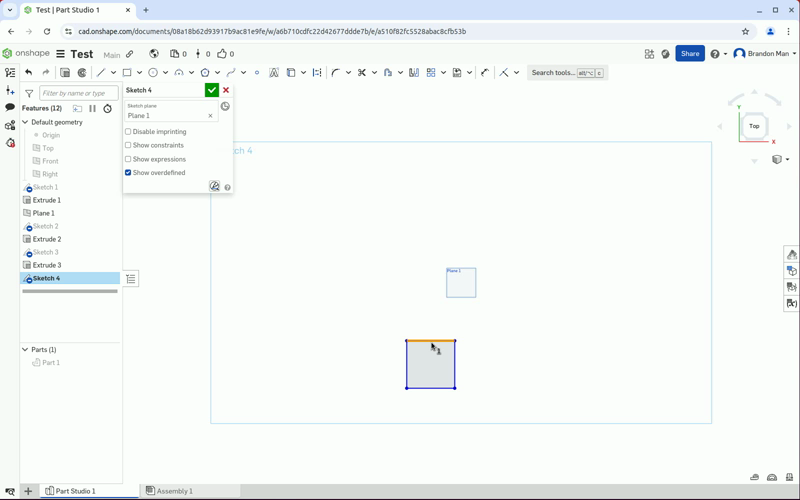
mouse_move(73, 352)
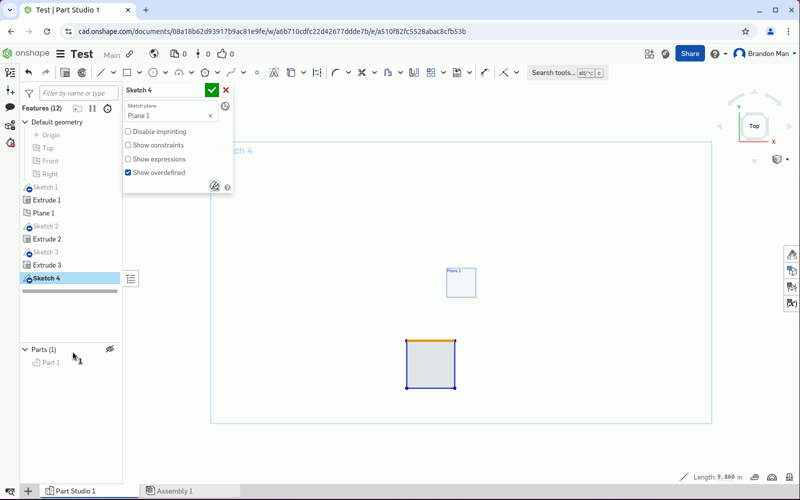
key(shift+y)
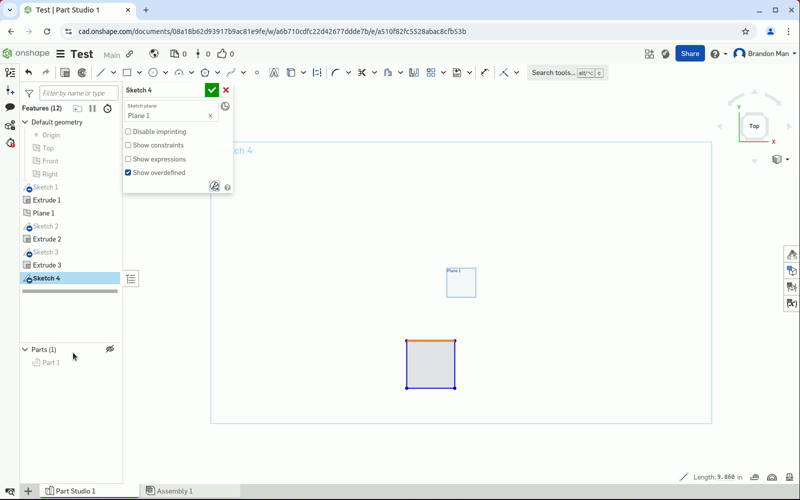
key(shift+e)
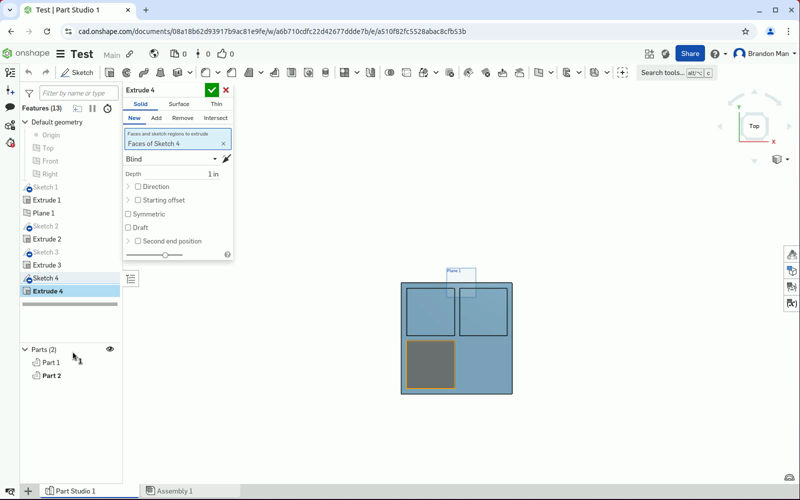
mouse_move(143, 106)
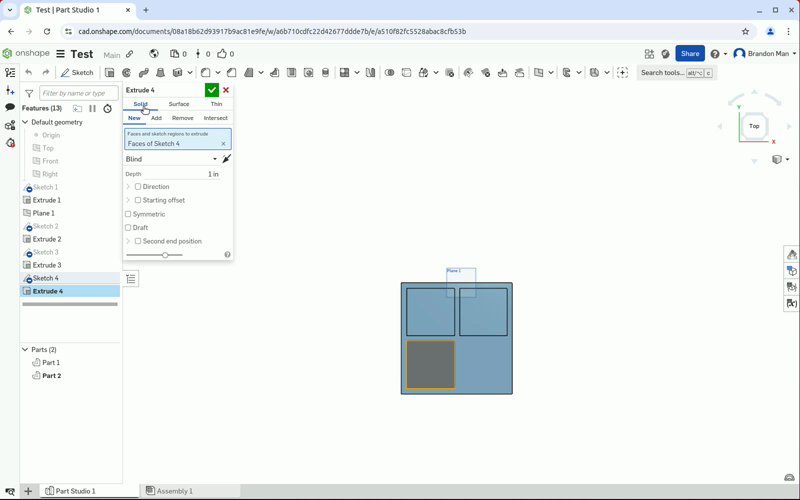
click(143, 106)
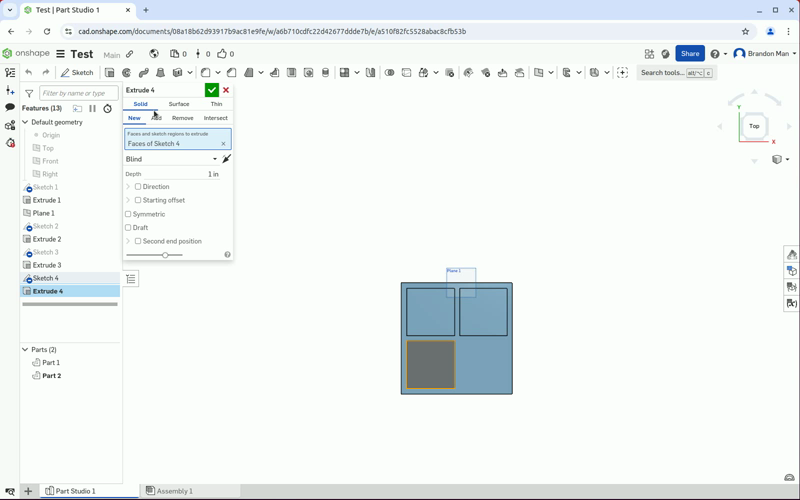
mouse_move(186, 120)
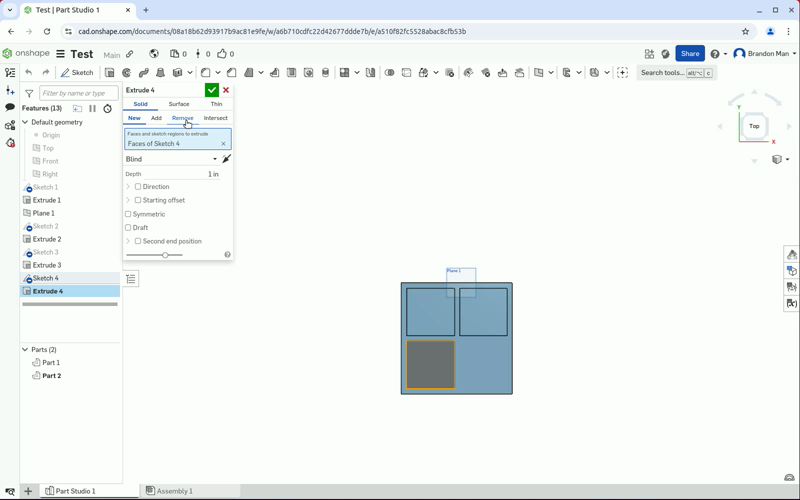
click(186, 120)
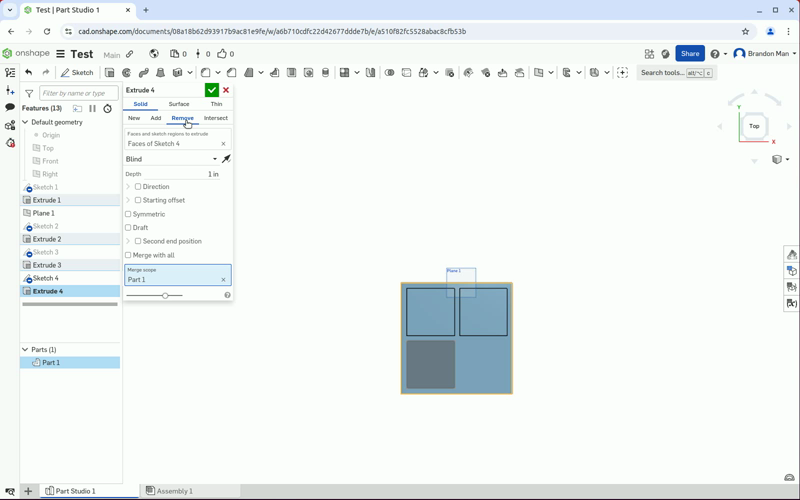
key(tab, 4)
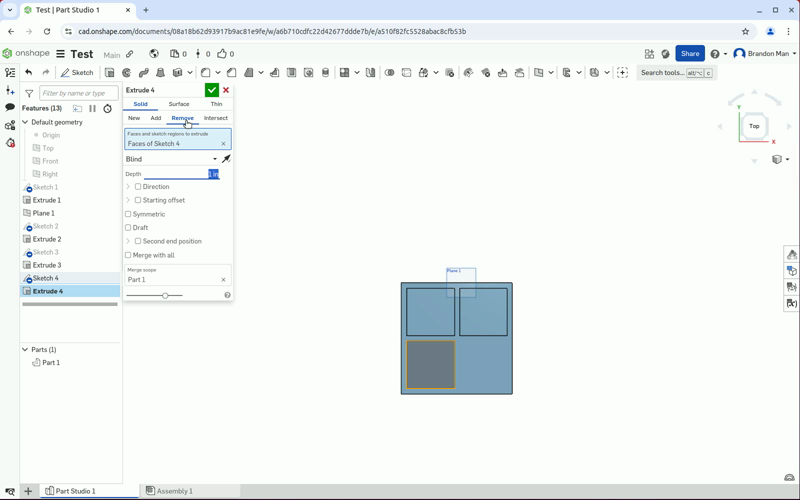
text(30.811)
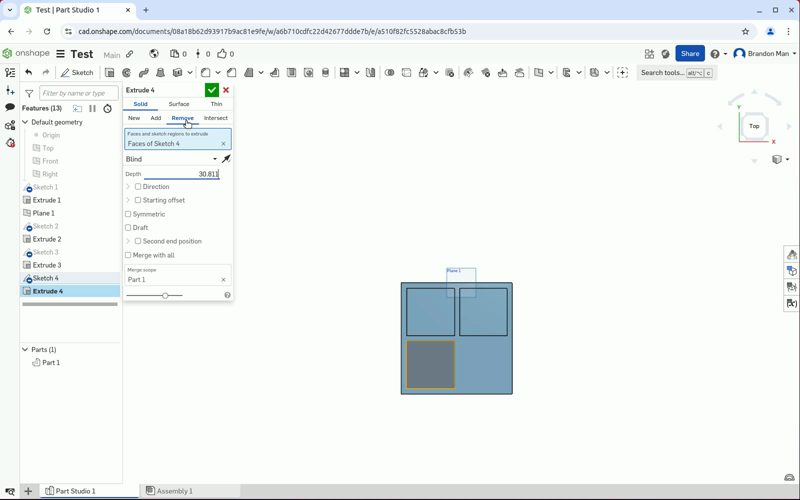
key(tab, 6)
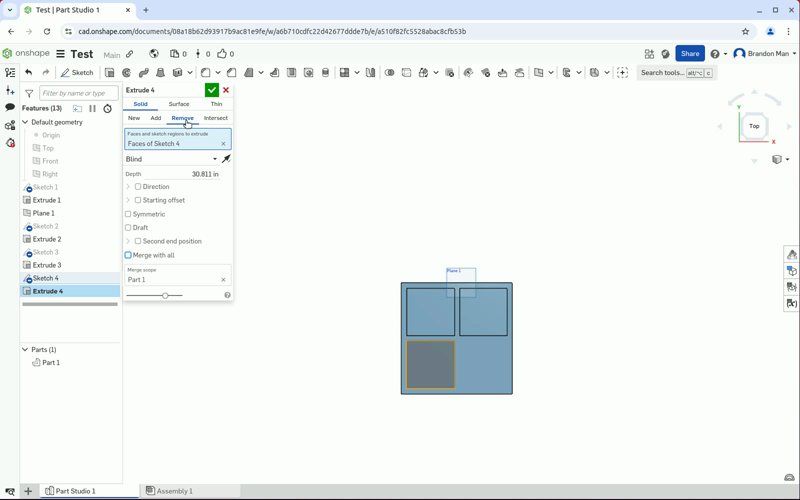
key(space)
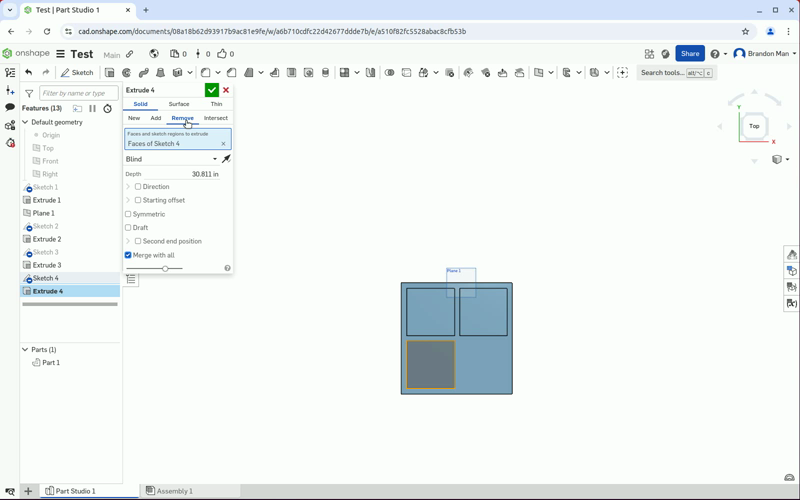
key(enter)
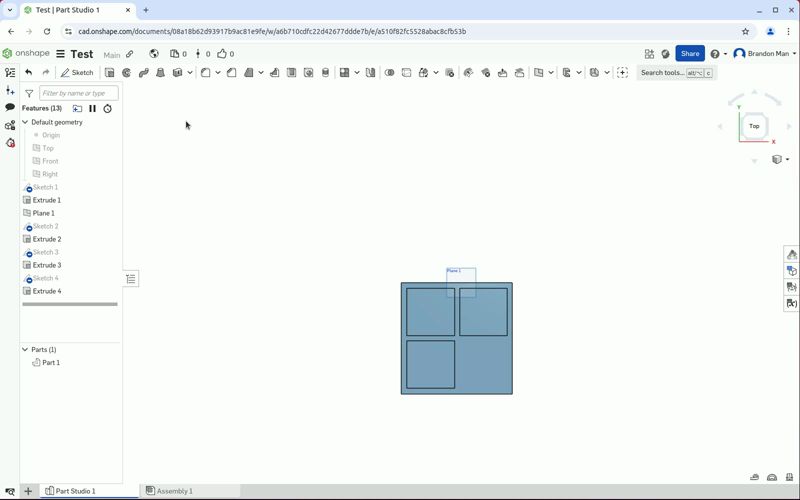
key(shift+h)
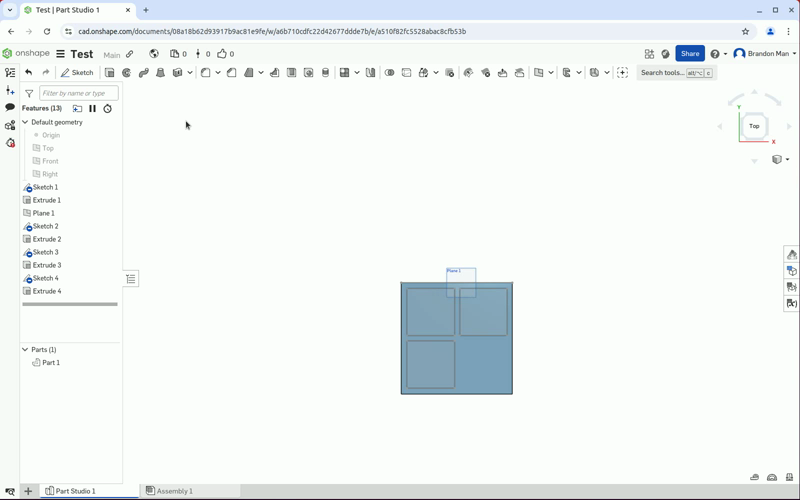
key(shift+h)
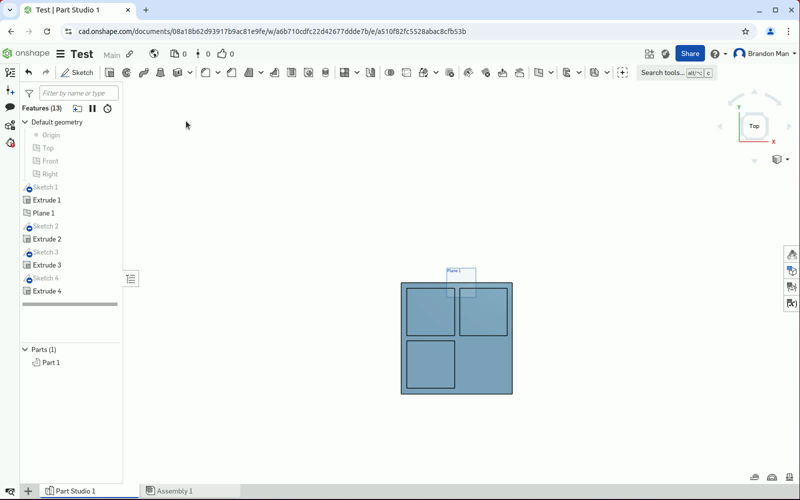
mouse_move(73, 189)
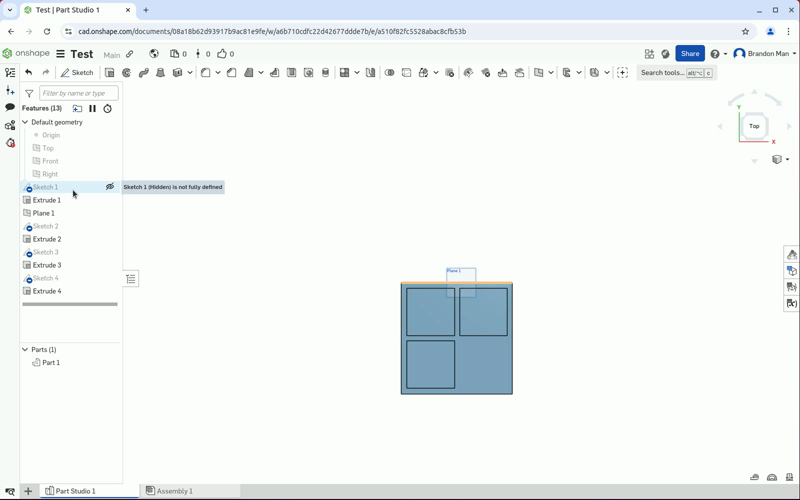
click(73, 189)
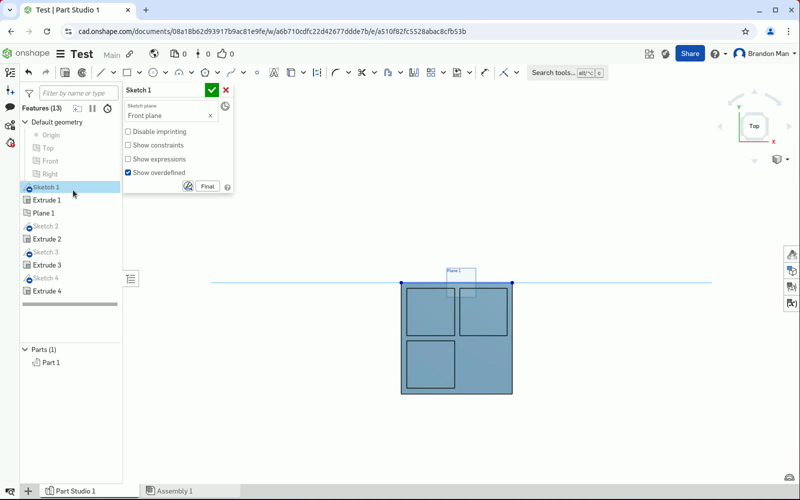
mouse_move(229, 92)
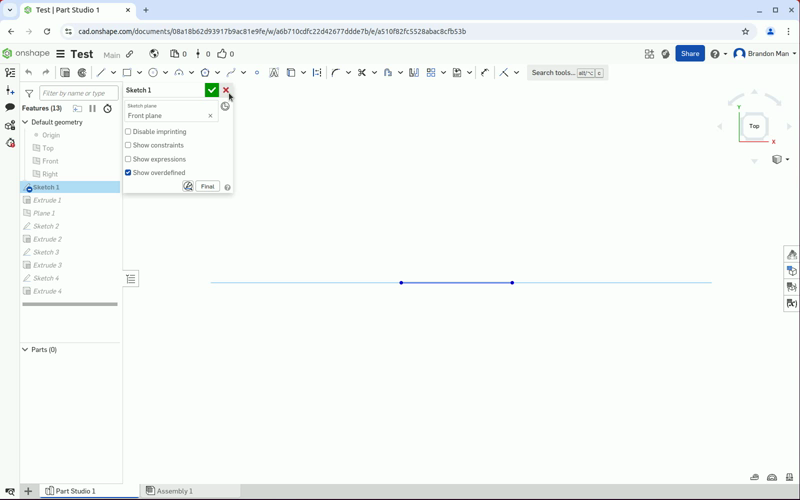
click(229, 92)
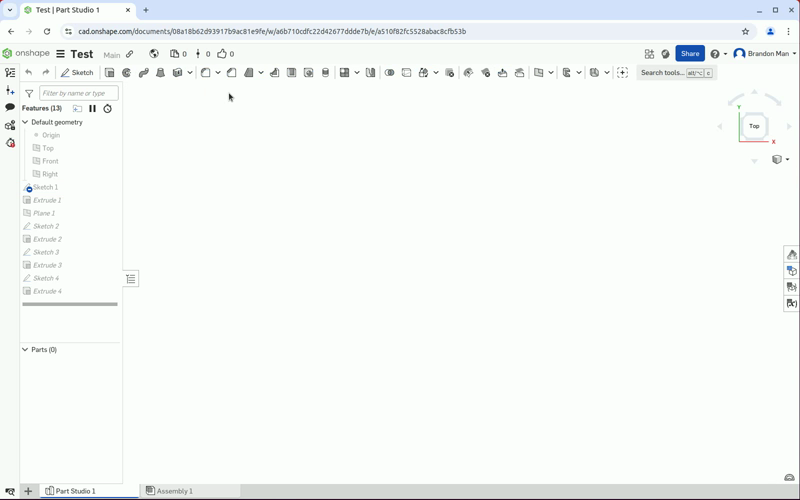
key(shift+s)
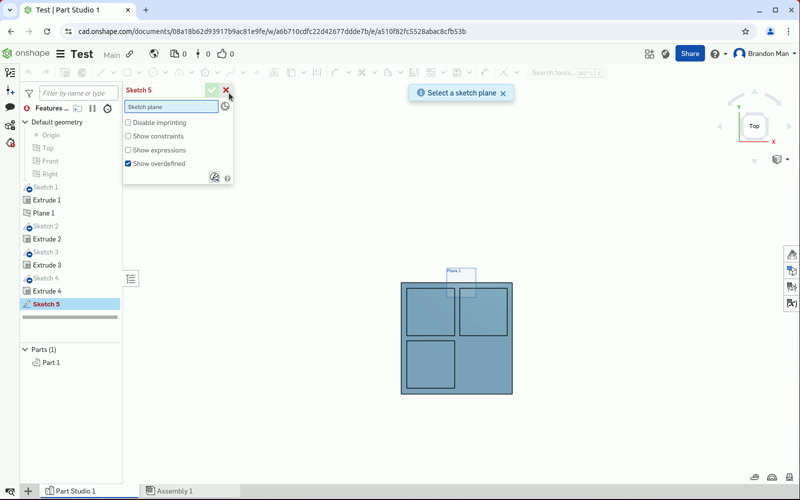
mouse_move(73, 215)
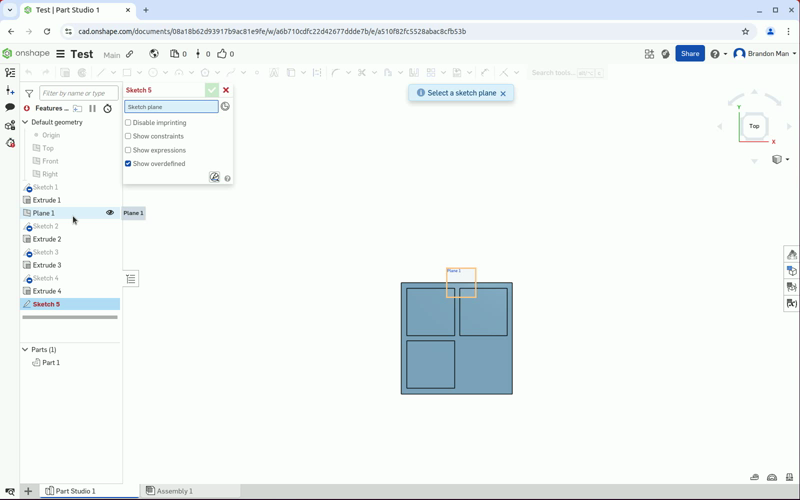
click(73, 215)
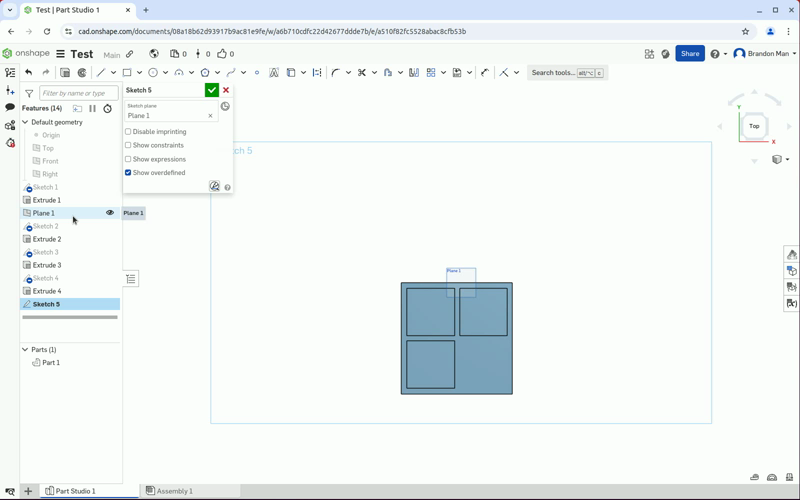
mouse_move(73, 352)
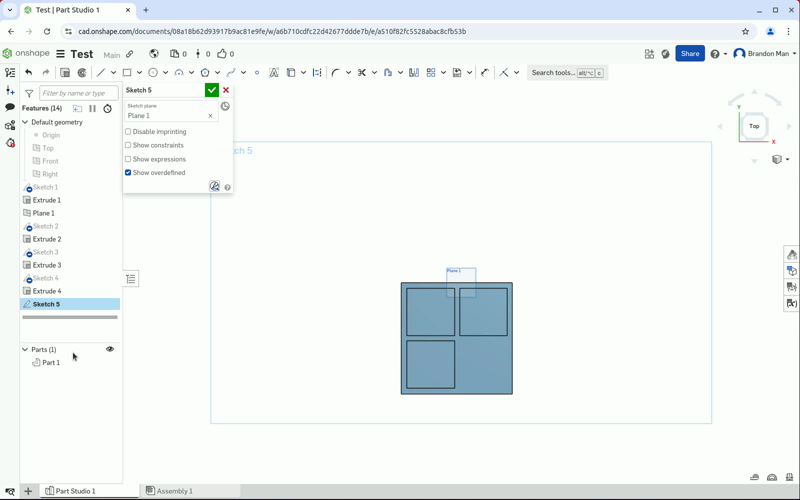
key(y)
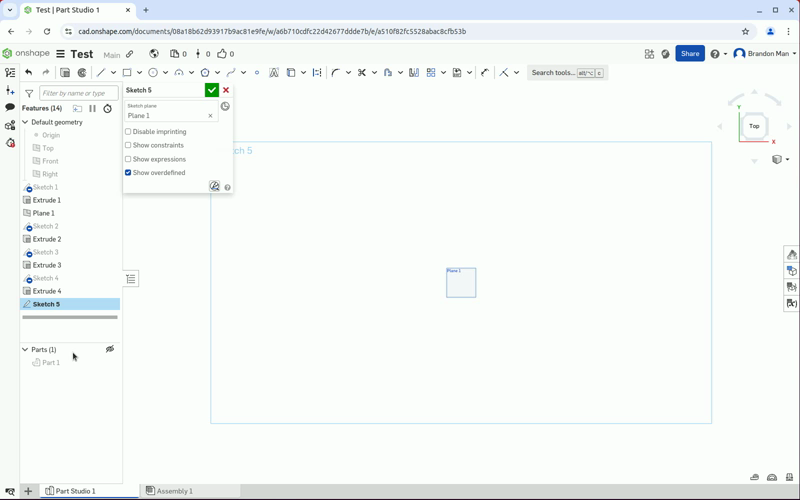
key(l)
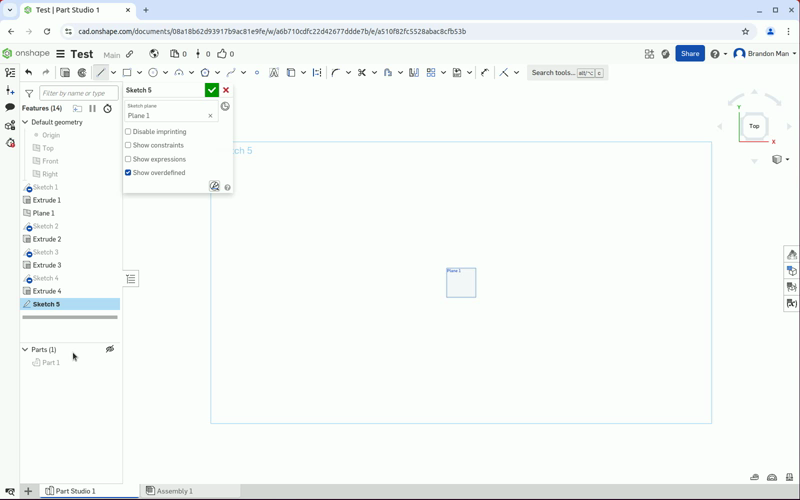
key_down(shift)
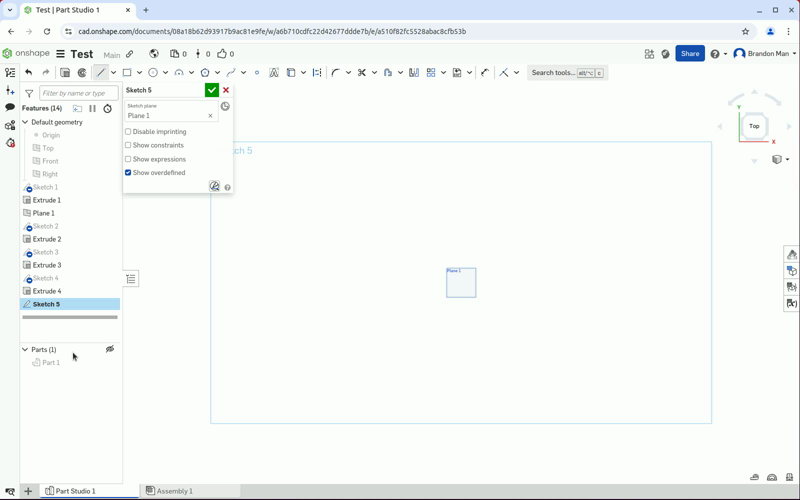
mouse_move(459, 388)
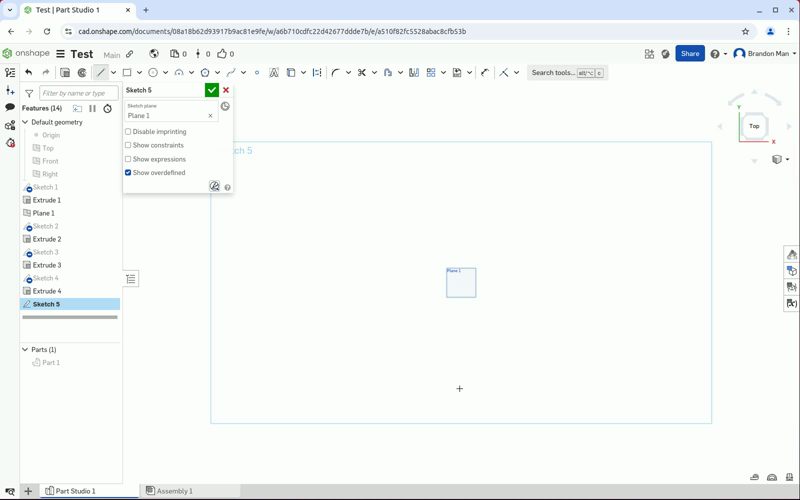
click(459, 388)
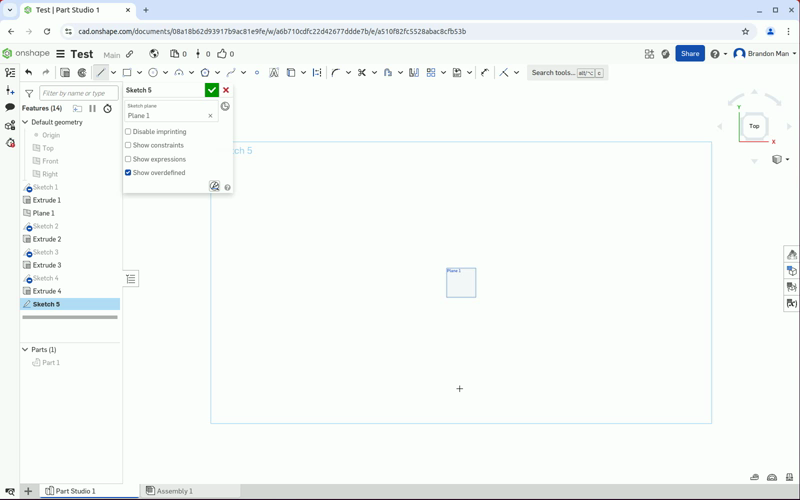
key_up(shift)
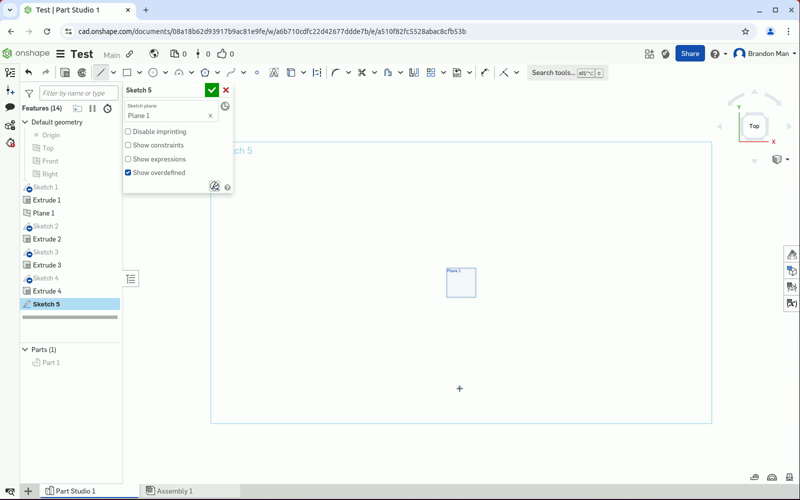
key_down(shift)
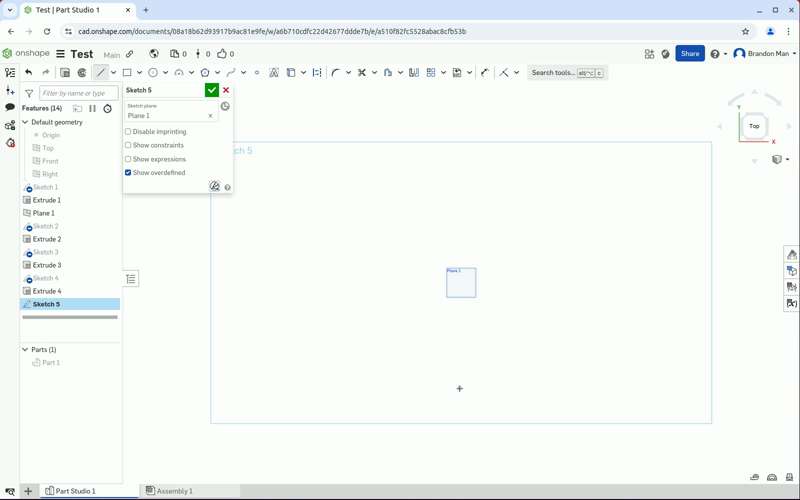
mouse_move(489, 388)
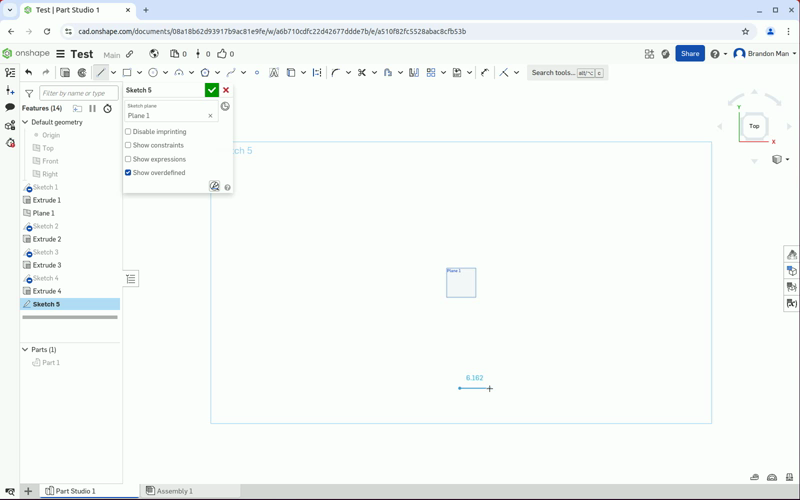
mouse_move(507, 388)
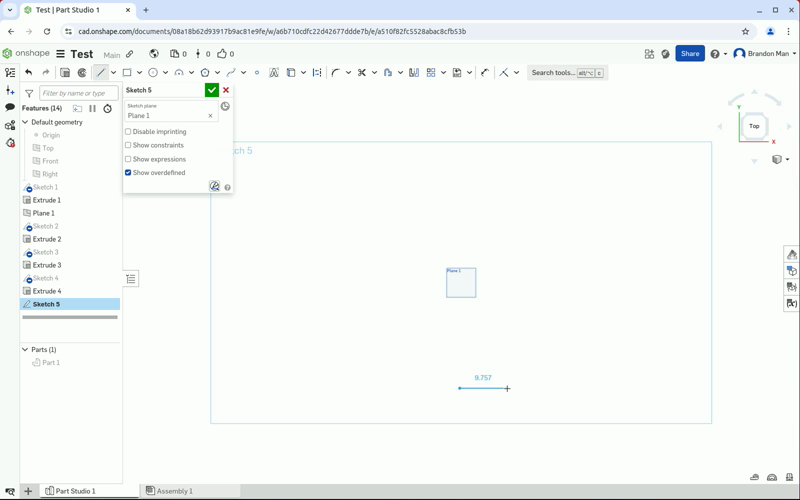
click(507, 388)
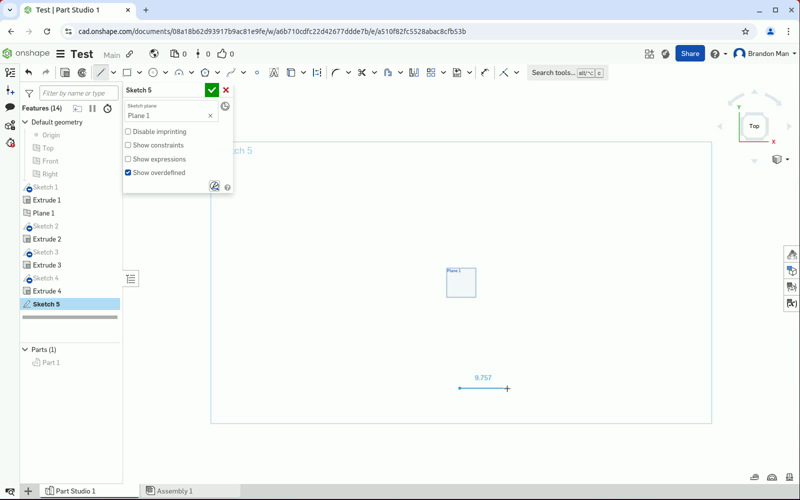
key_up(shift)
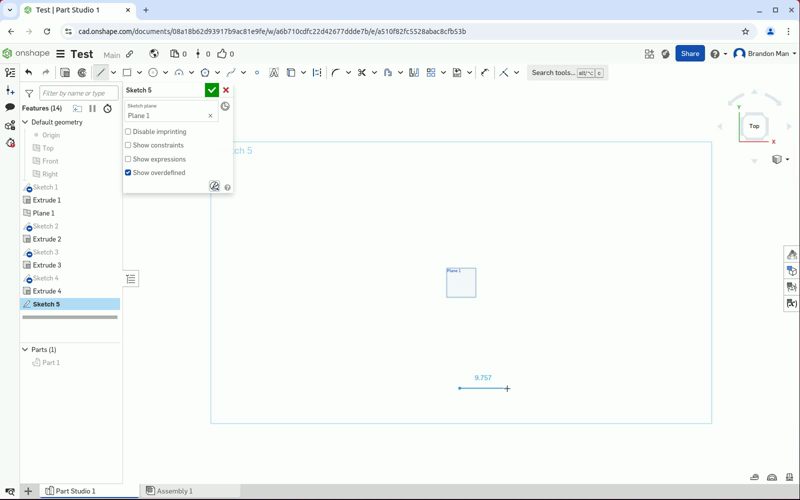
key_down(shift)
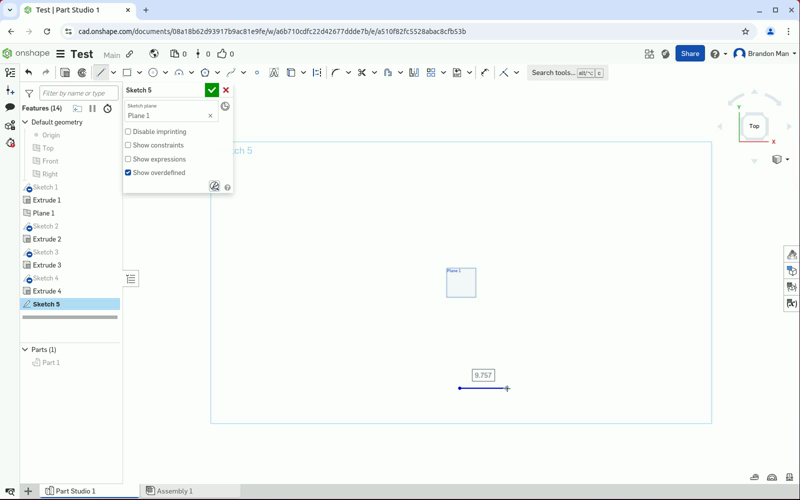
mouse_move(537, 388)
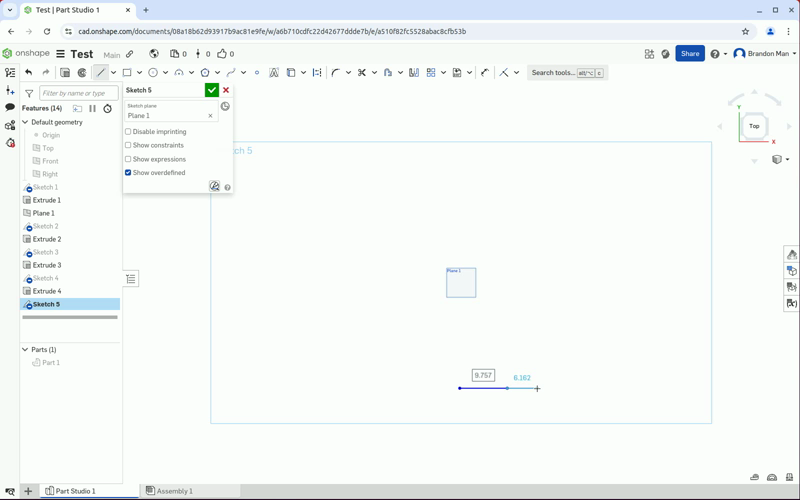
mouse_move(507, 340)
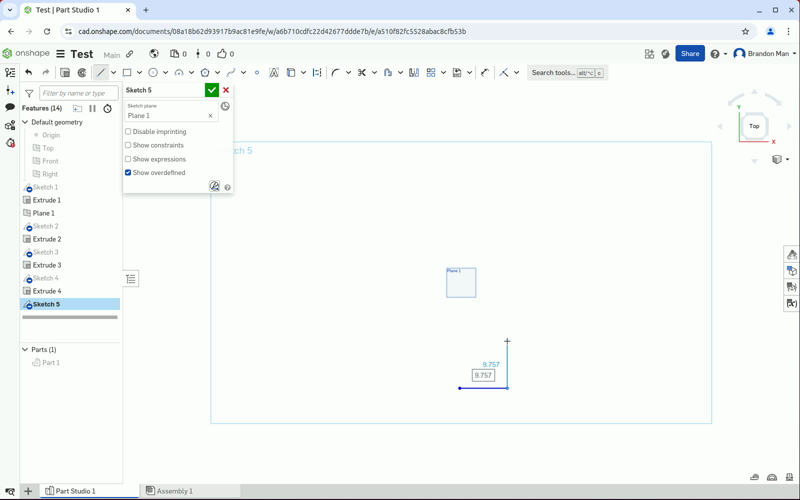
click(507, 340)
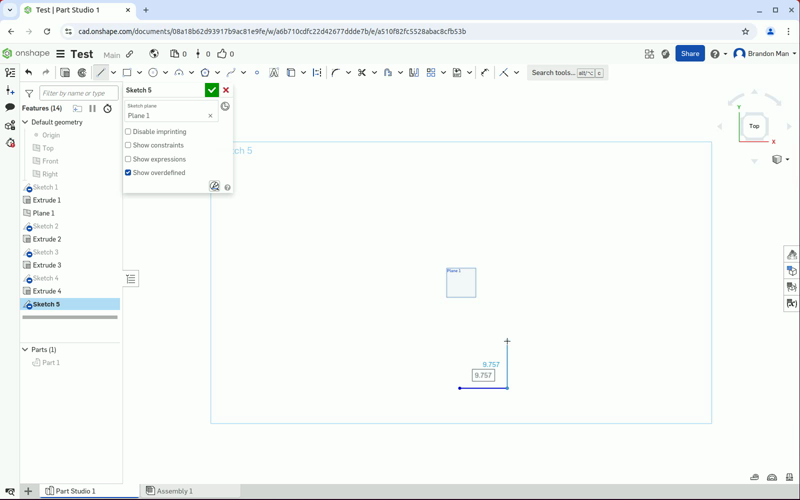
key_up(shift)
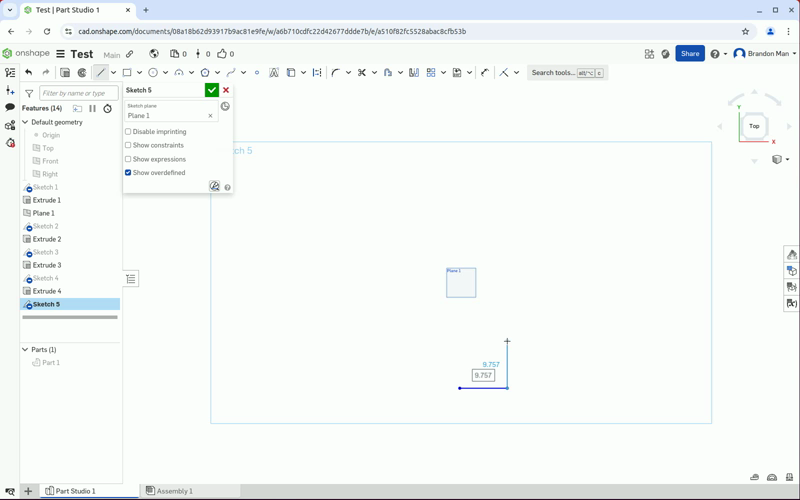
key_down(shift)
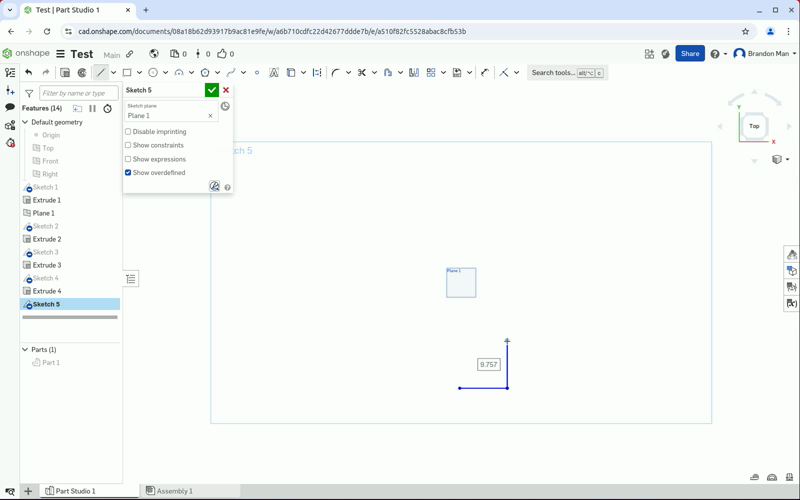
mouse_move(537, 340)
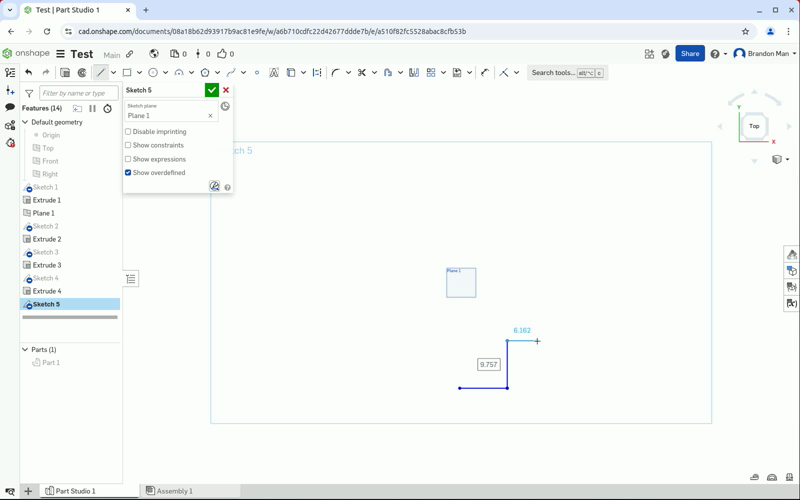
mouse_move(459, 340)
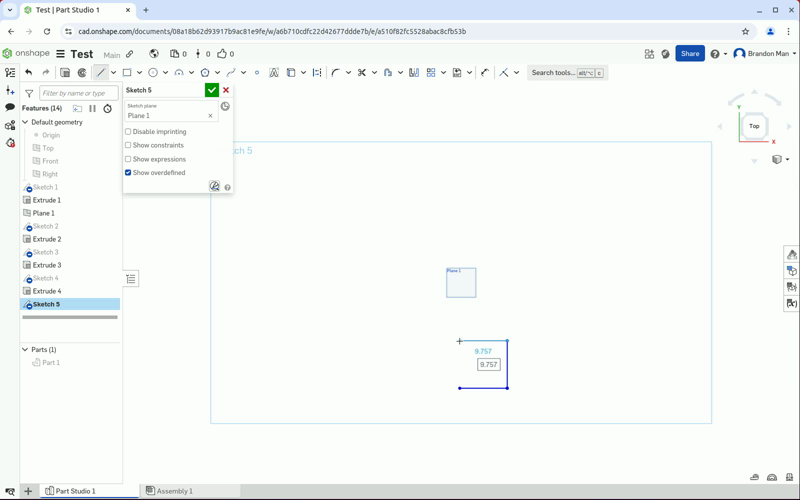
click(459, 340)
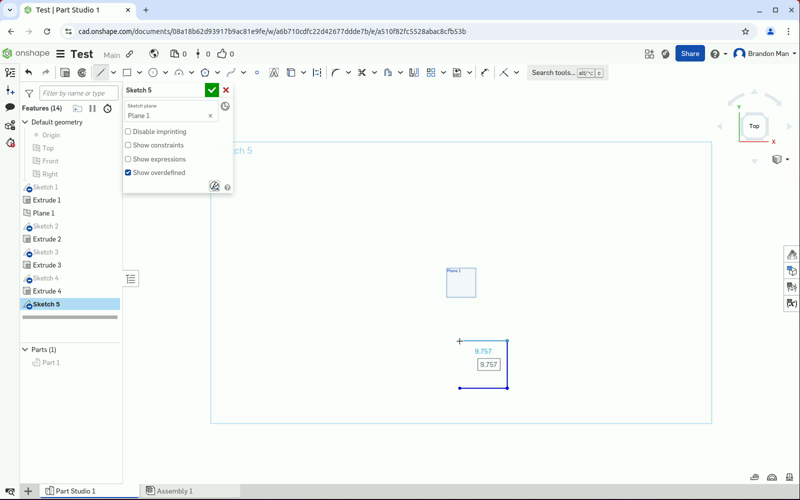
key_up(shift)
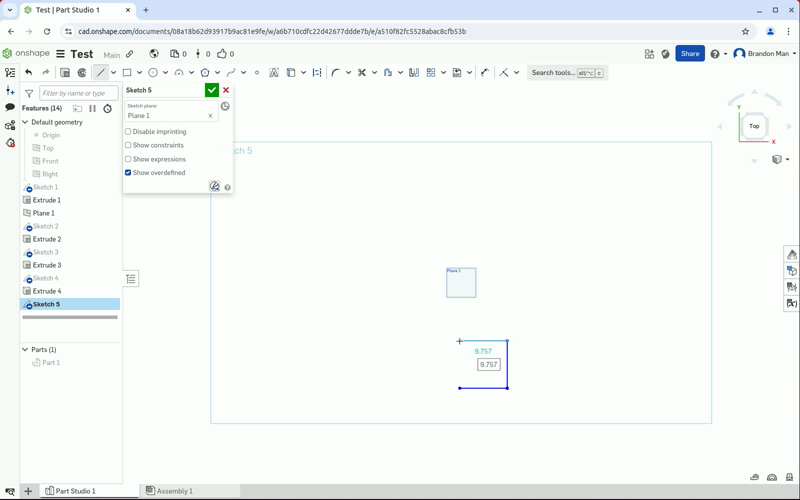
mouse_move(489, 340)
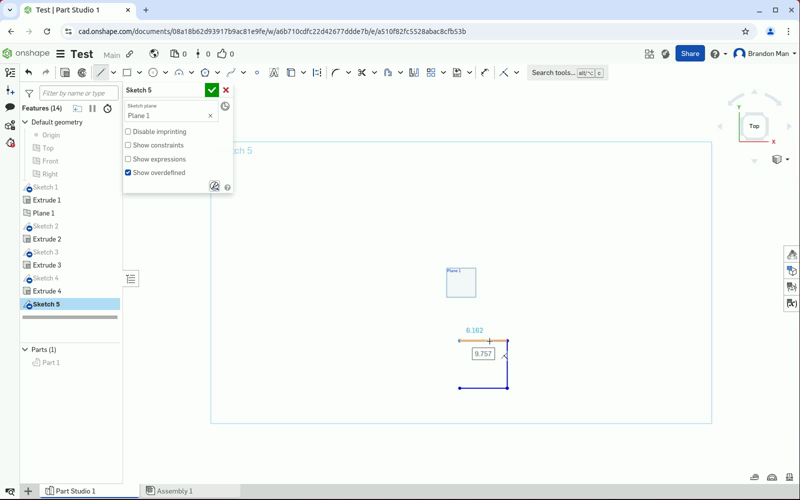
key_down(shift)
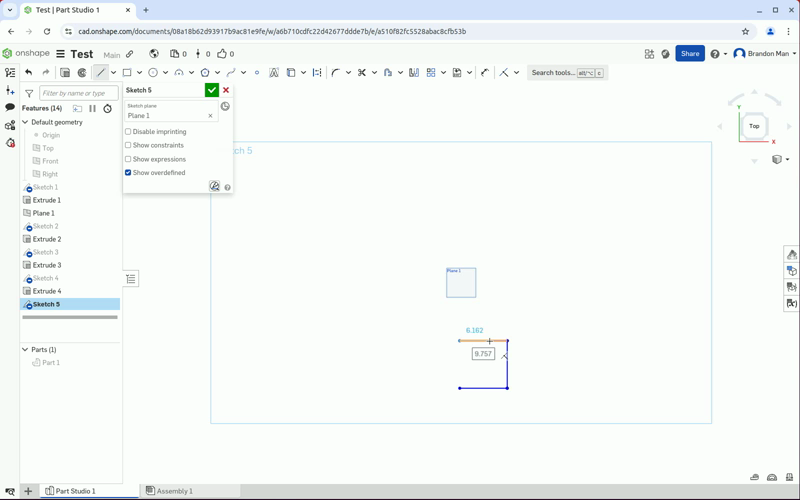
mouse_move(459, 388)
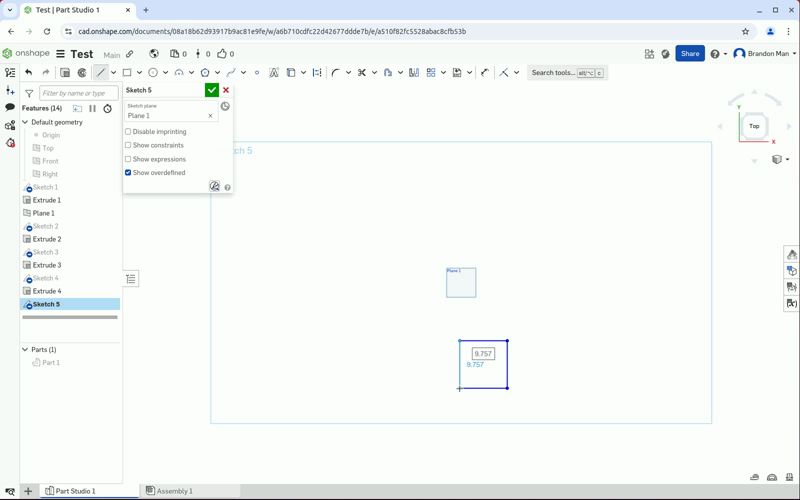
key_up(shift)
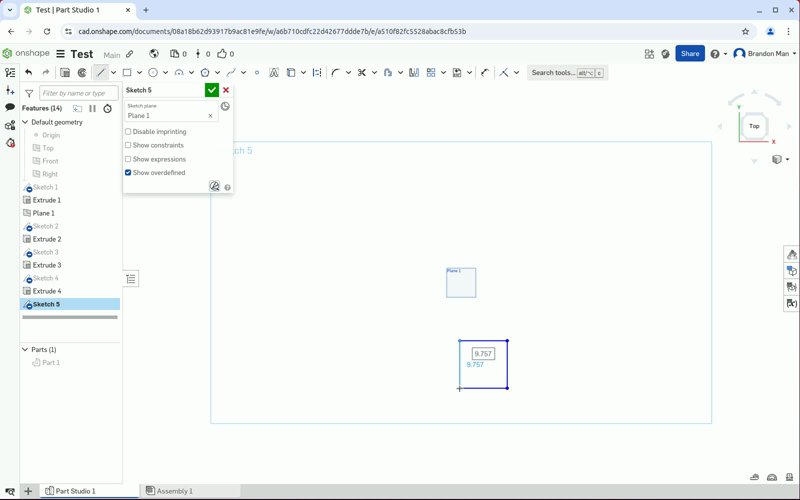
click(459, 388)
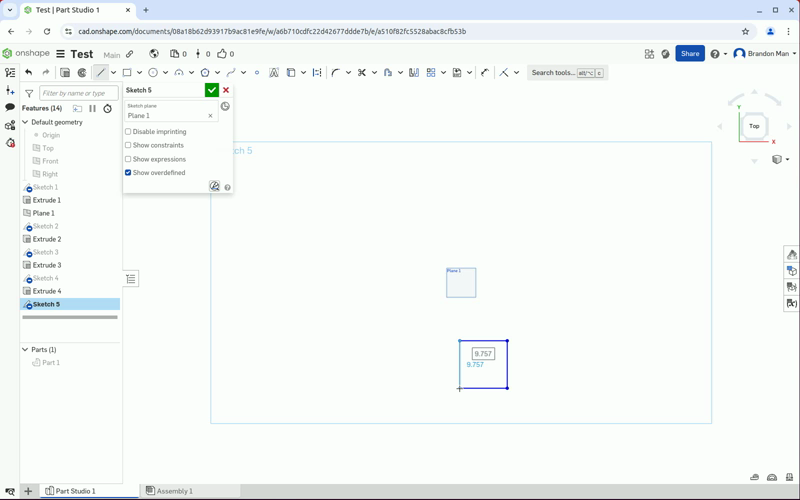
key(esc)
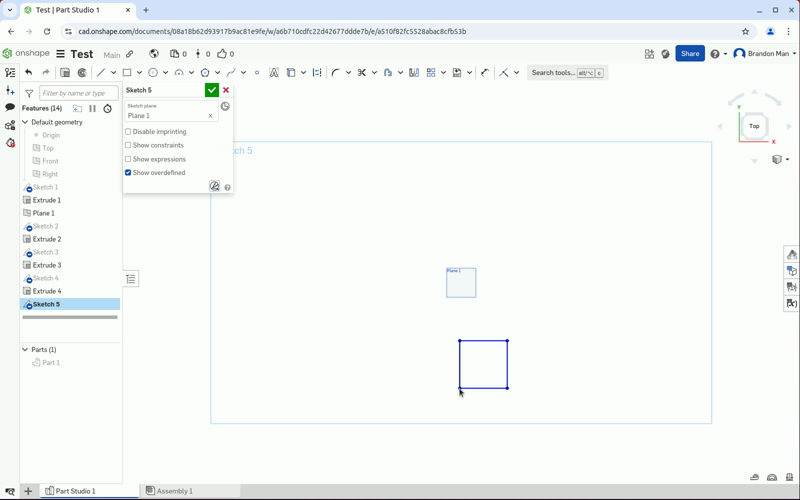
mouse_move(504, 384)
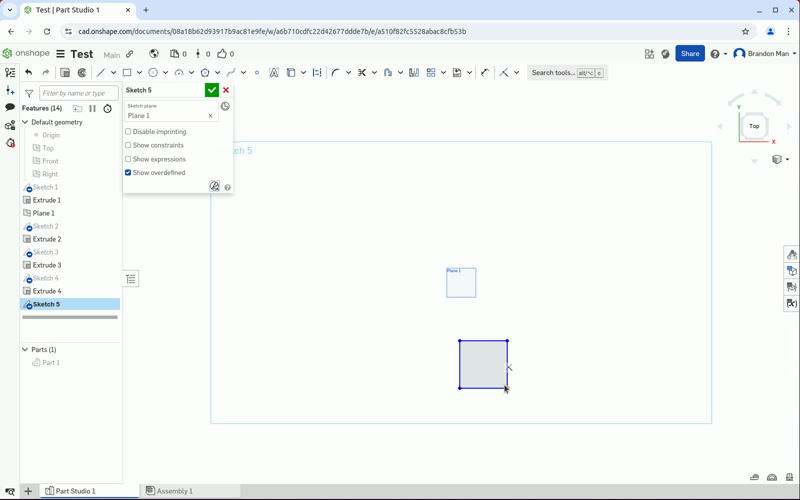
click(504, 384)
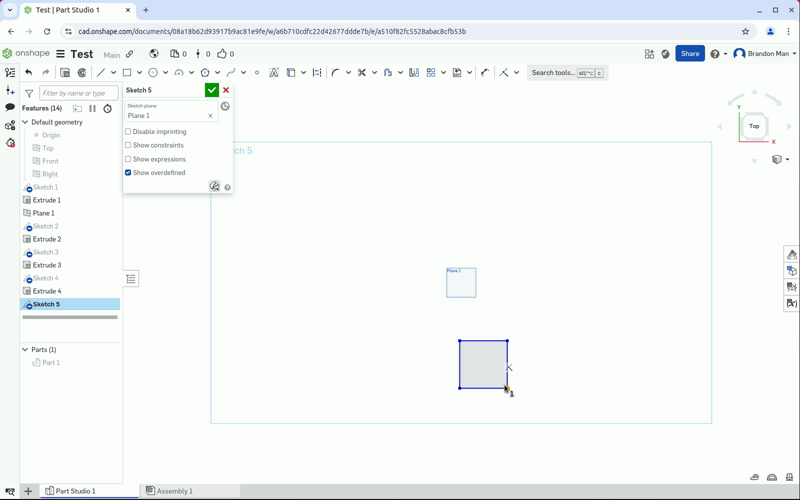
mouse_move(73, 352)
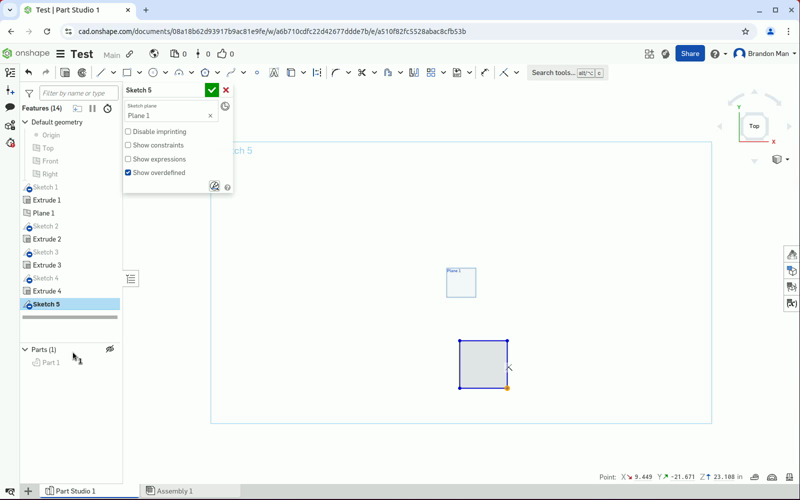
key(shift+y)
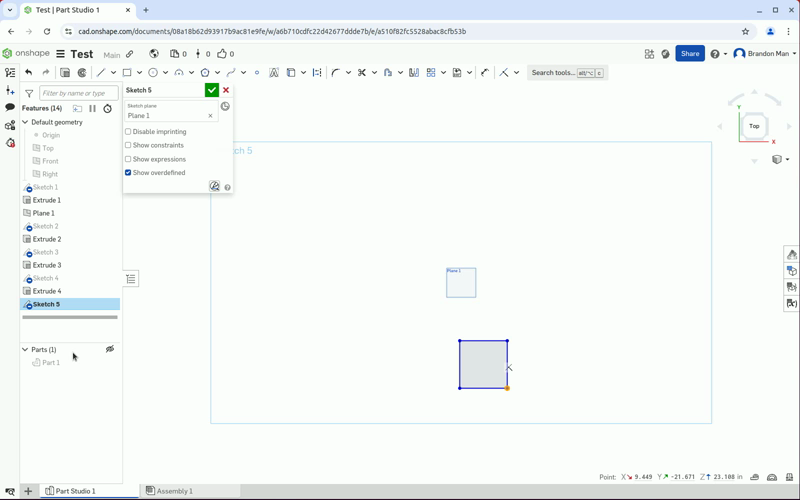
key(shift+e)
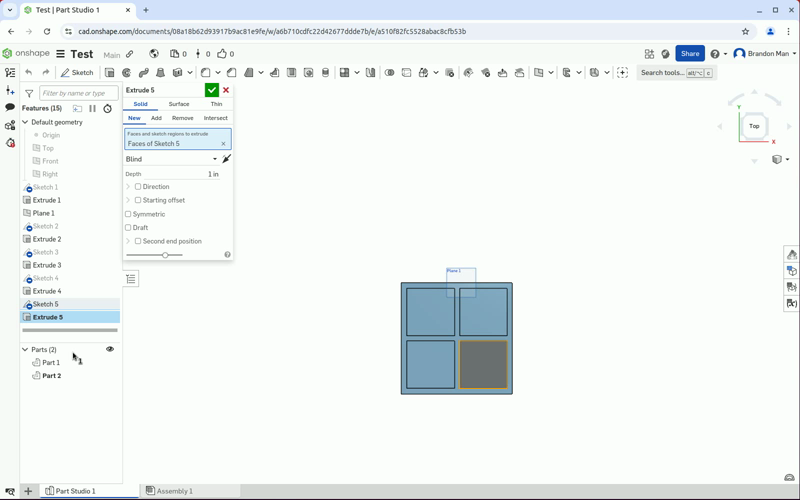
mouse_move(143, 106)
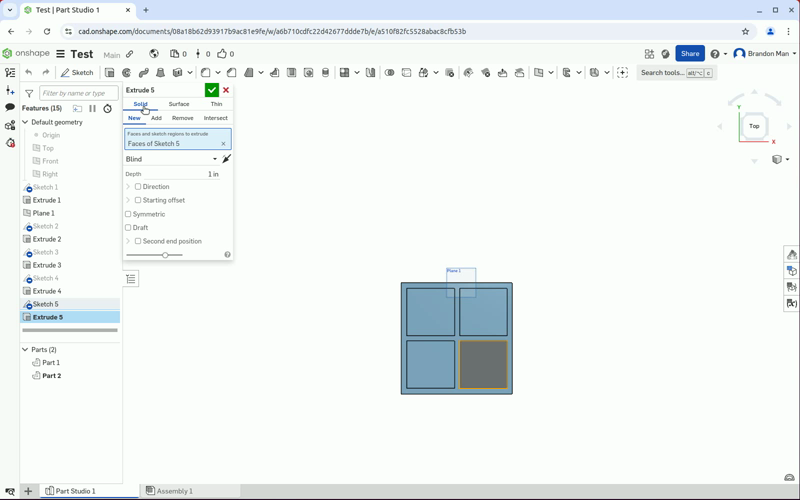
click(143, 106)
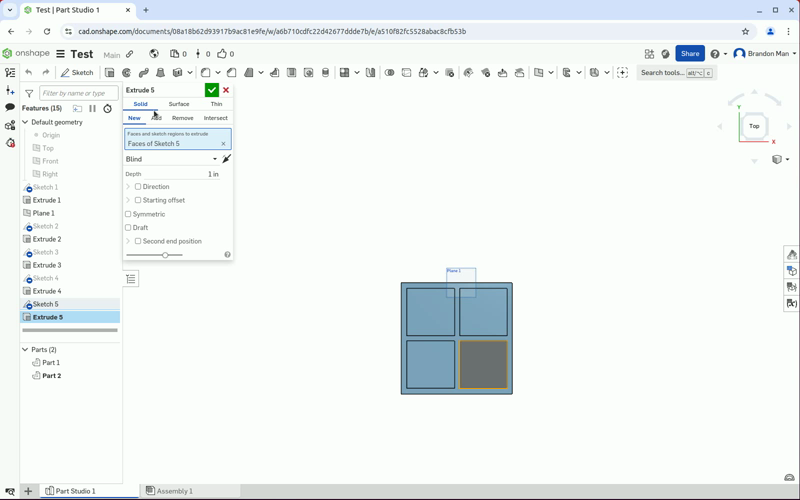
mouse_move(186, 120)
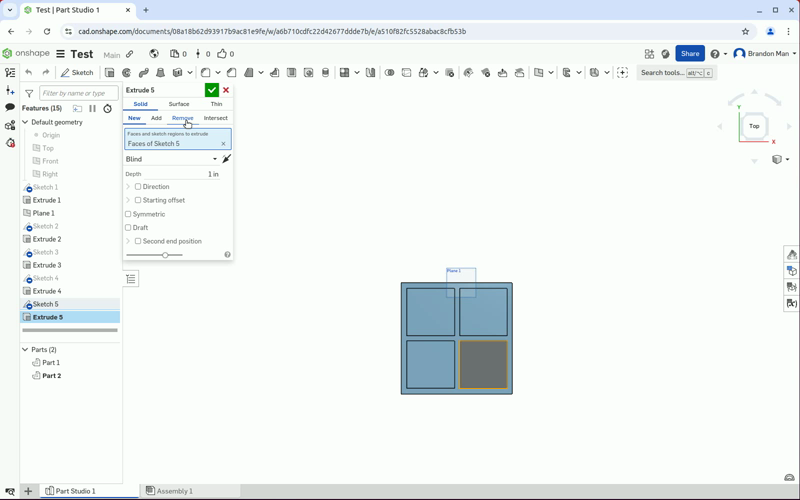
click(186, 120)
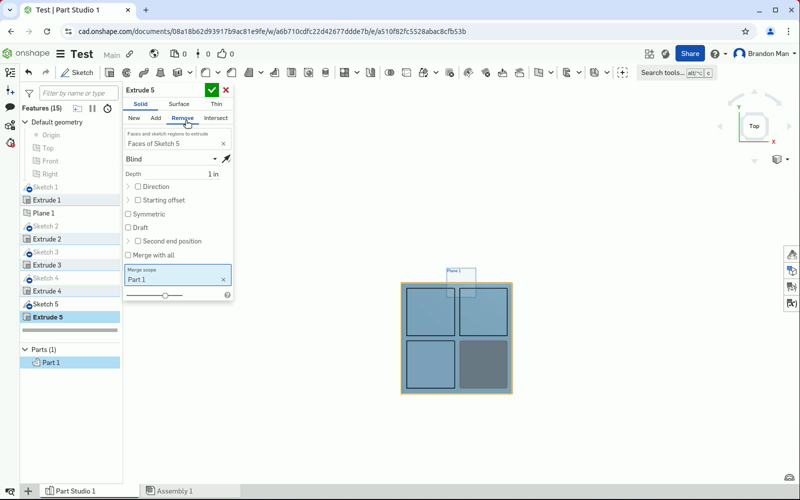
key(tab, 4)
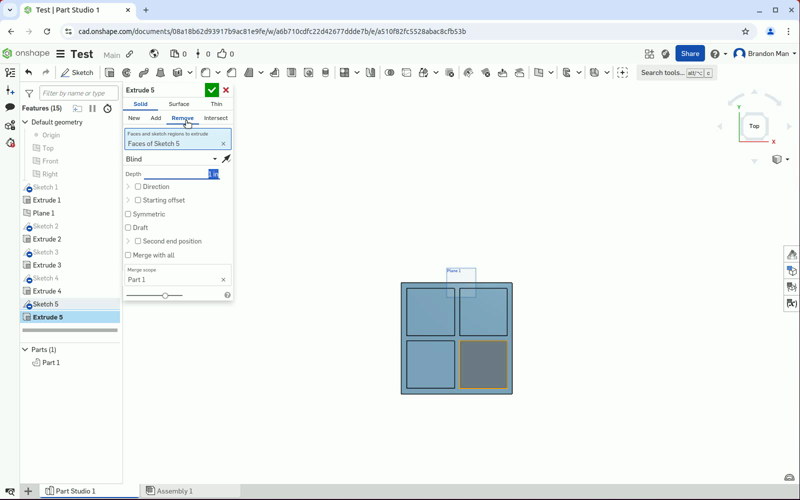
text(30.811)
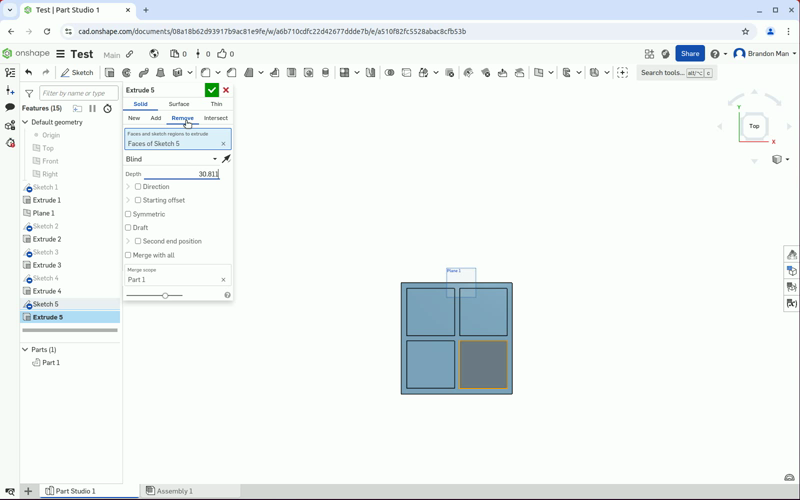
key(tab, 6)
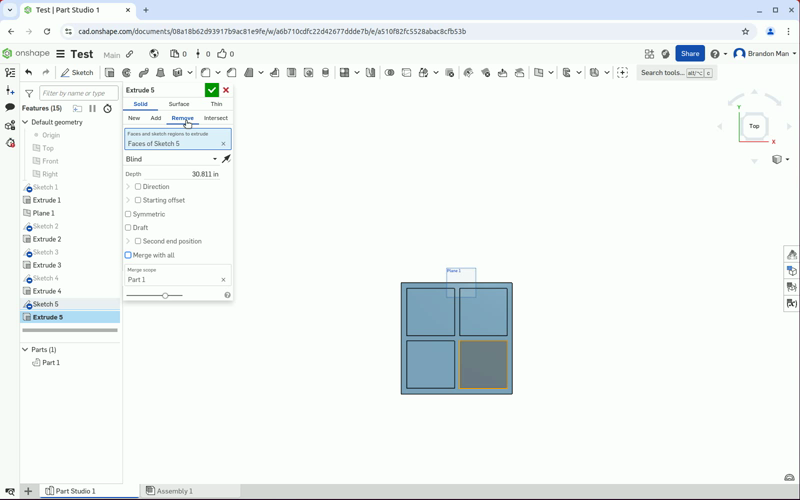
key(space)
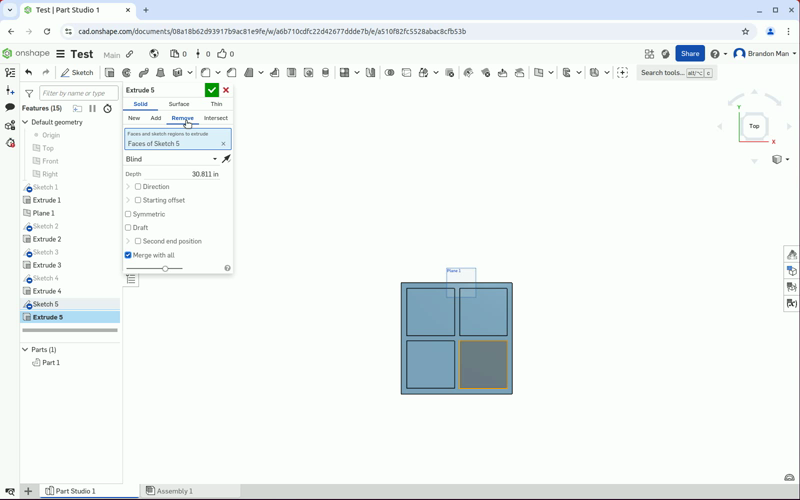
key(enter)
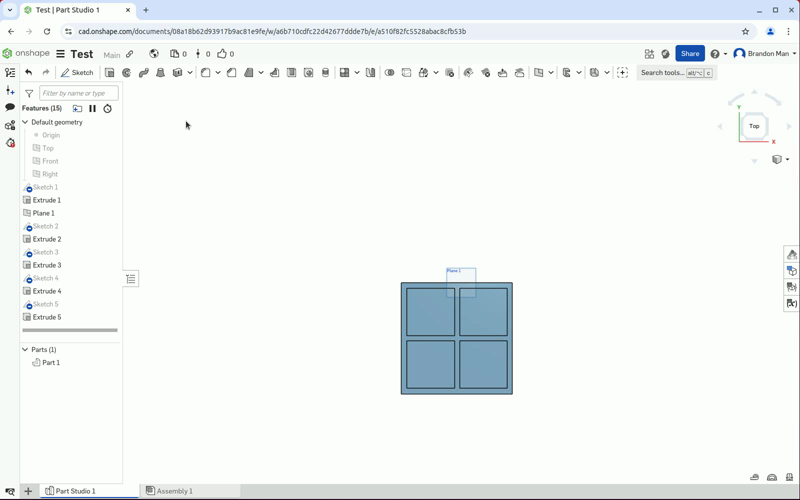
key(shift+h)
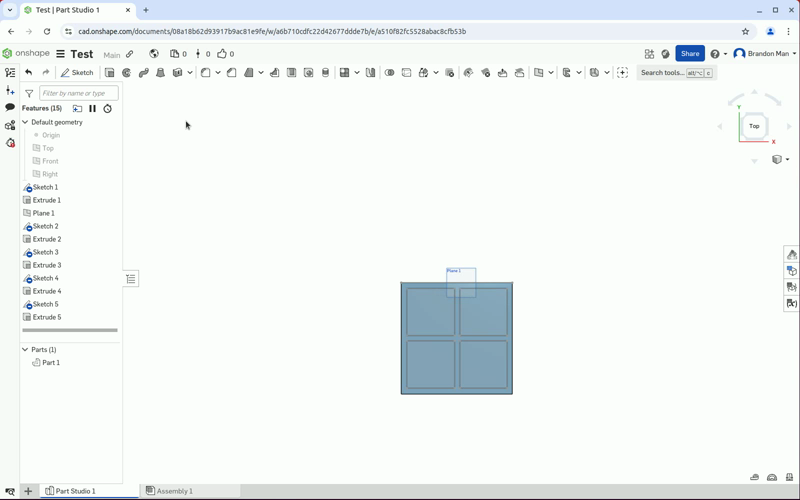
key(shift+h)
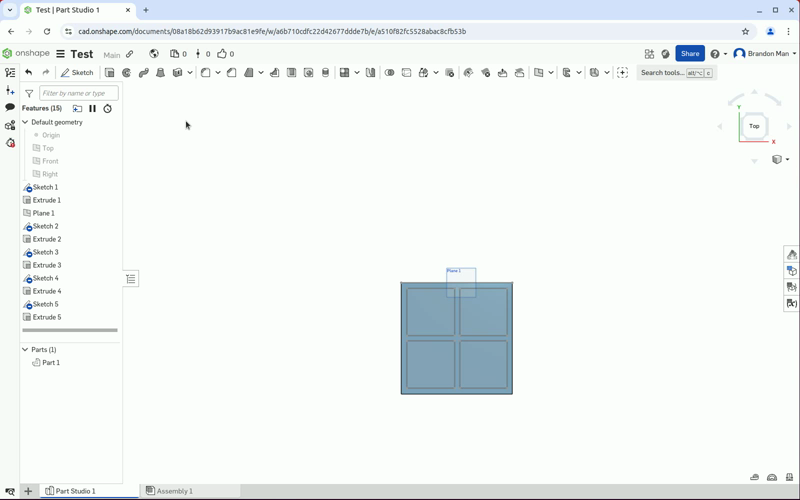
key(shift+7)
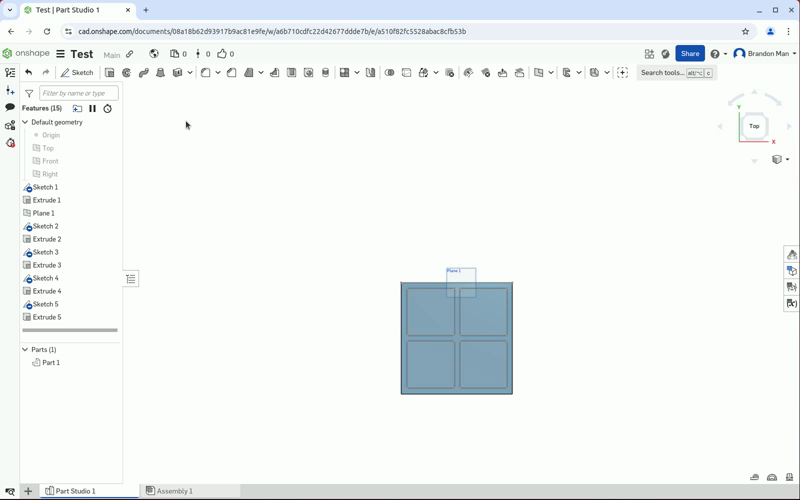
key(up, 3)
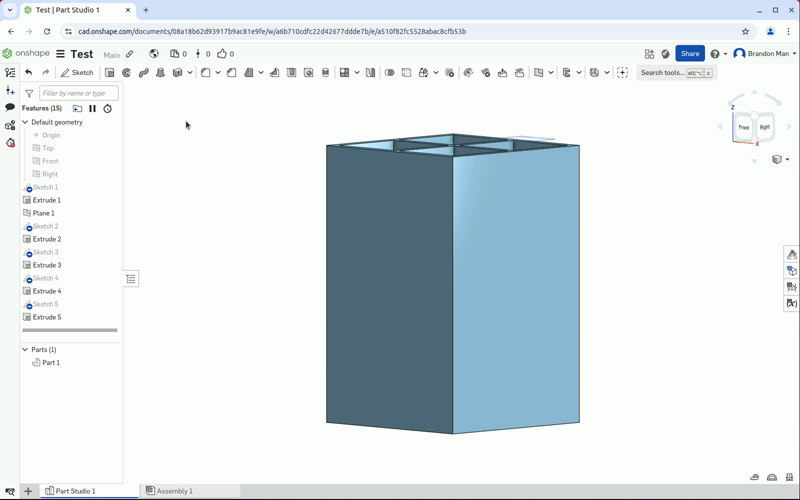
key(left, 3)
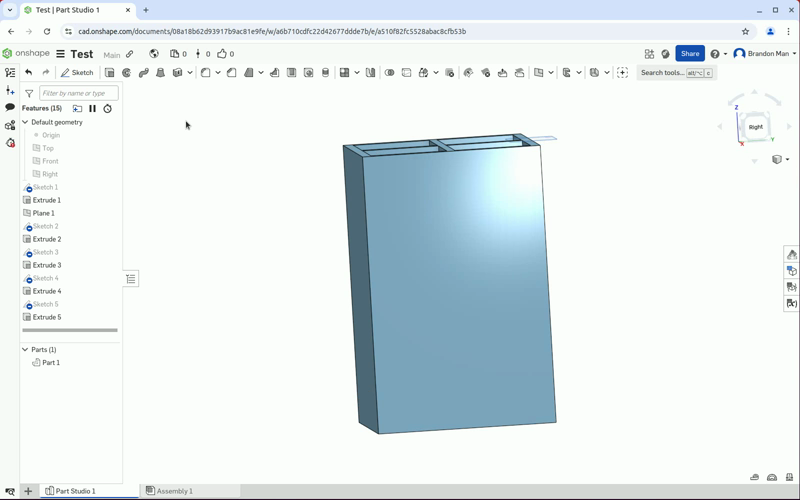
key(right, 3)
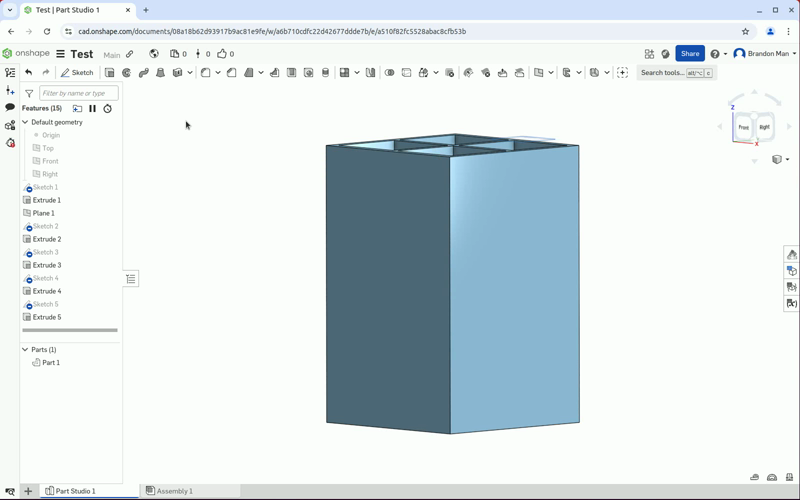
key(down, 3)
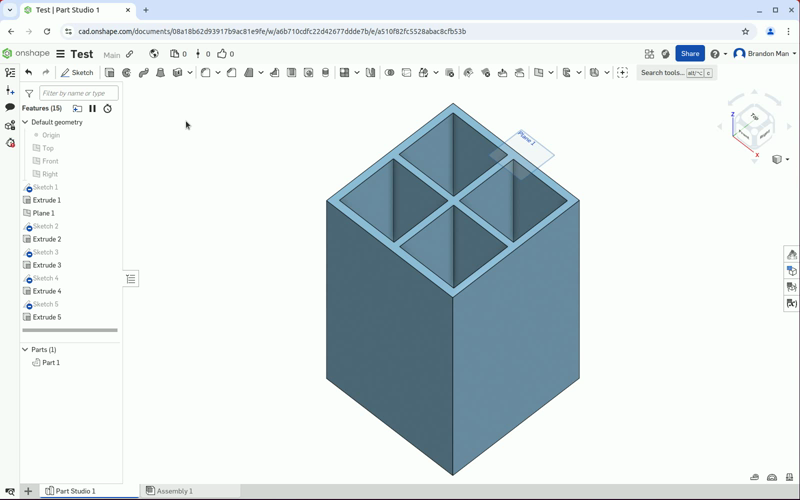
mouse_move(73, 189)
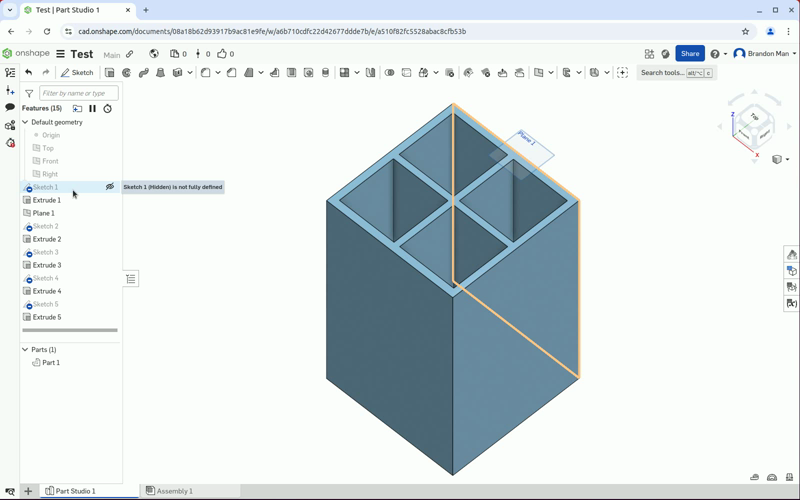
click(73, 189)